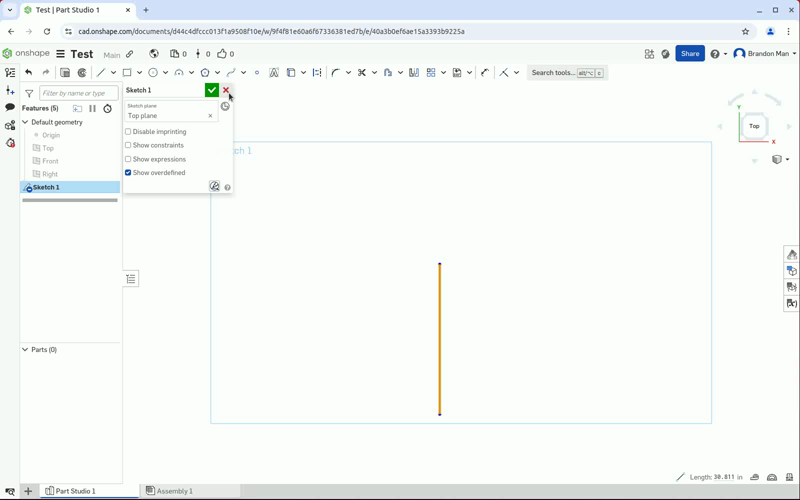
key(shift+h)
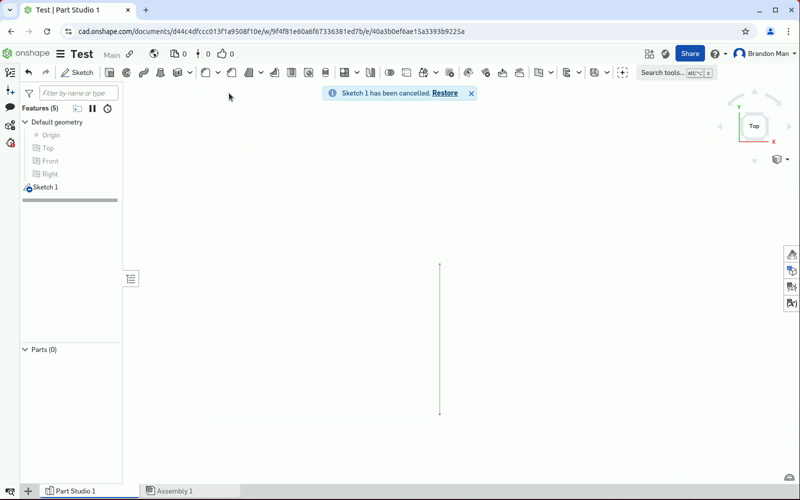
key(shift+s)
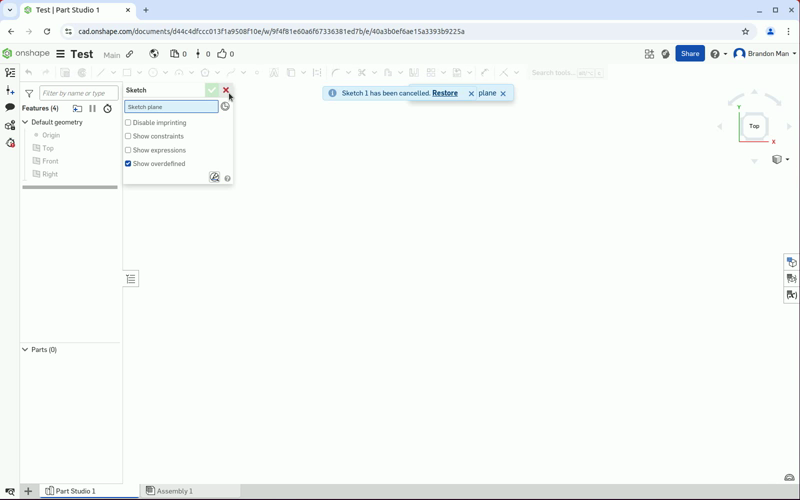
mouse_move(73, 150)
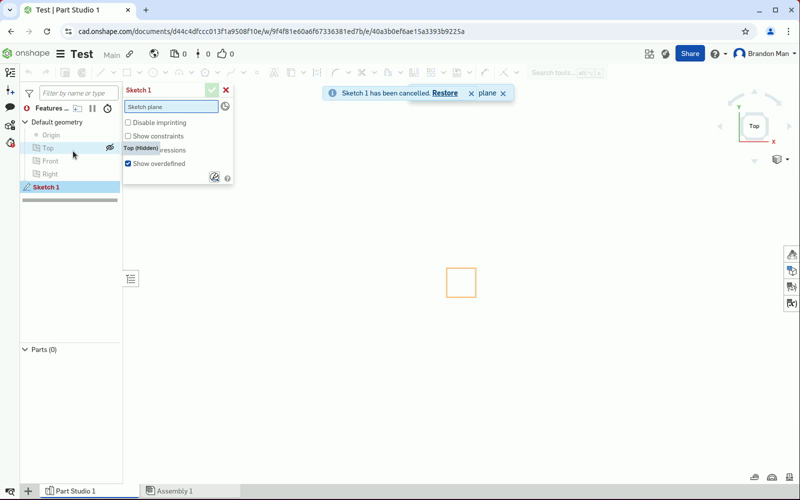
click(73, 150)
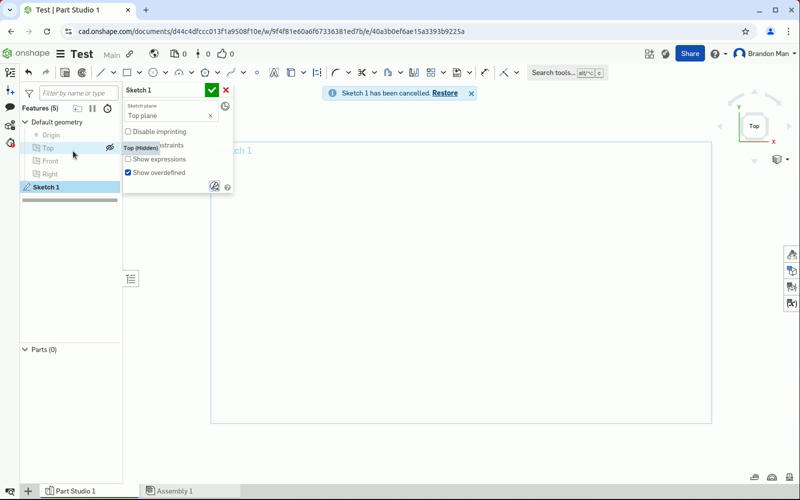
mouse_move(73, 352)
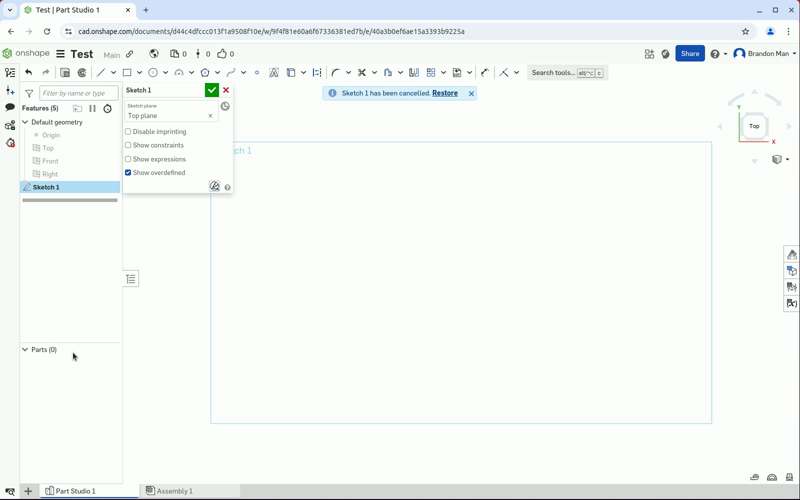
key(y)
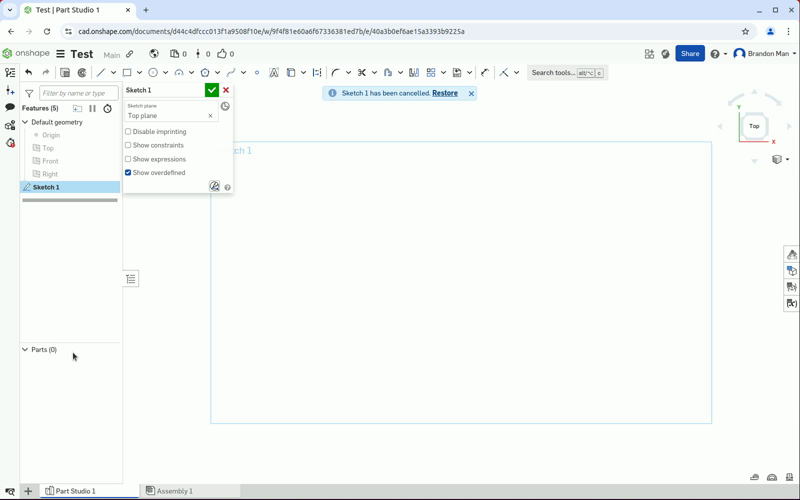
key(l)
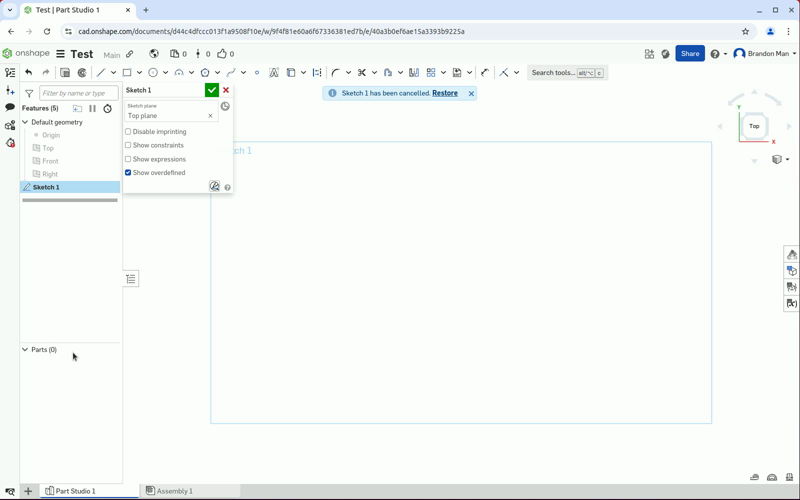
key_down(shift)
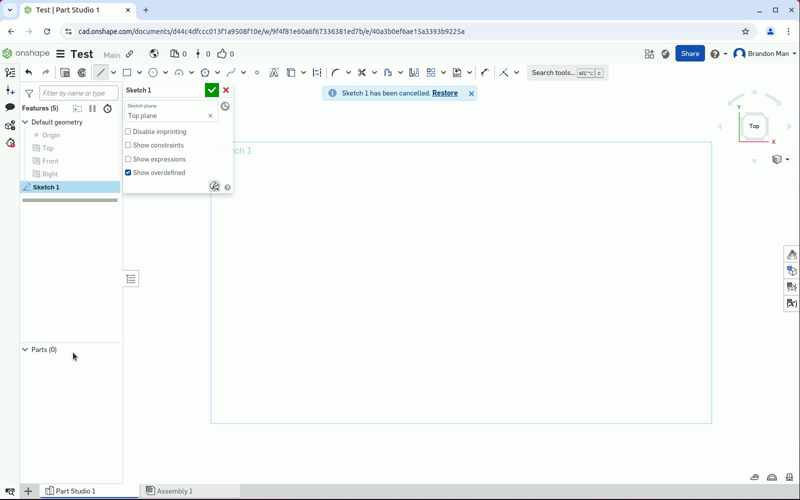
mouse_move(425, 395)
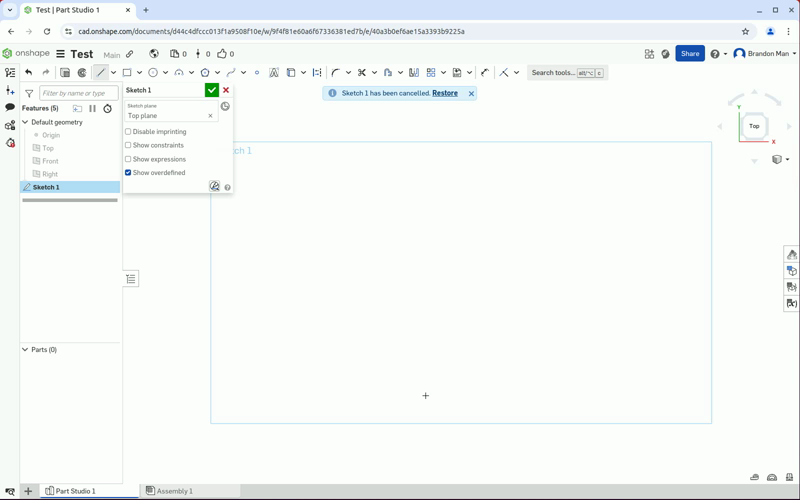
click(425, 395)
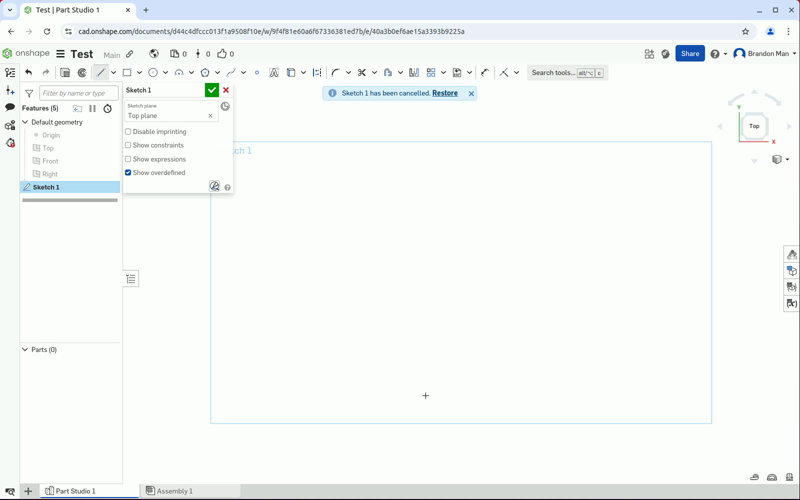
key_up(shift)
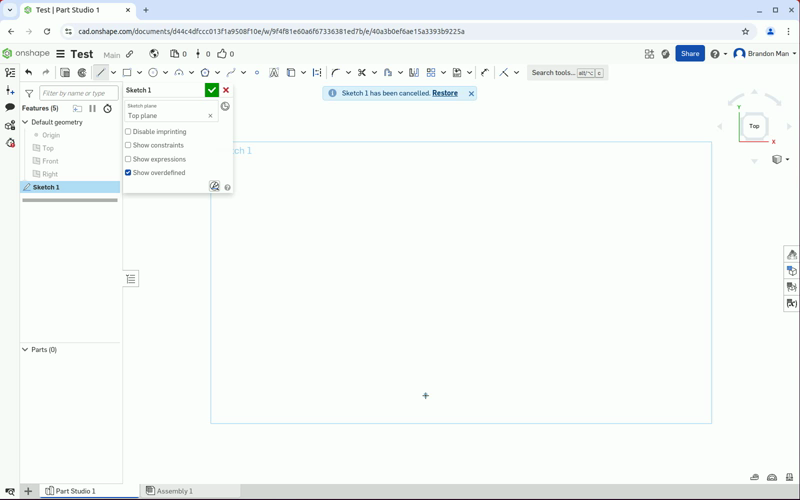
key_down(shift)
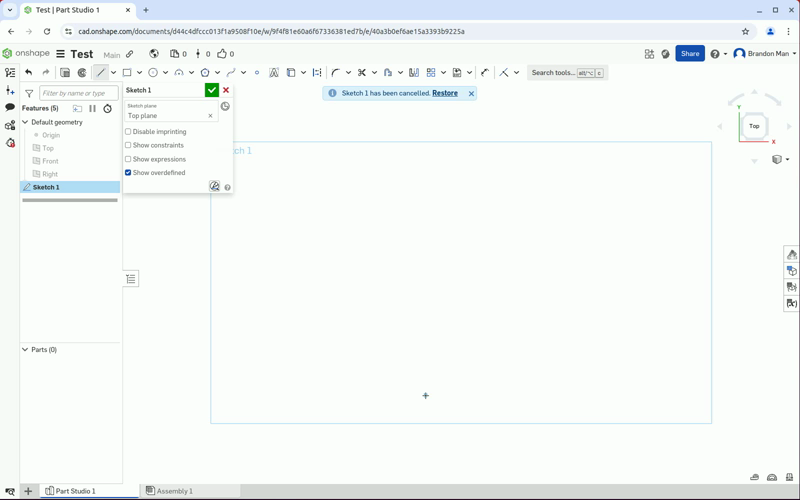
mouse_move(455, 395)
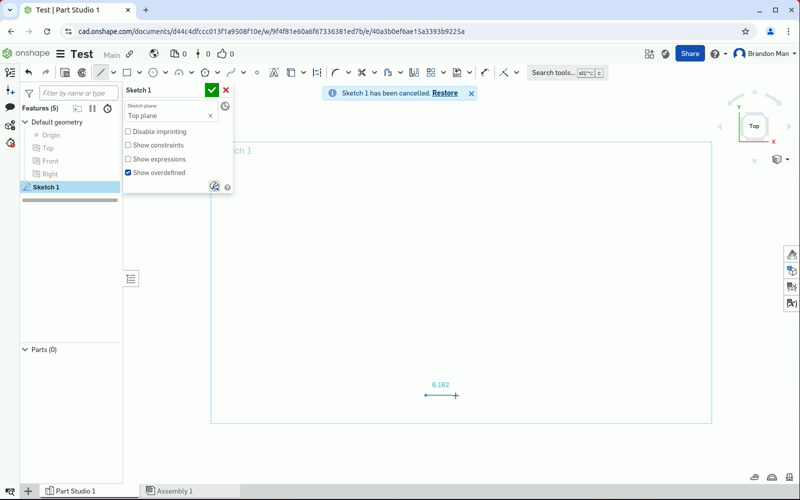
mouse_move(431, 395)
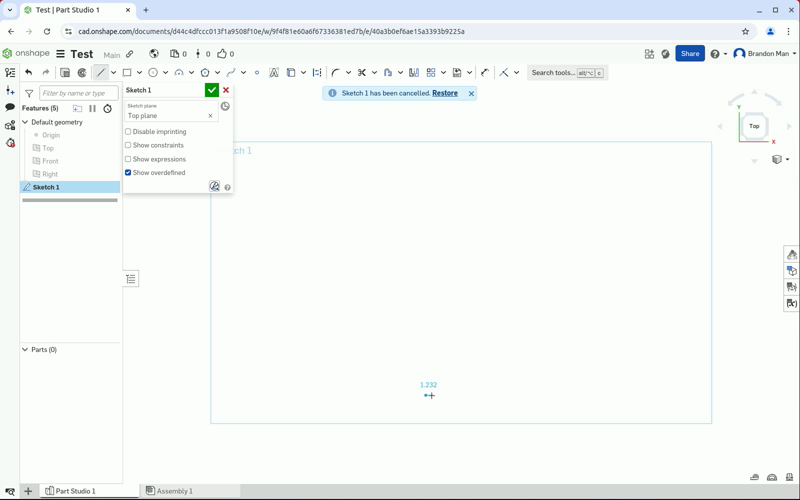
scroll(6)
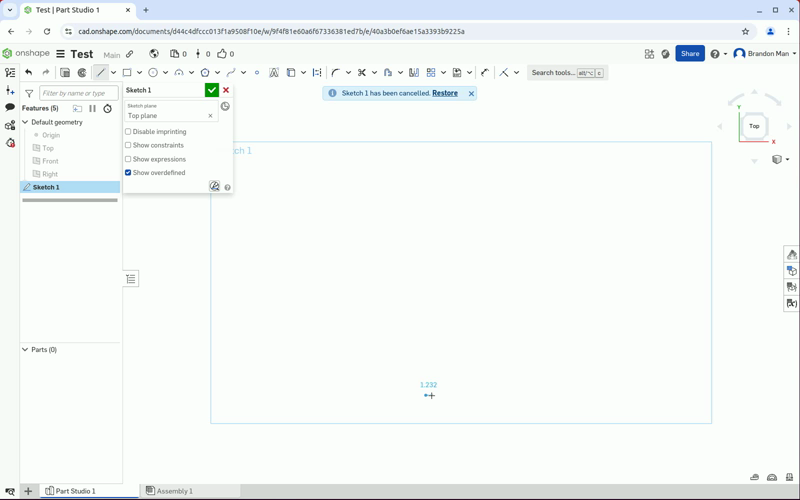
scroll(6)
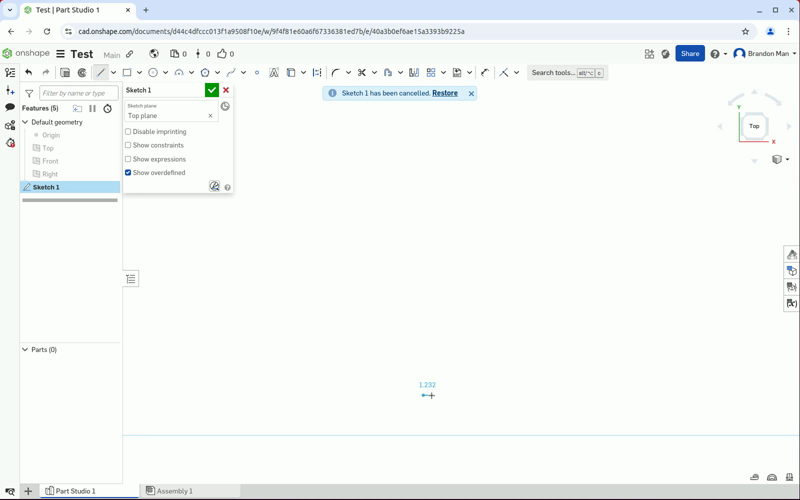
scroll(6)
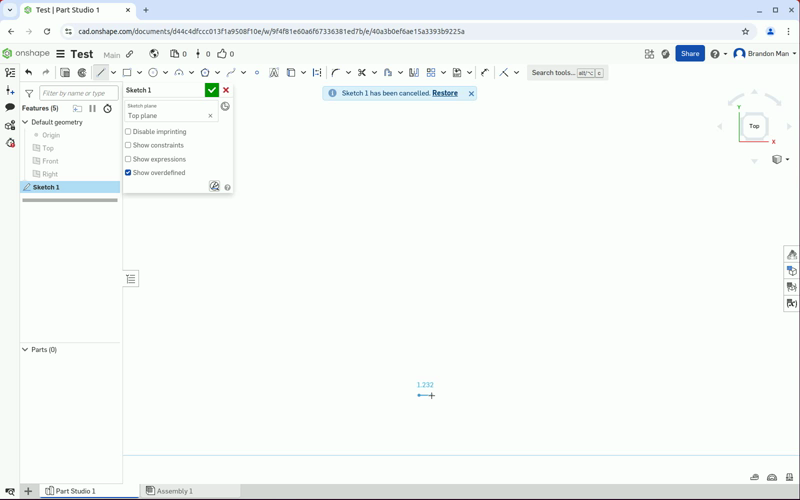
scroll(6)
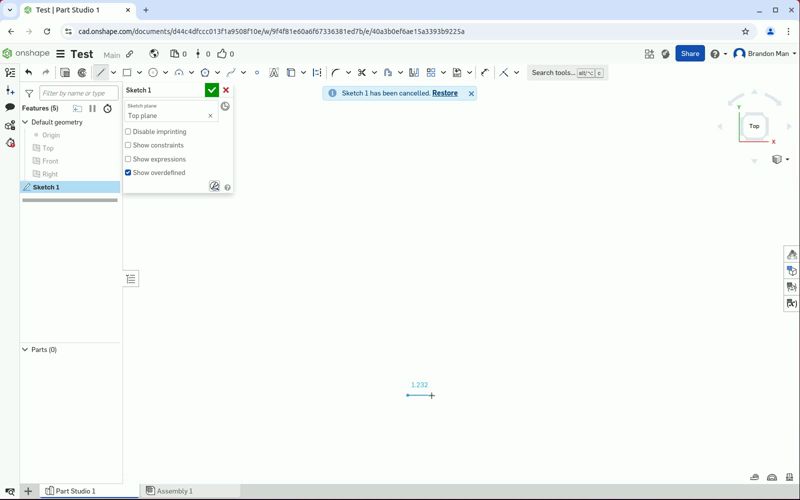
scroll(6)
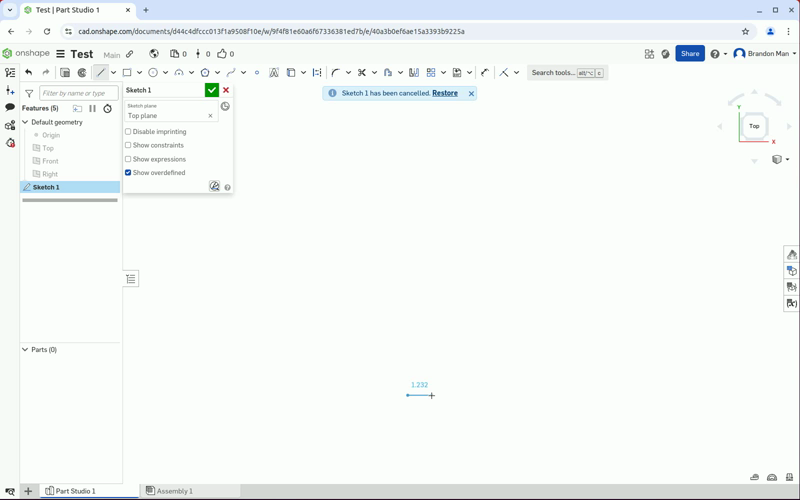
scroll(6)
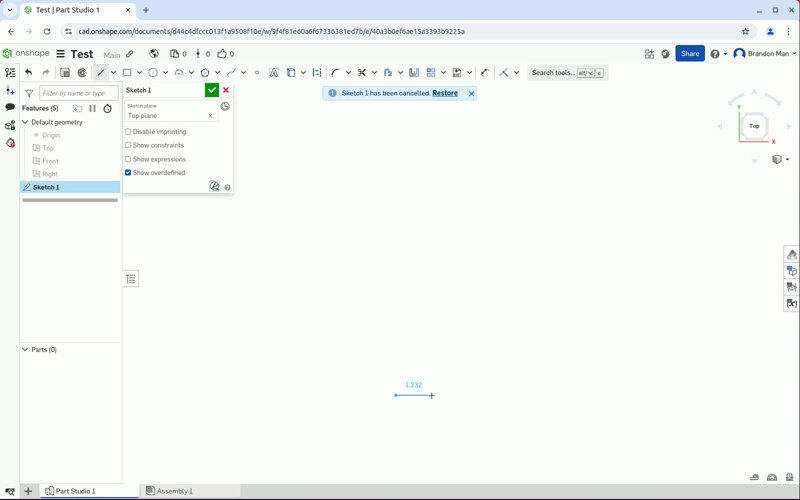
scroll(6)
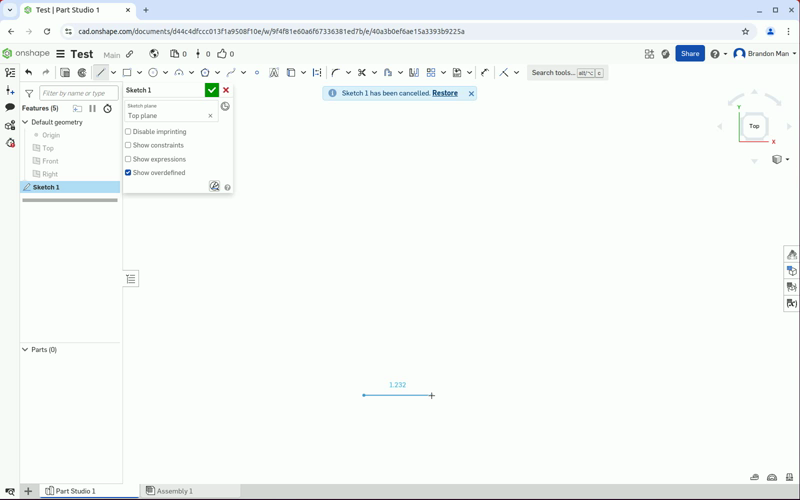
click(431, 395)
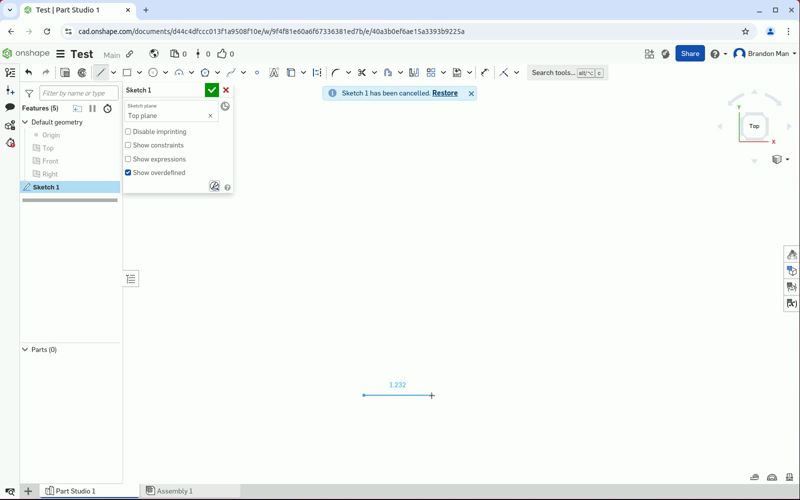
scroll(-6)
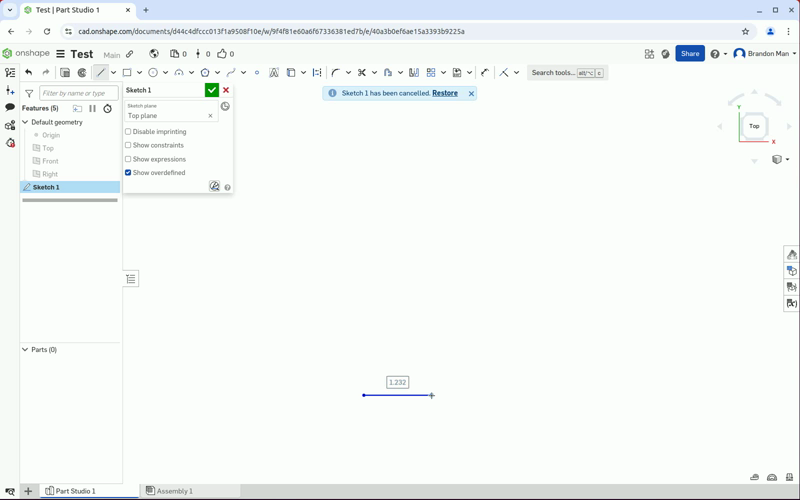
scroll(-6)
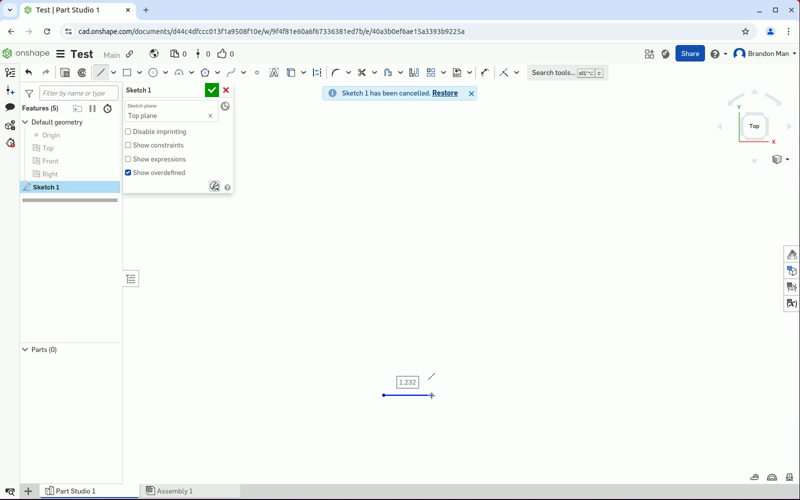
scroll(-6)
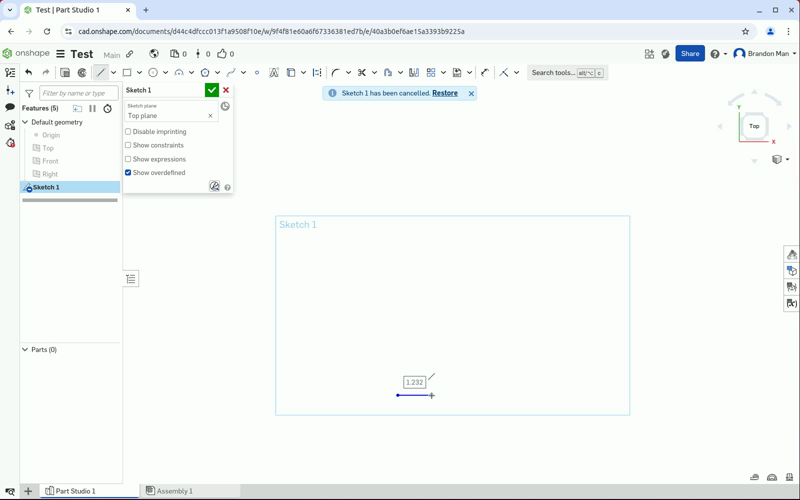
scroll(-6)
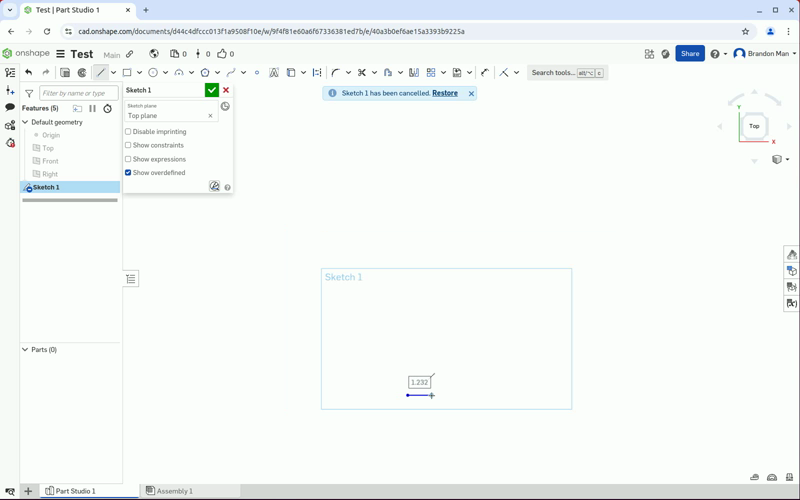
scroll(-6)
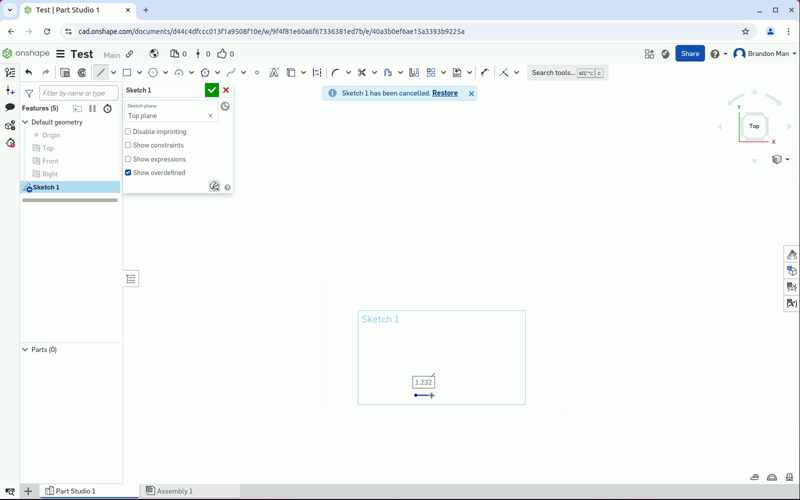
scroll(-6)
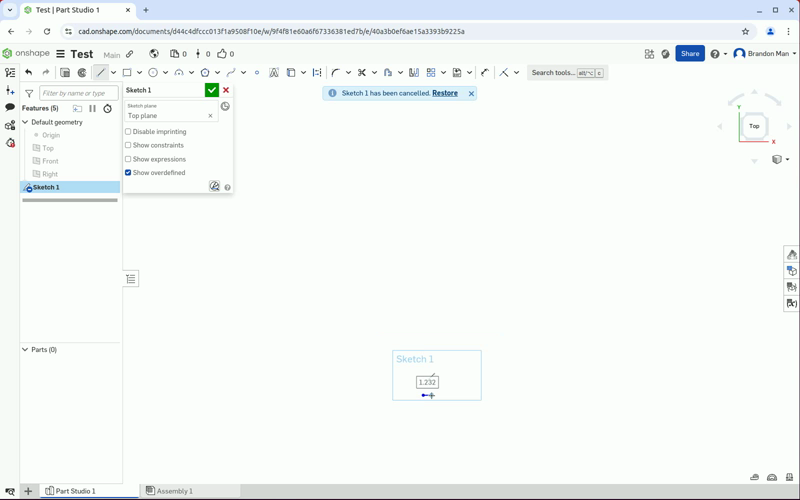
scroll(-6)
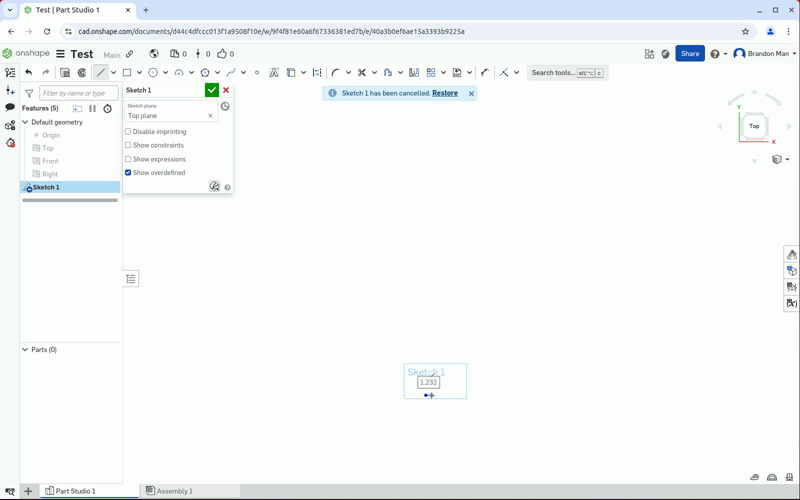
key_up(shift)
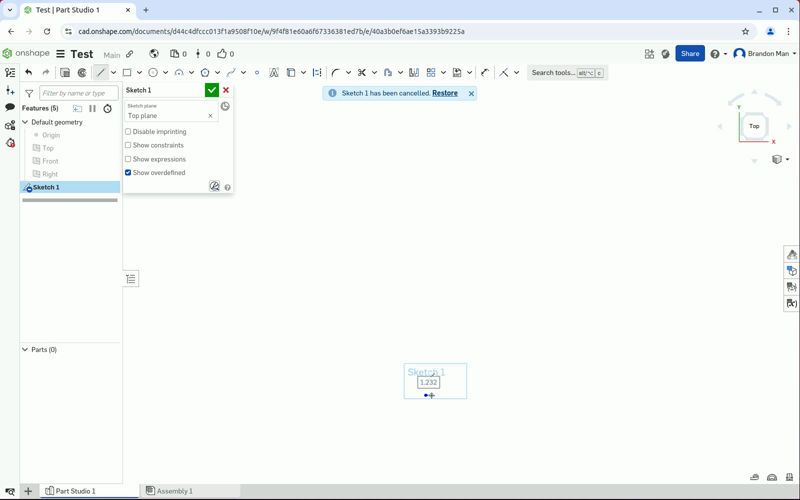
key_down(shift)
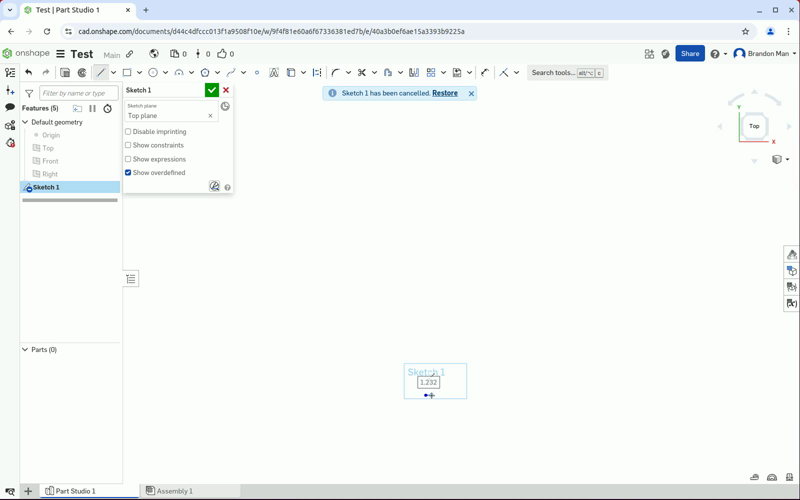
mouse_move(431, 300)
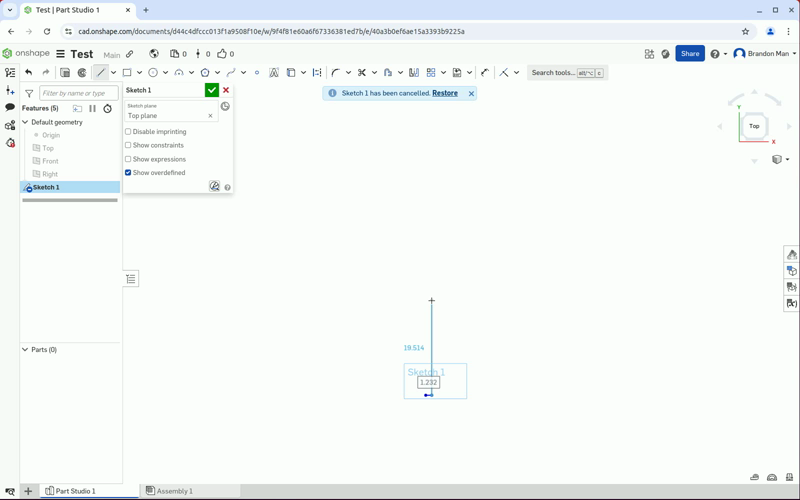
click(431, 300)
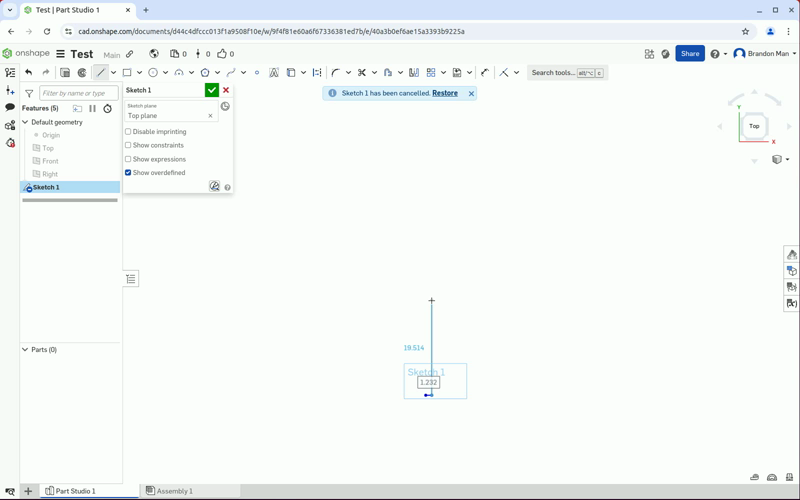
key_up(shift)
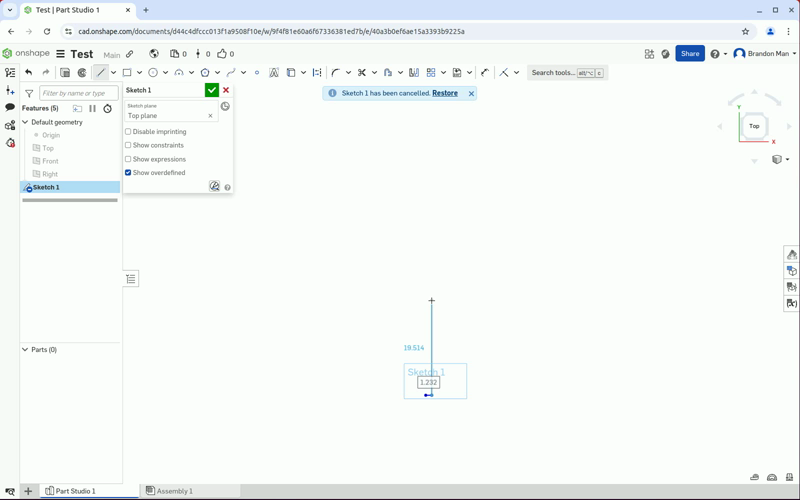
key_down(shift)
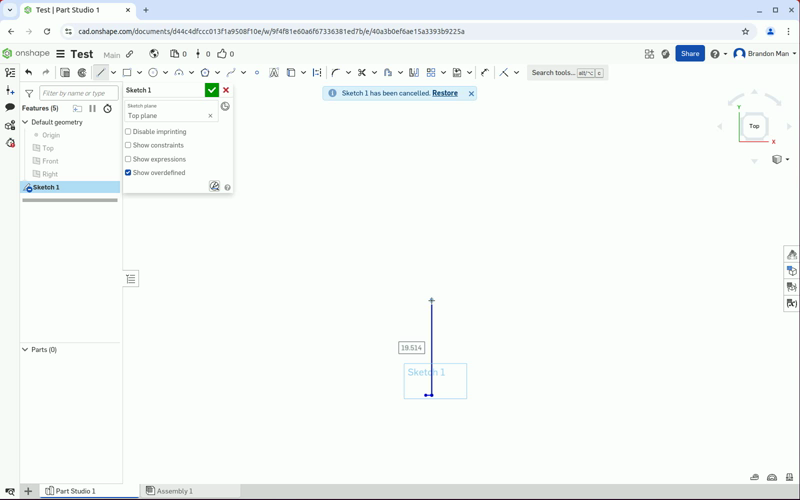
mouse_move(461, 300)
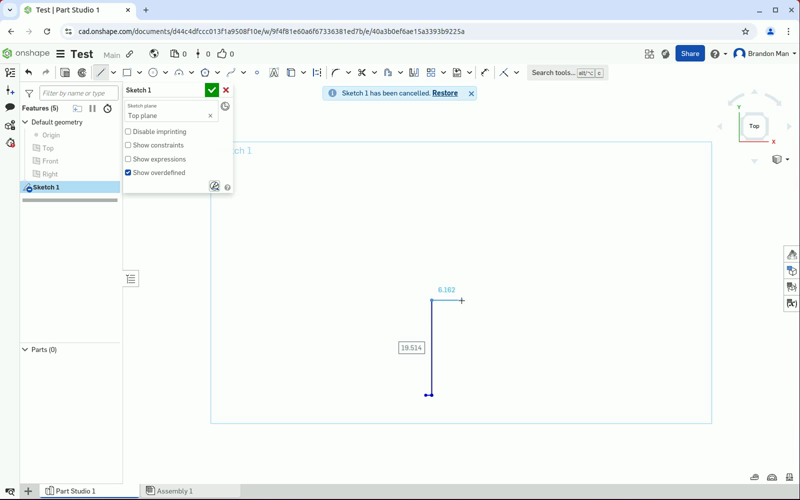
mouse_move(425, 300)
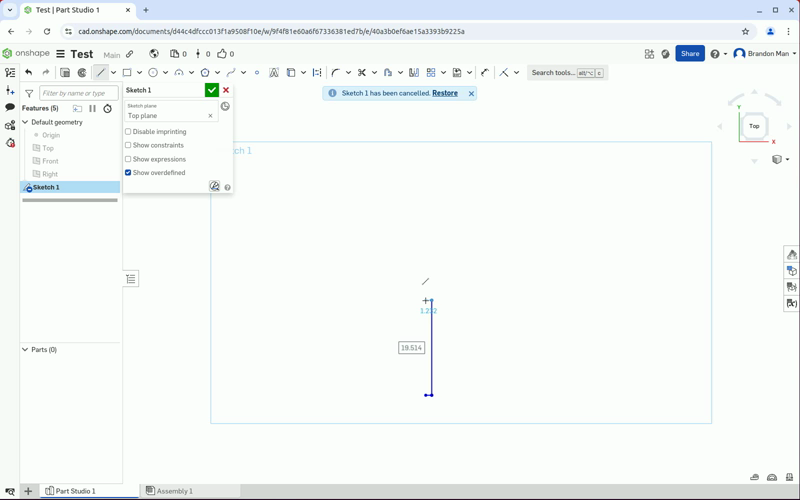
scroll(6)
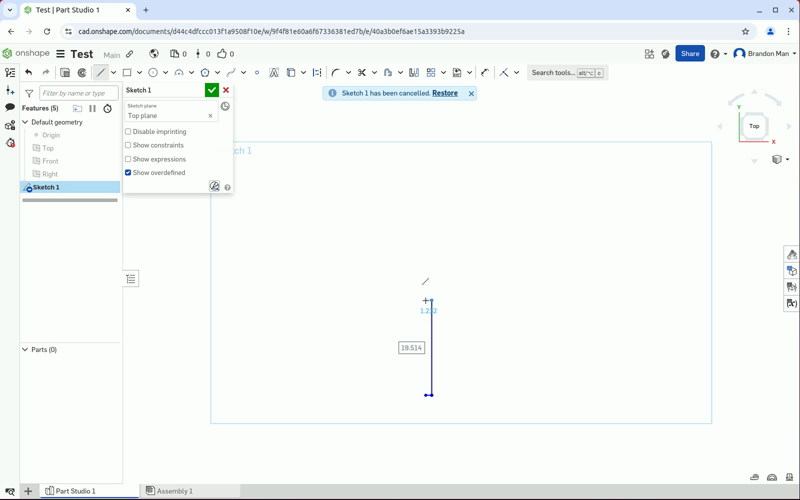
scroll(6)
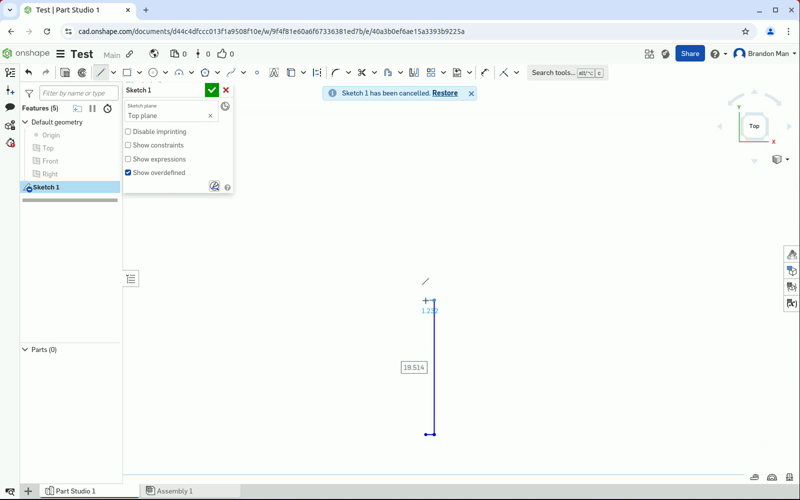
scroll(6)
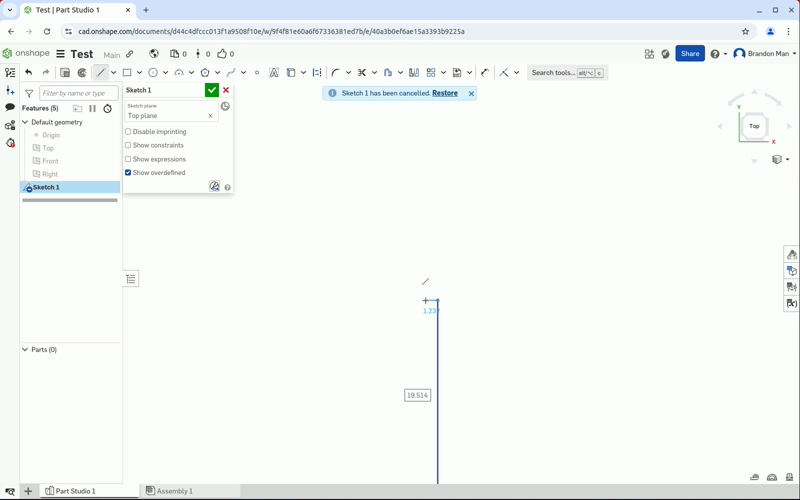
scroll(6)
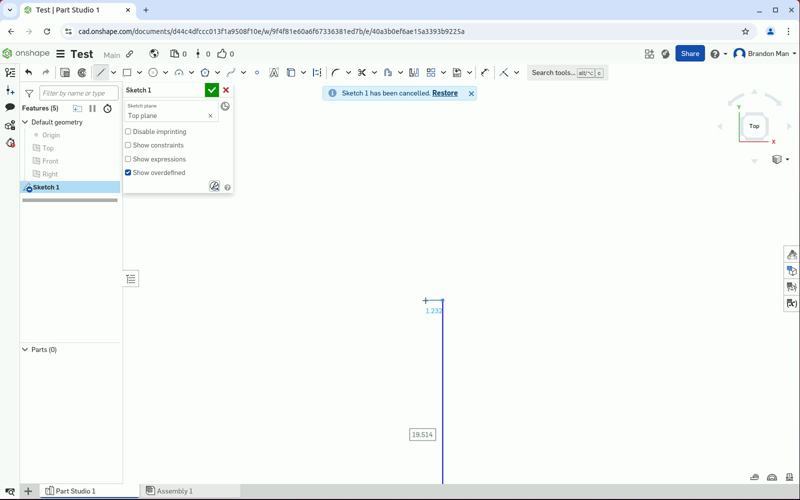
scroll(6)
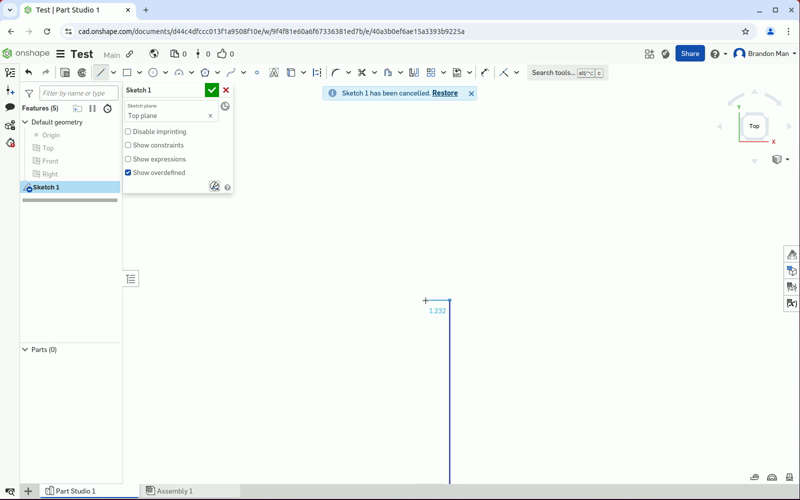
scroll(6)
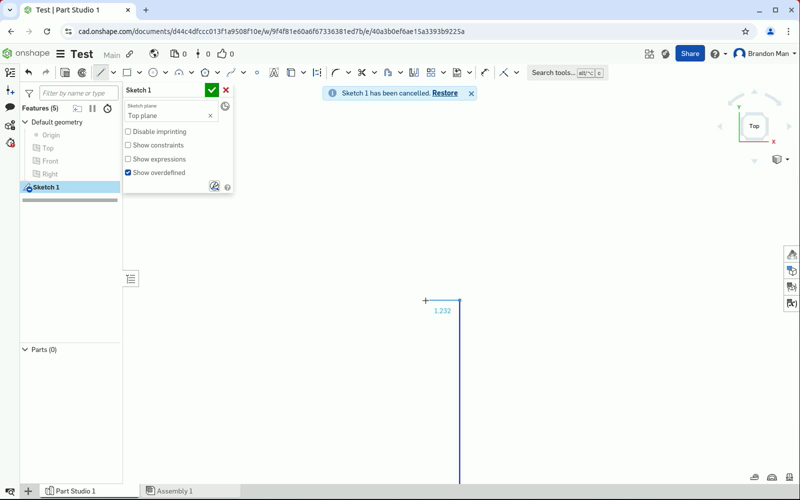
scroll(6)
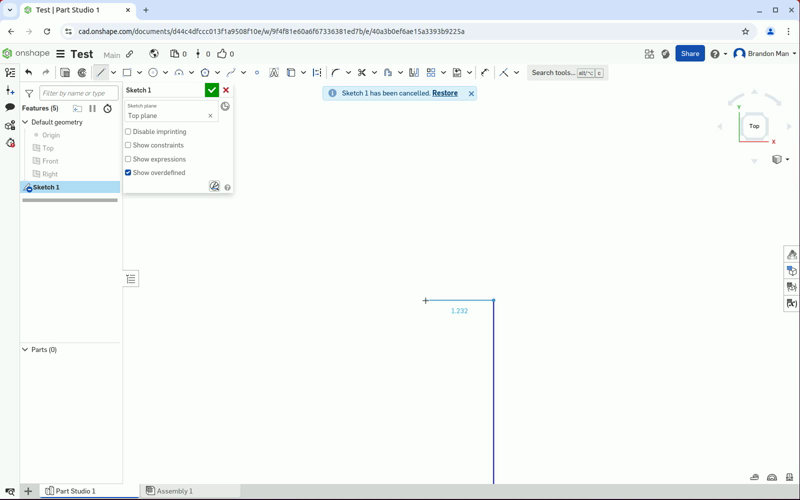
click(425, 300)
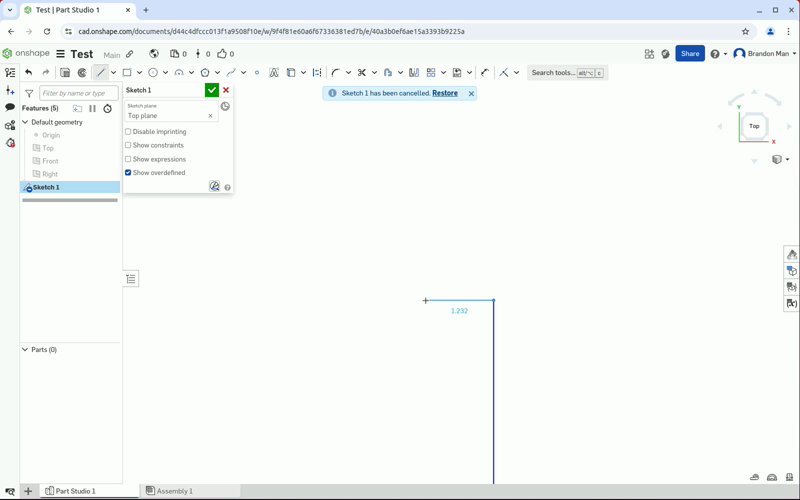
scroll(-6)
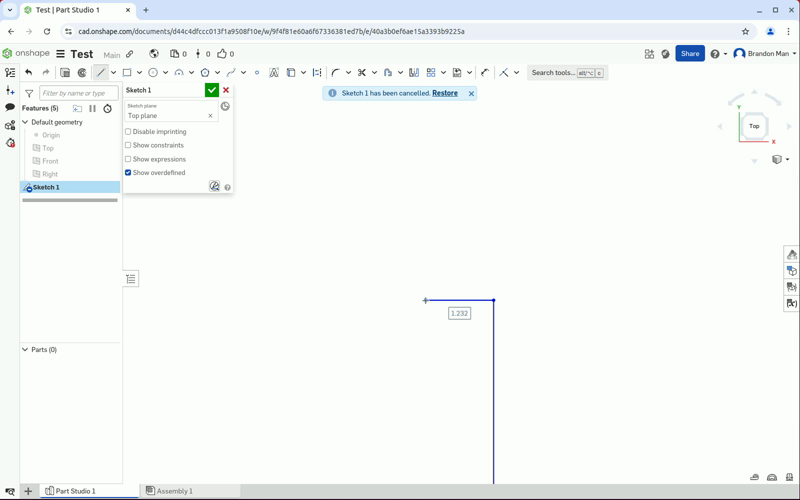
scroll(-6)
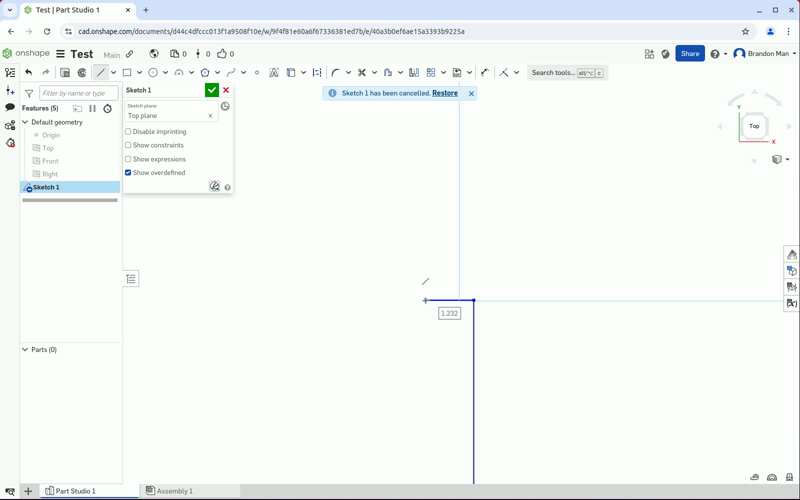
scroll(-6)
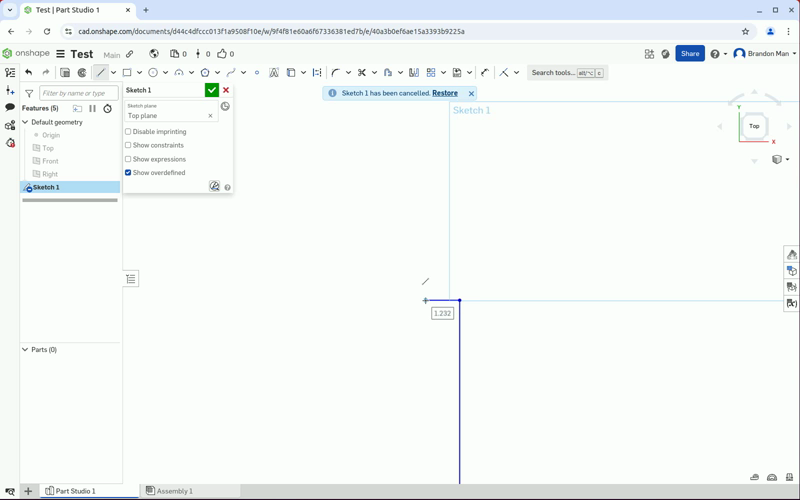
scroll(-6)
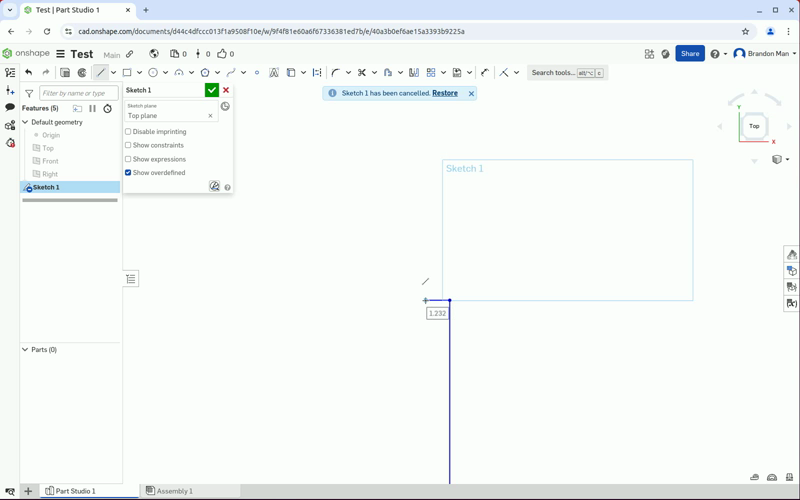
scroll(-6)
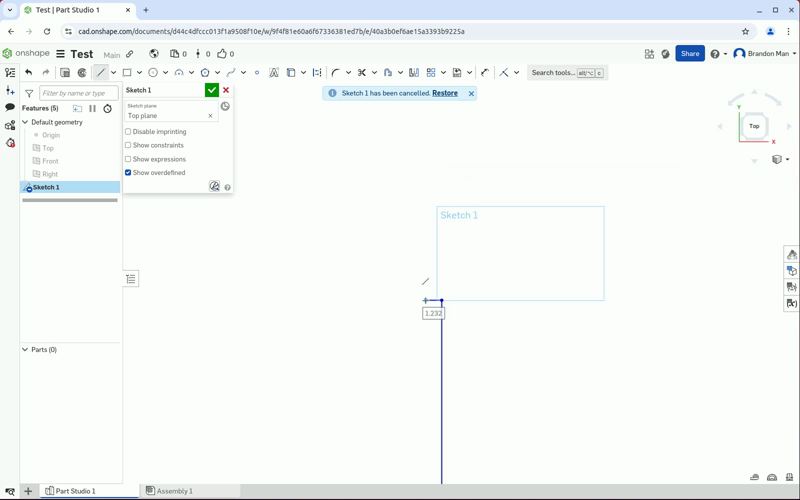
scroll(-6)
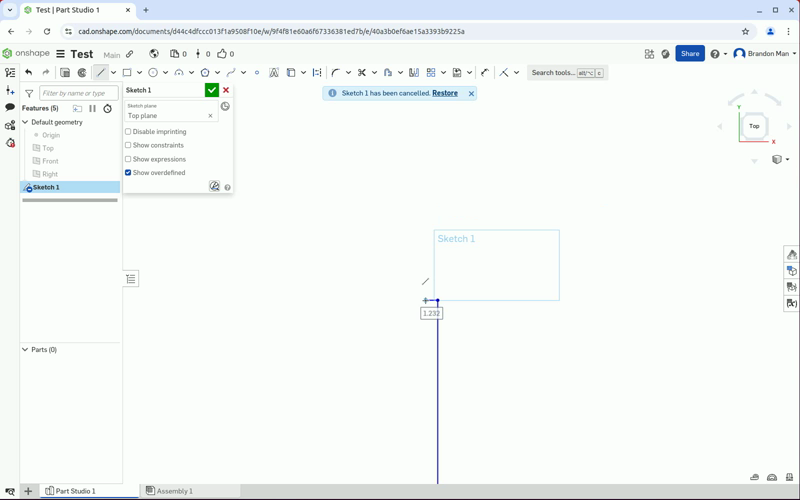
scroll(-6)
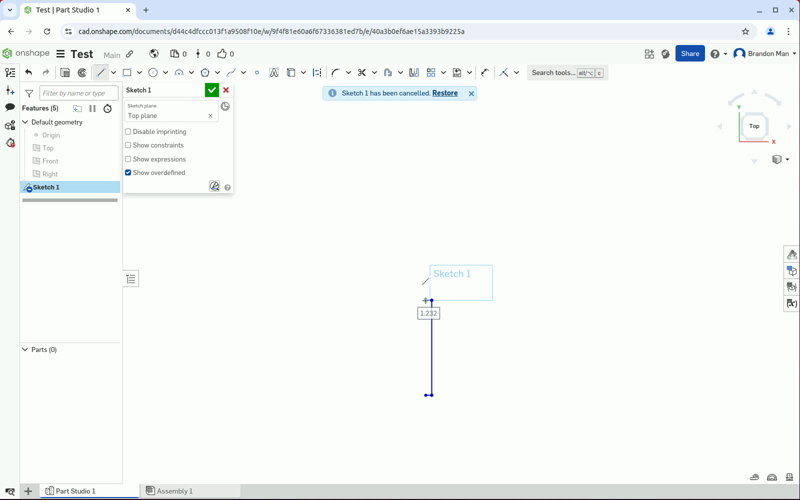
key_up(shift)
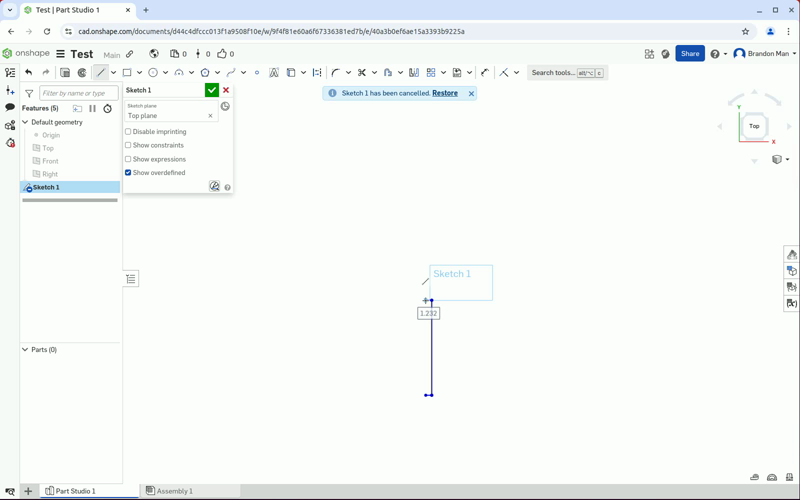
key_down(shift)
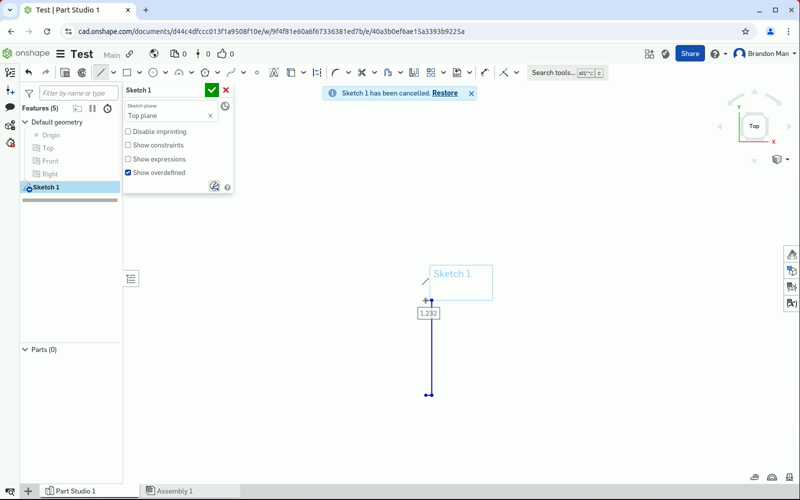
mouse_move(425, 395)
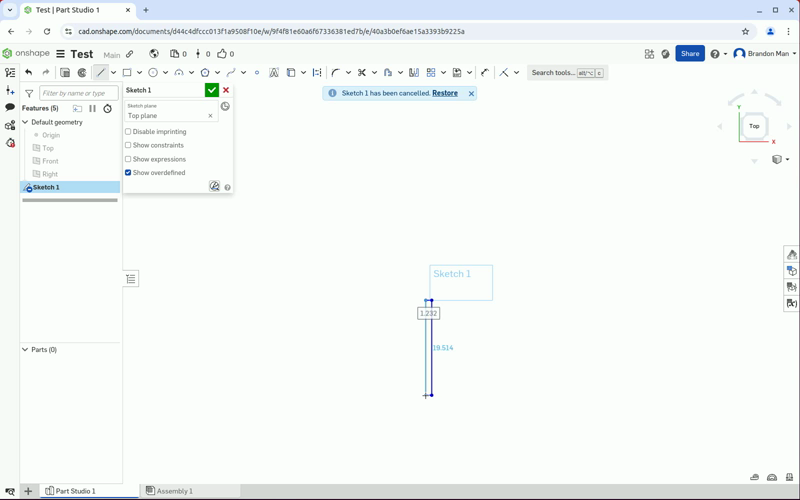
key_up(shift)
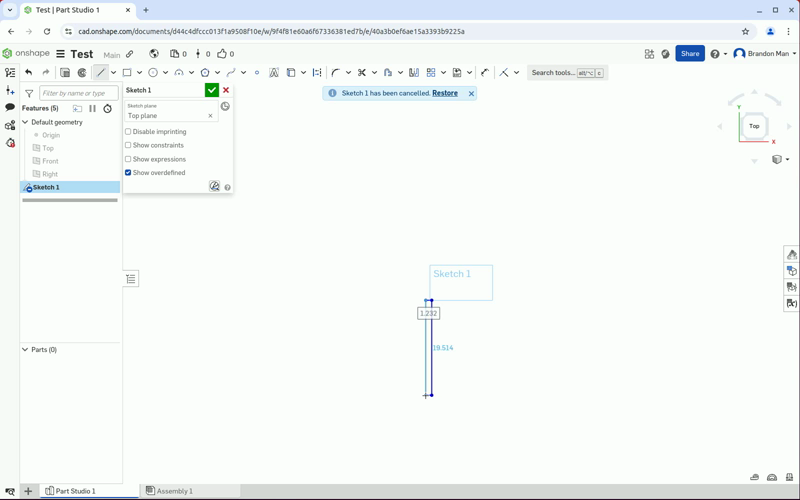
click(425, 395)
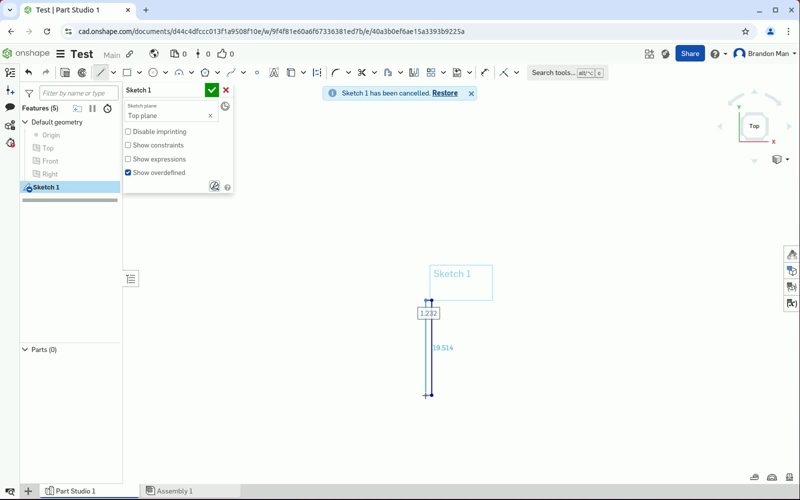
key(esc)
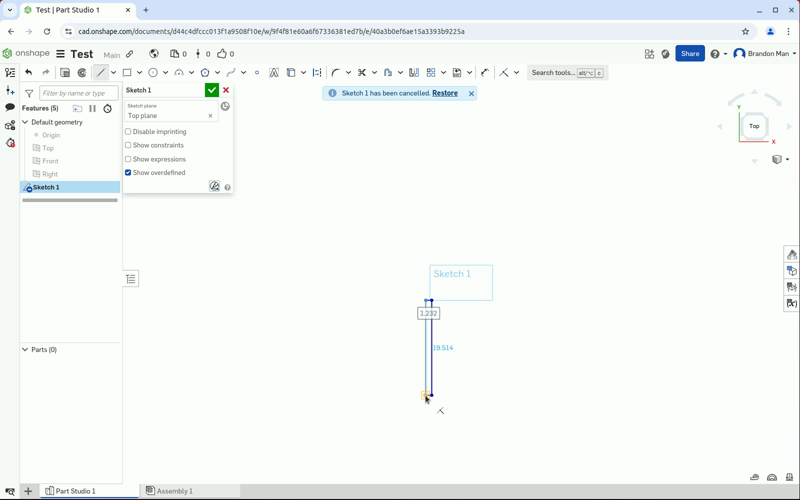
mouse_move(430, 315)
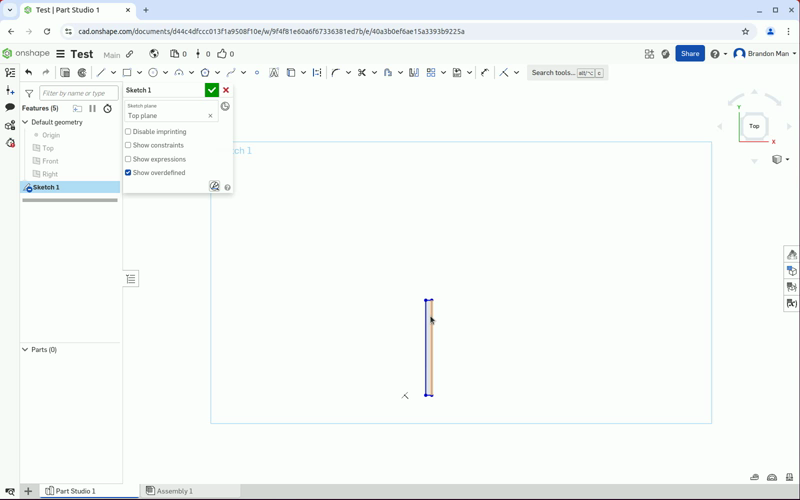
scroll(6)
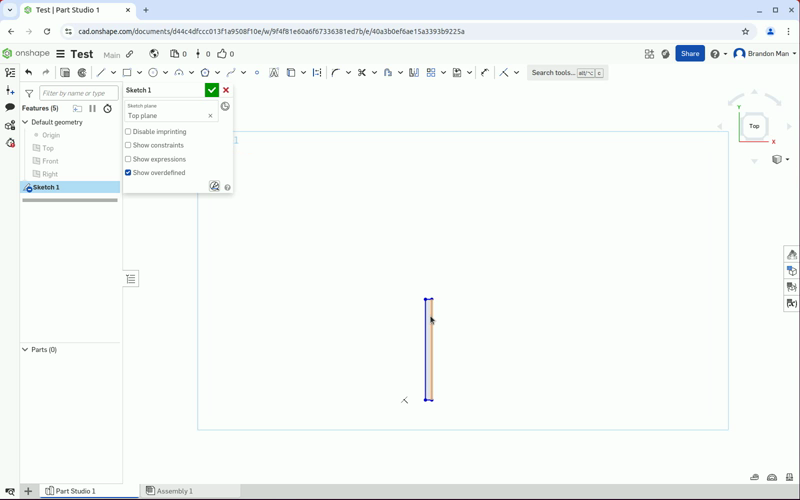
scroll(6)
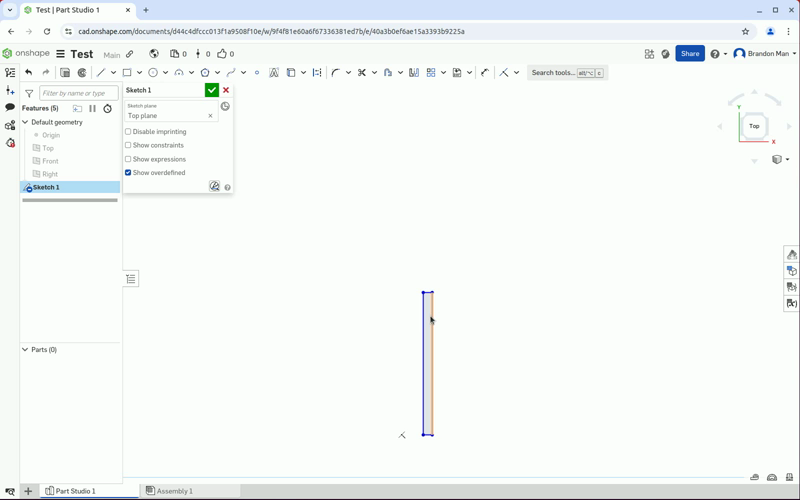
scroll(6)
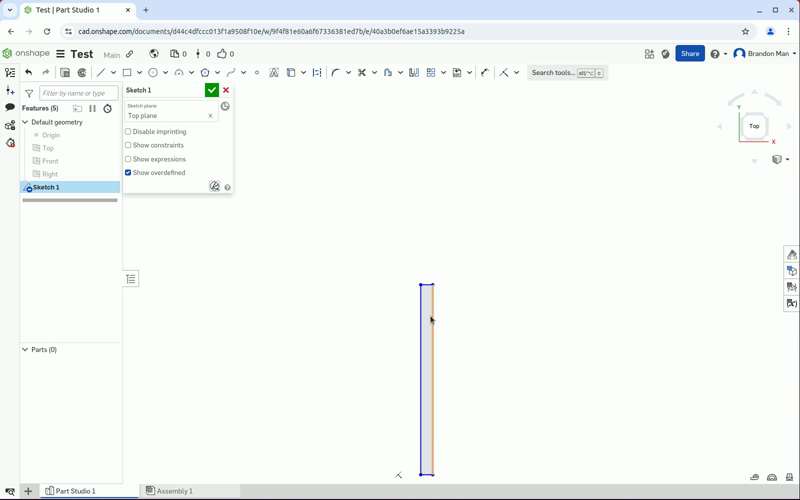
scroll(6)
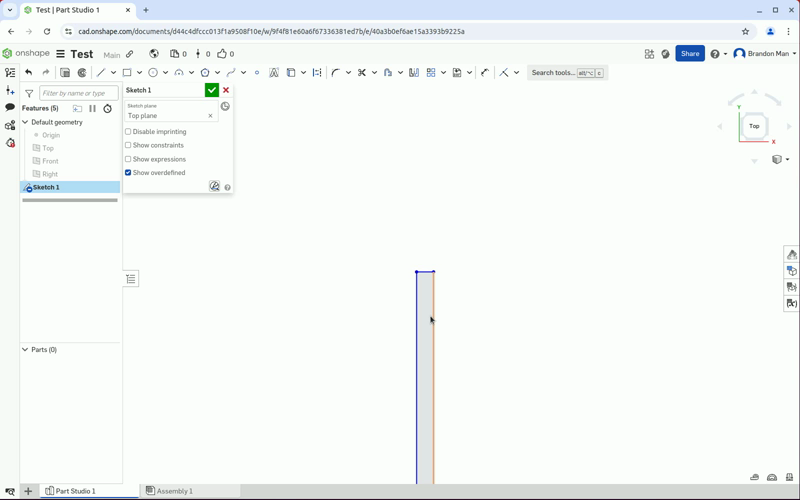
scroll(6)
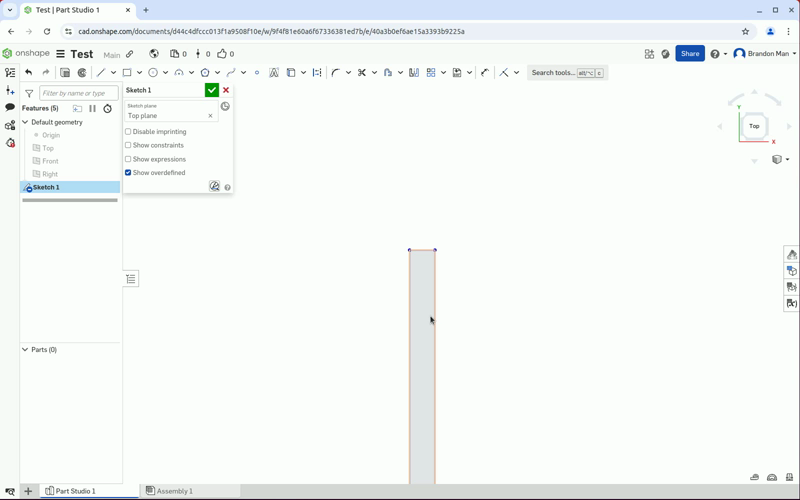
scroll(6)
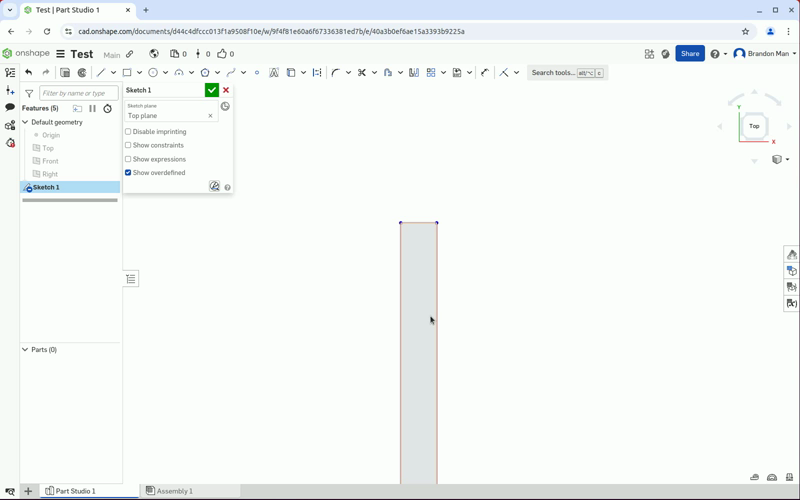
scroll(6)
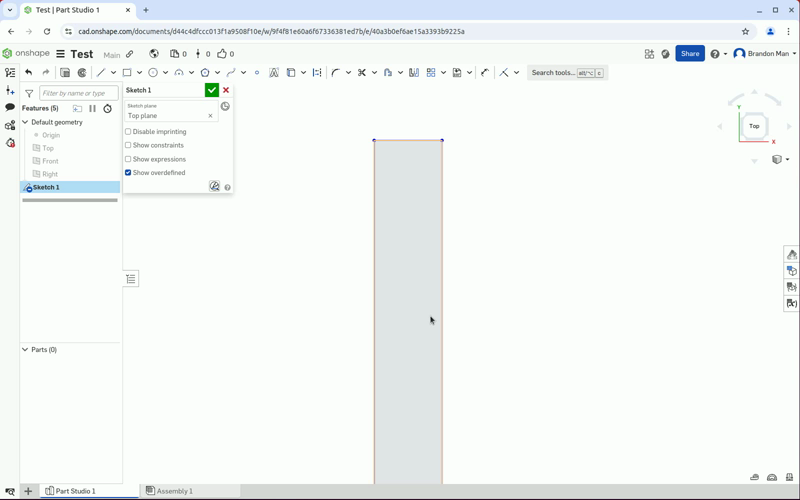
click(430, 315)
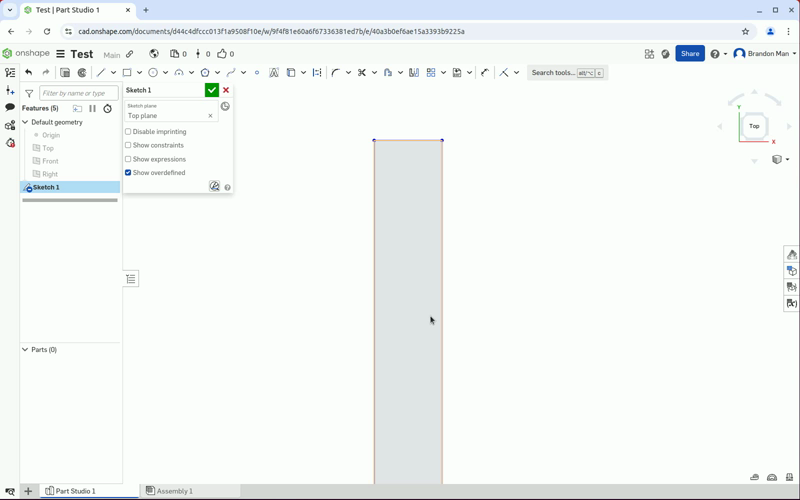
scroll(-6)
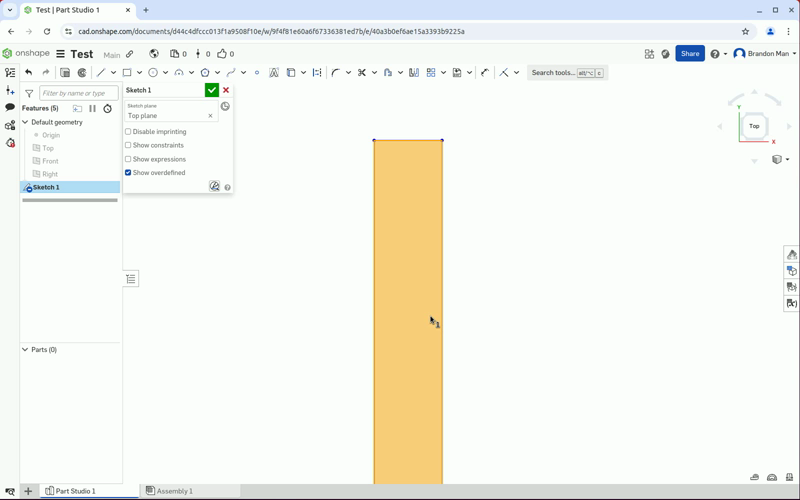
scroll(-6)
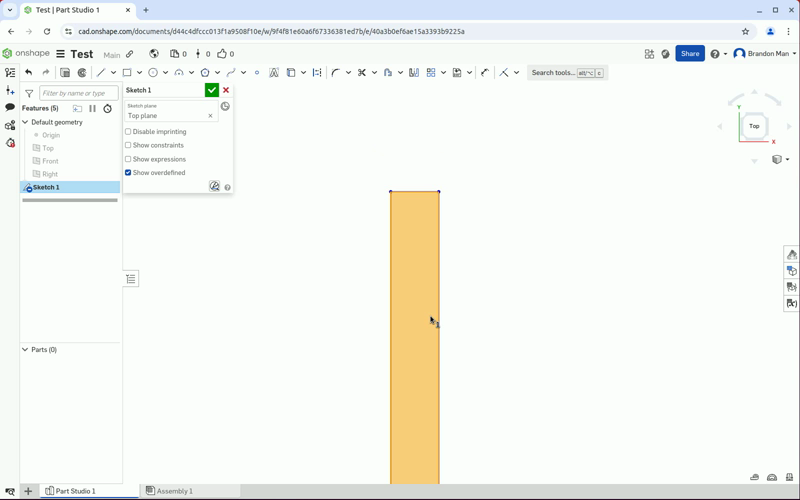
scroll(-6)
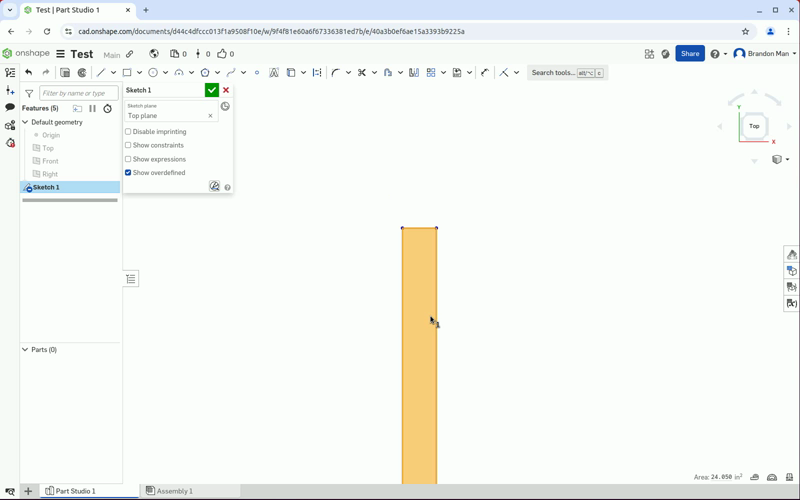
scroll(-6)
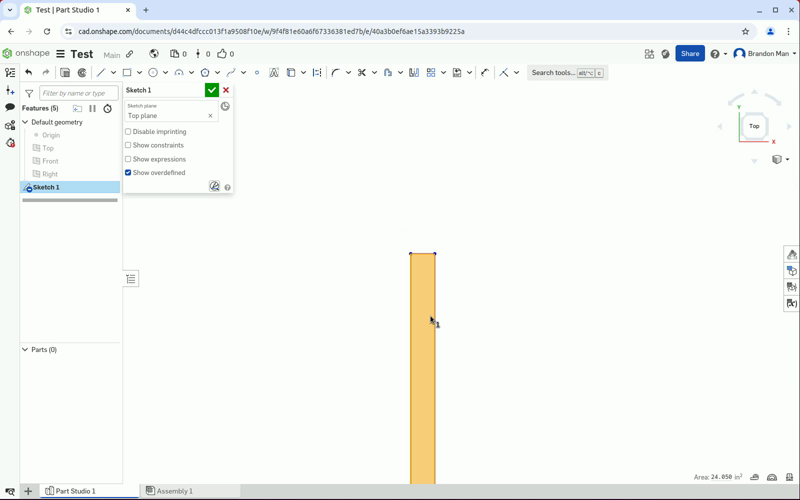
scroll(-6)
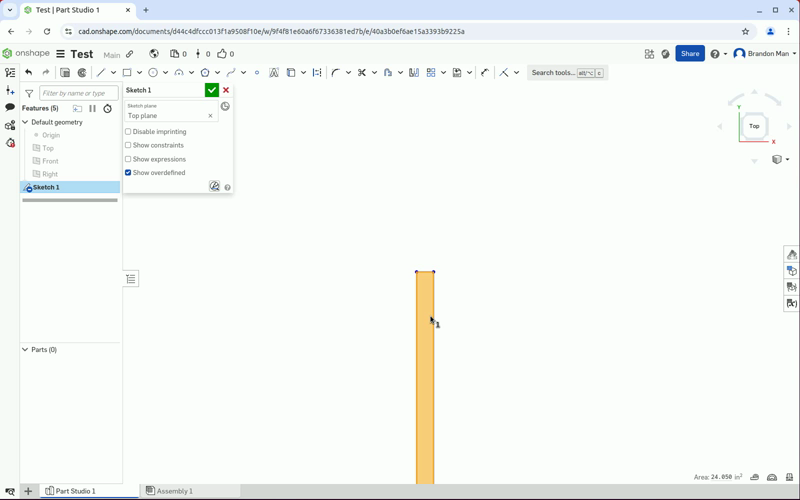
scroll(-6)
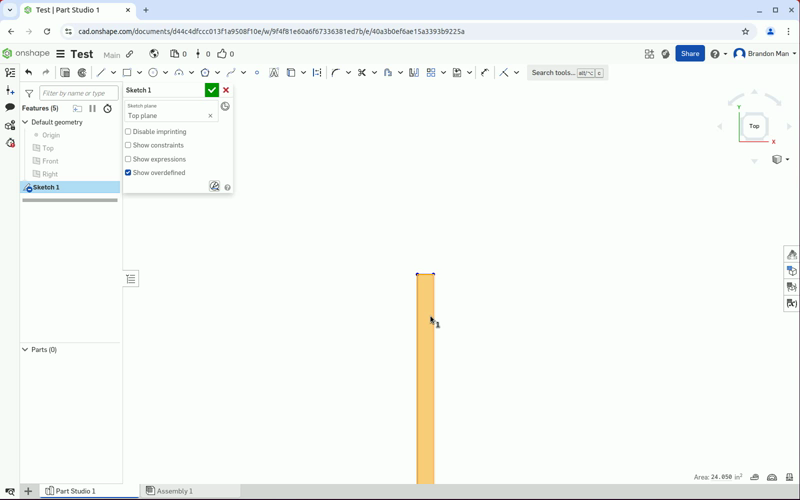
scroll(-6)
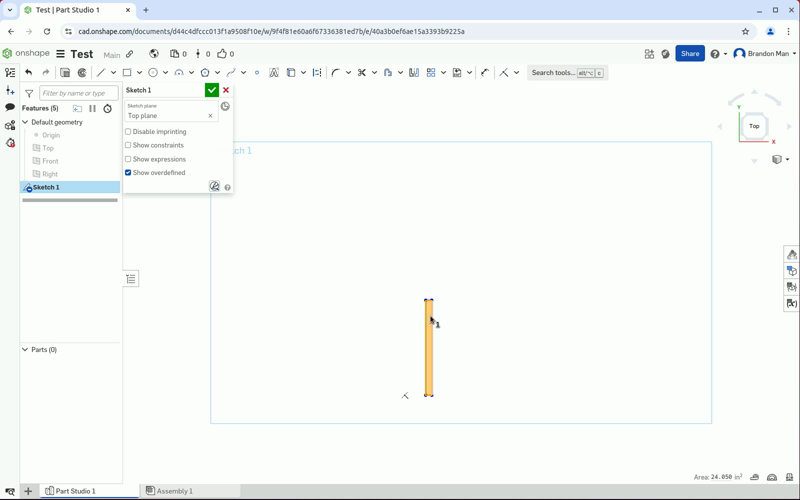
mouse_move(73, 352)
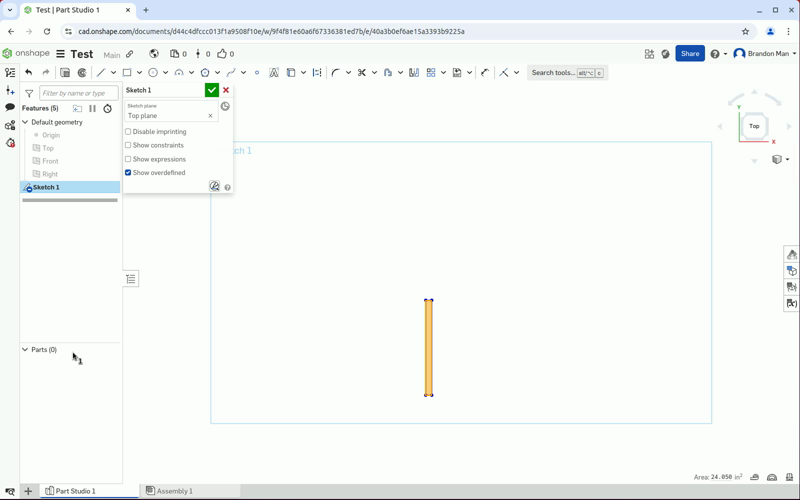
key(shift+y)
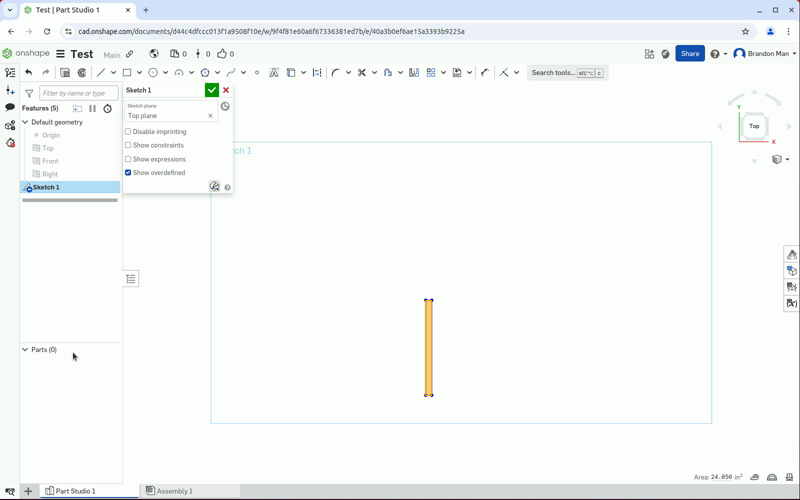
key(shift+e)
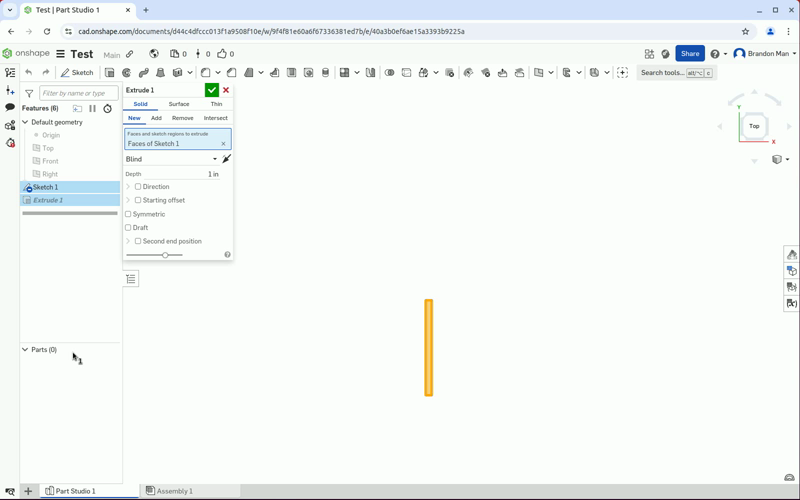
mouse_move(143, 106)
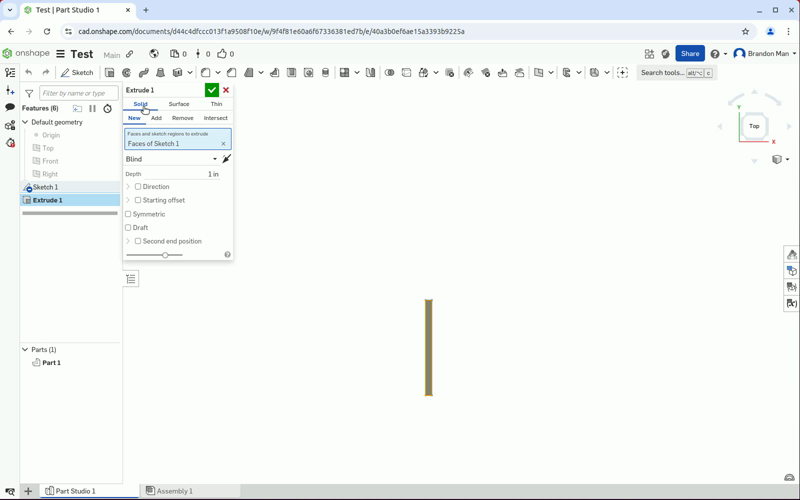
click(143, 106)
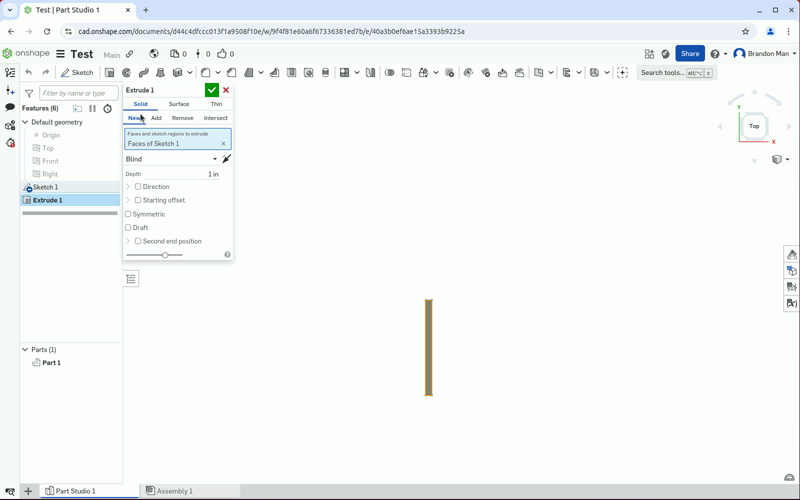
mouse_move(137, 120)
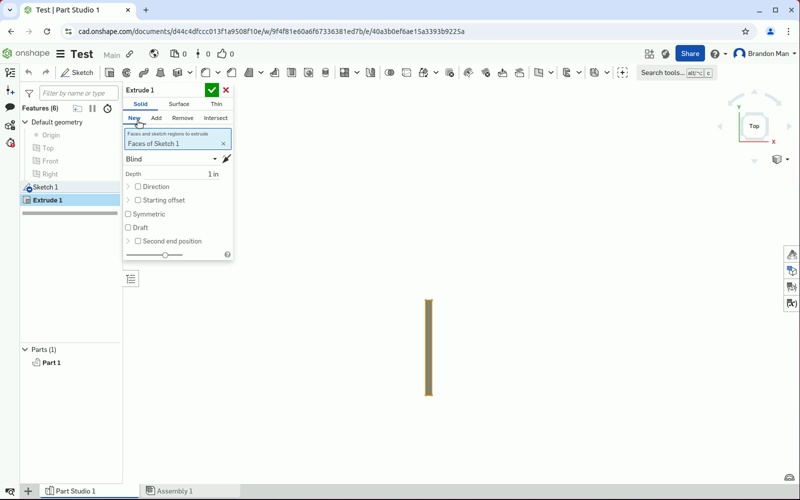
click(137, 120)
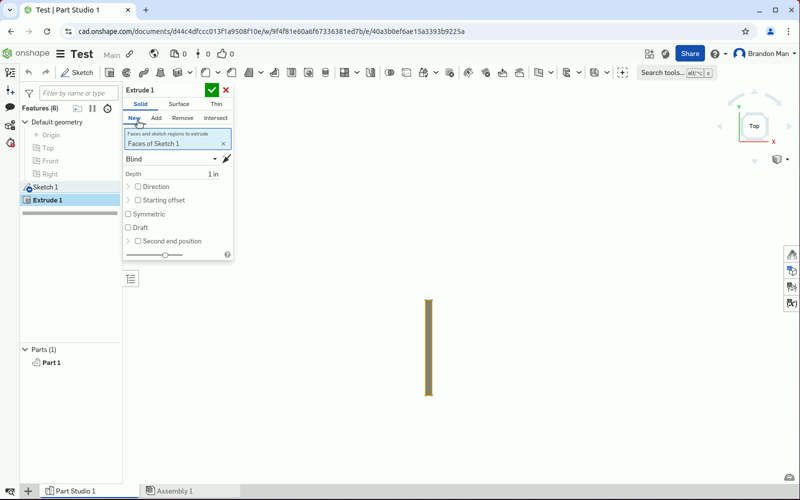
key(tab, 4)
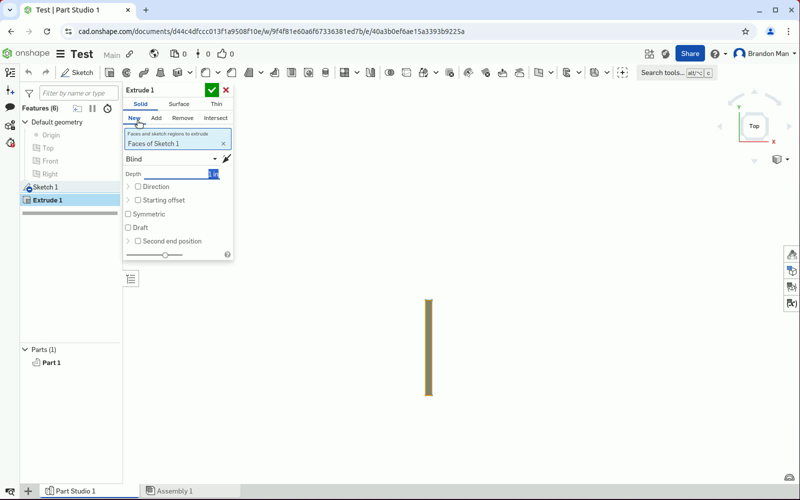
text(1.204)
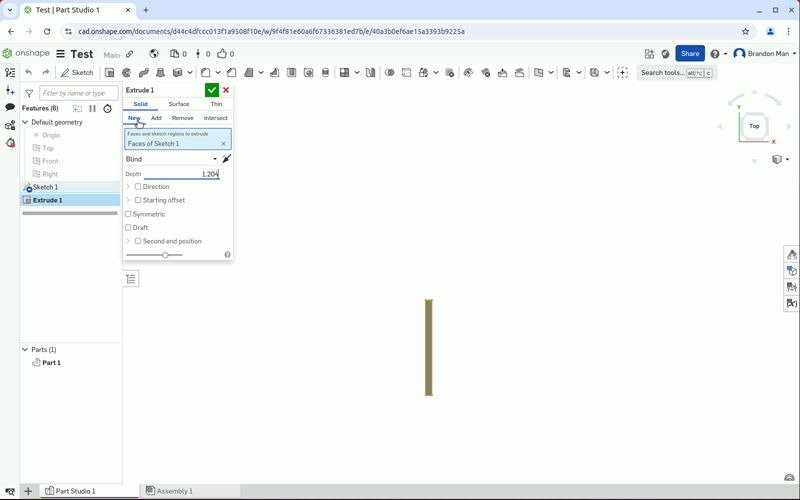
key(enter)
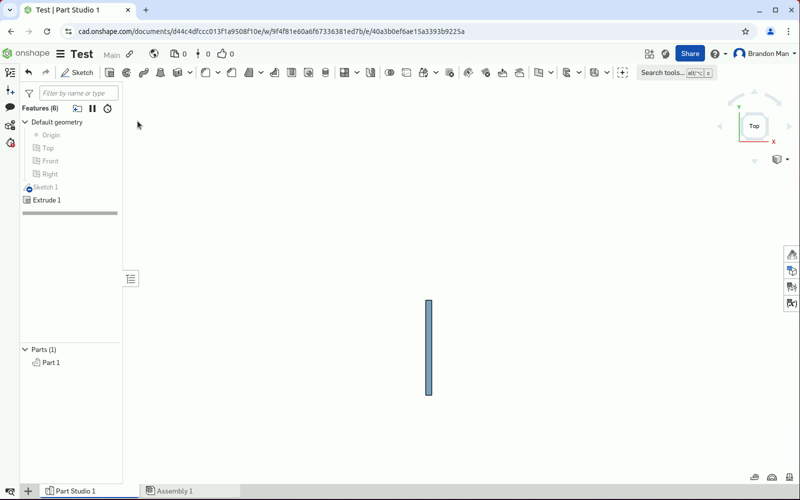
key(shift+h)
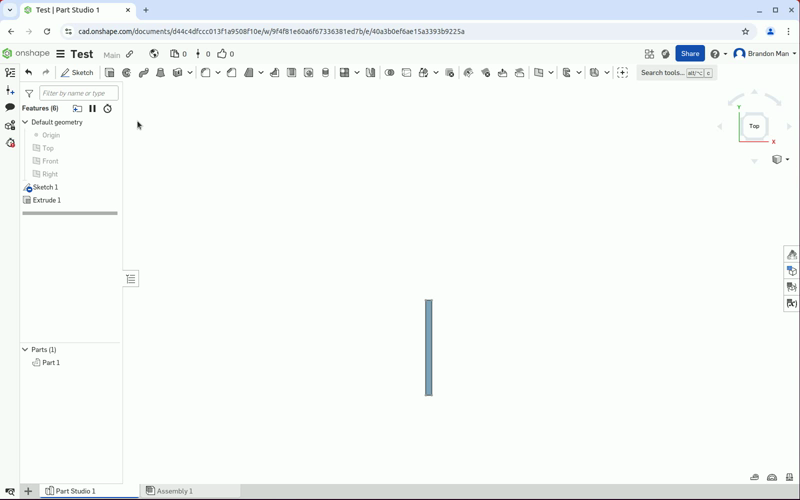
key(shift+h)
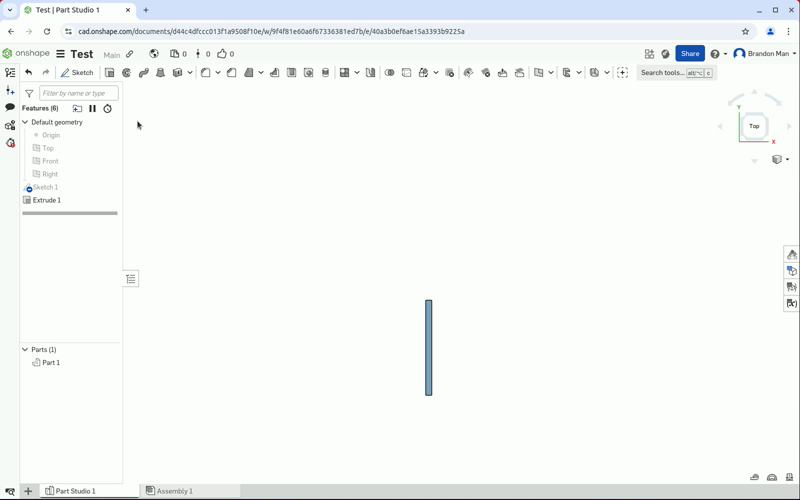
mouse_move(73, 189)
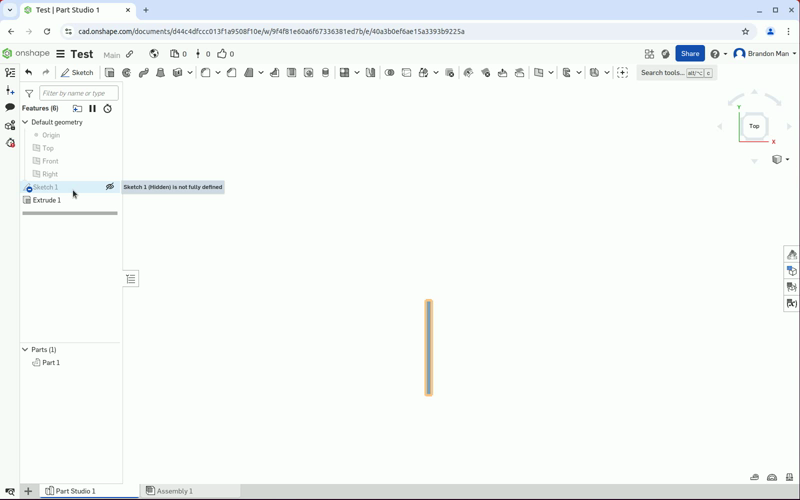
click(73, 189)
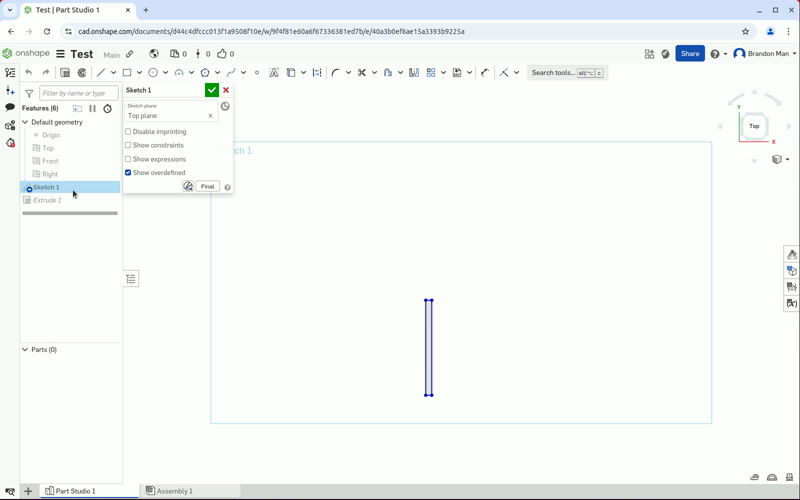
mouse_move(229, 92)
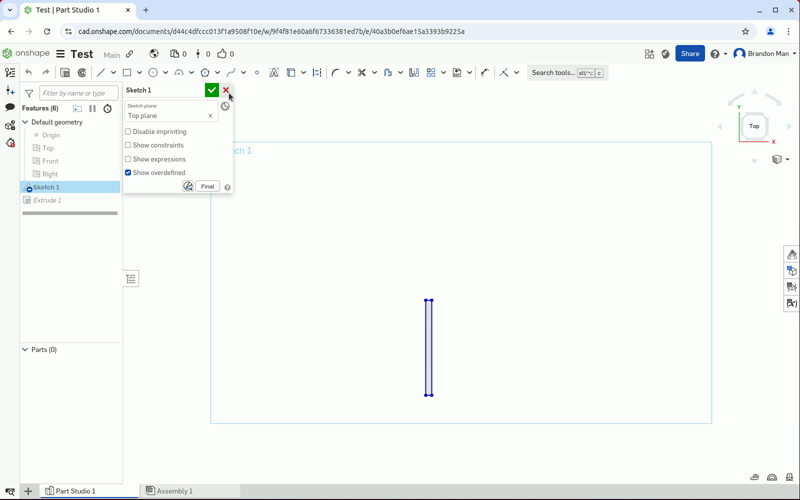
click(229, 92)
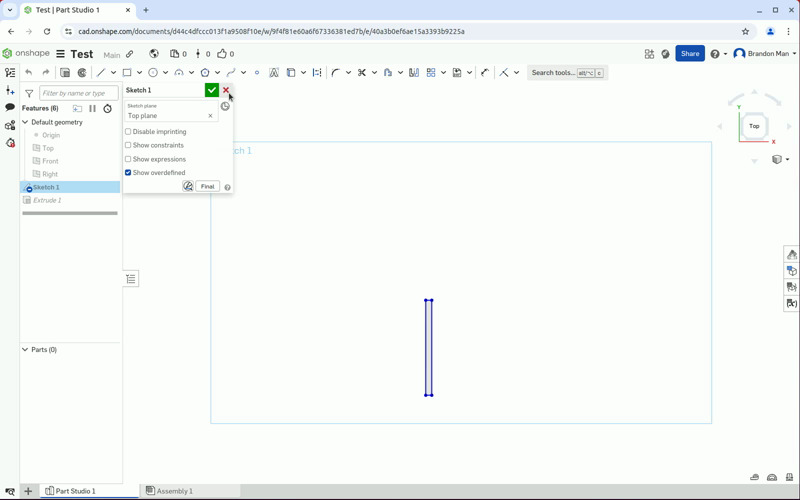
key(shift+s)
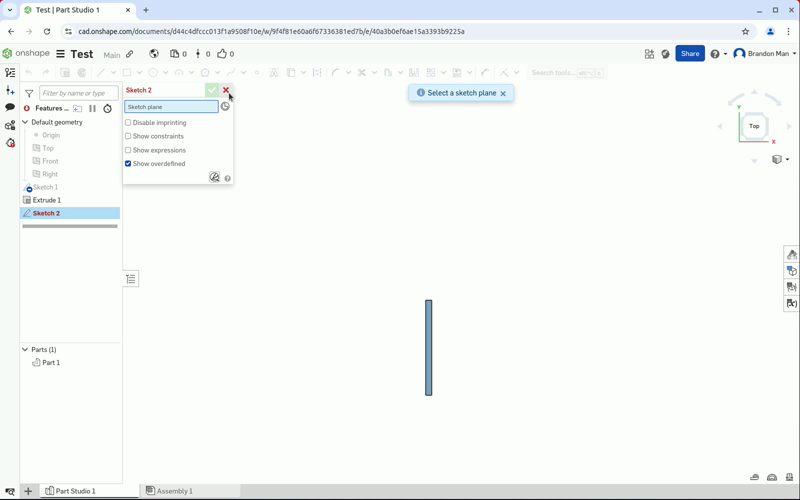
mouse_move(73, 150)
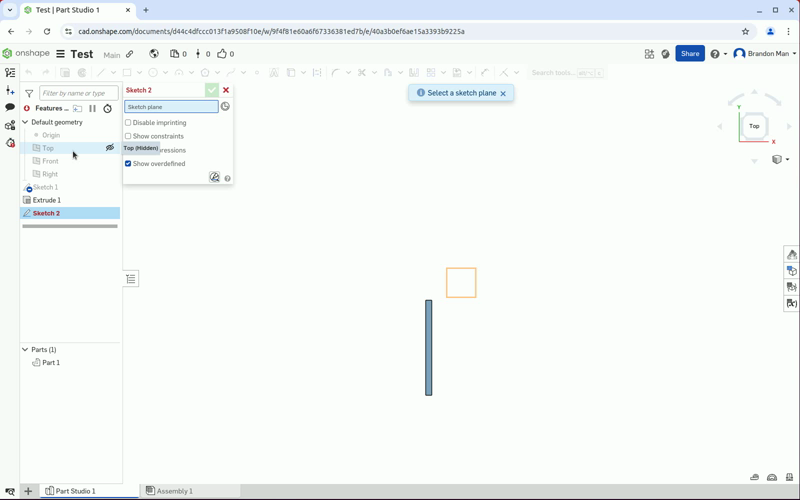
click(73, 150)
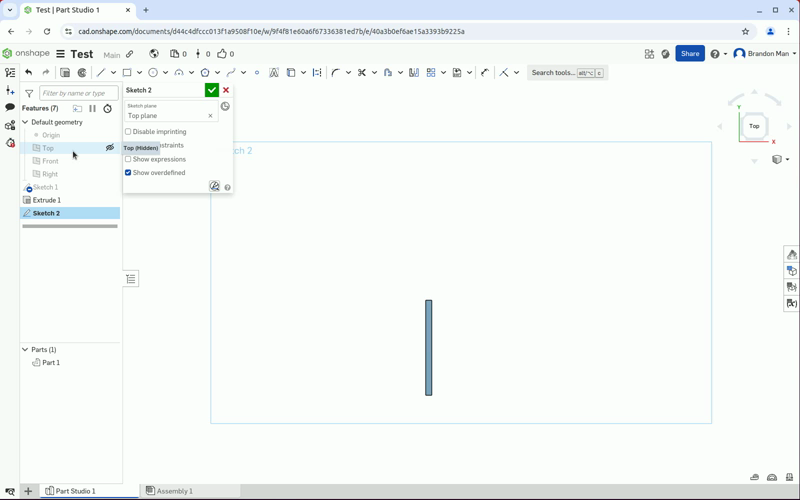
mouse_move(73, 352)
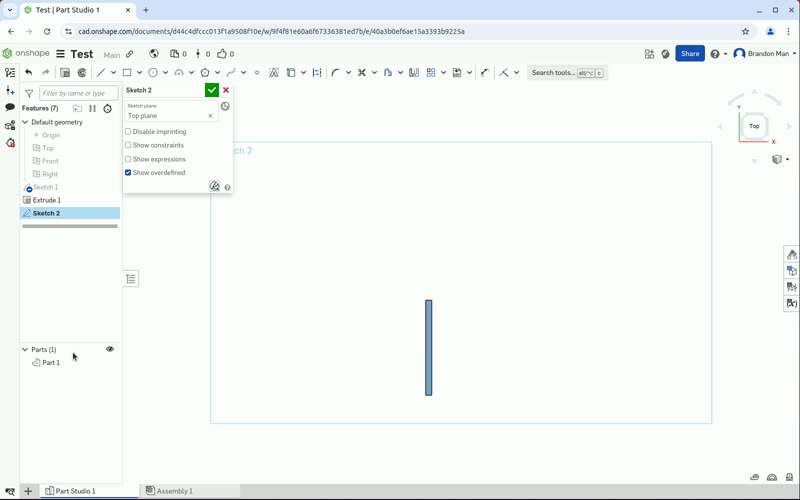
key(y)
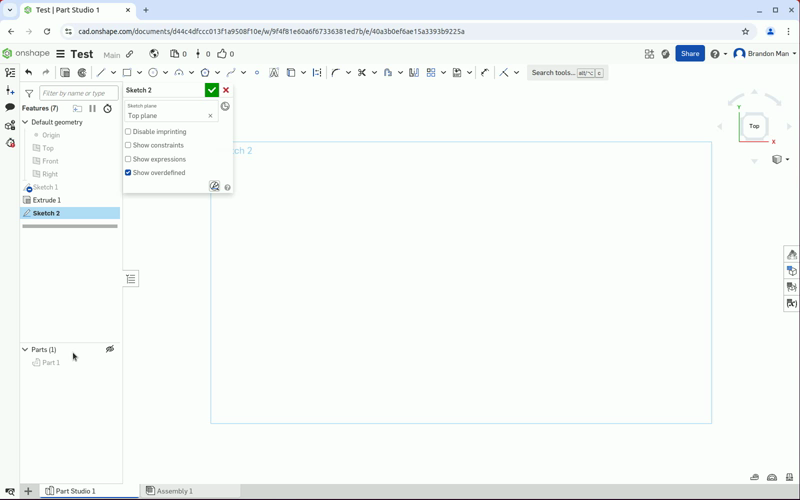
key(l)
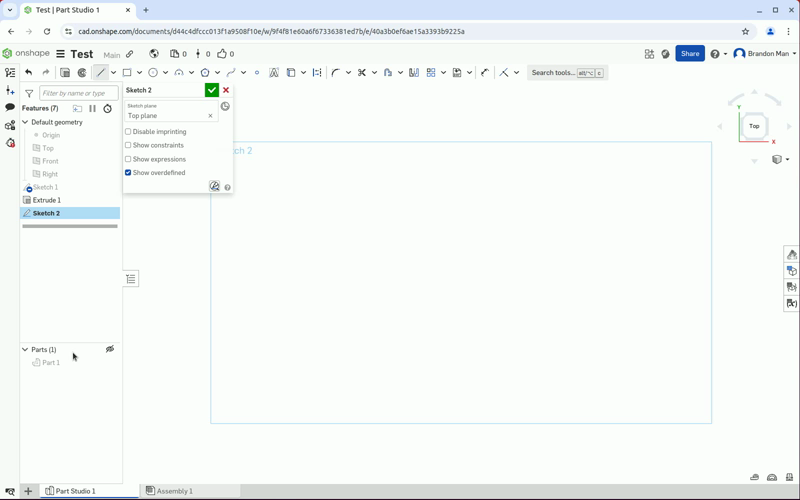
key_down(shift)
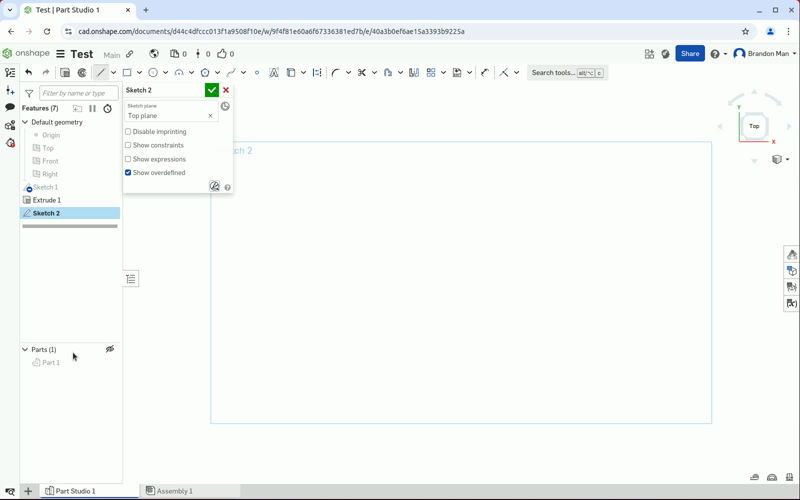
mouse_move(489, 395)
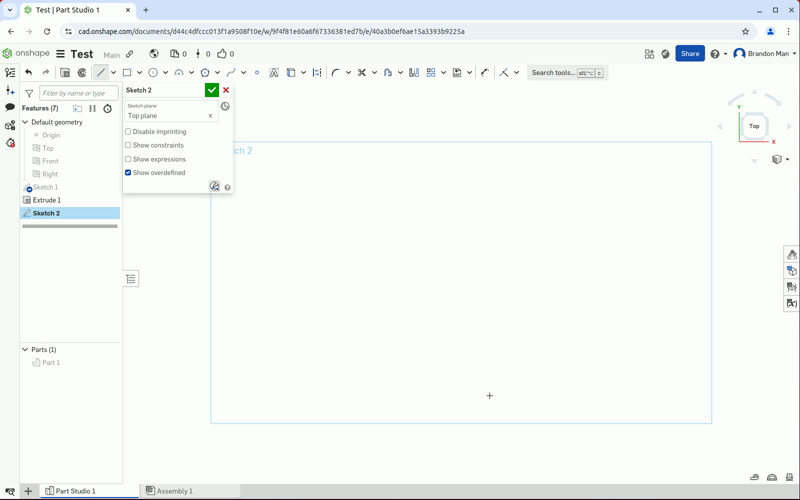
click(489, 395)
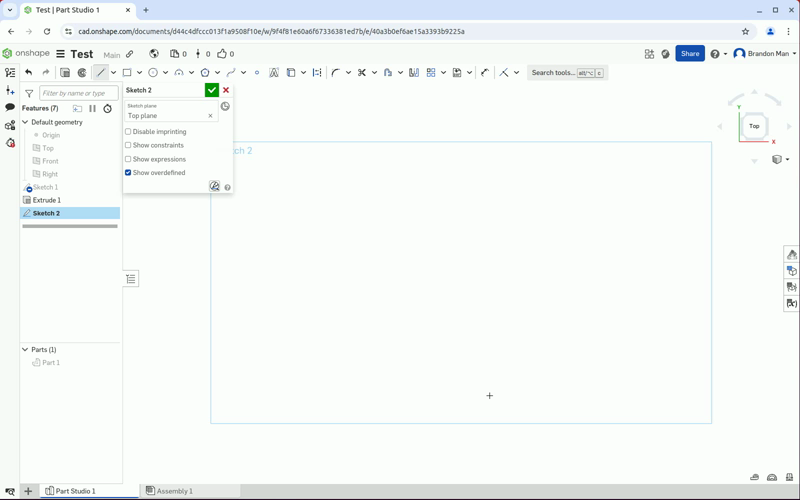
key_up(shift)
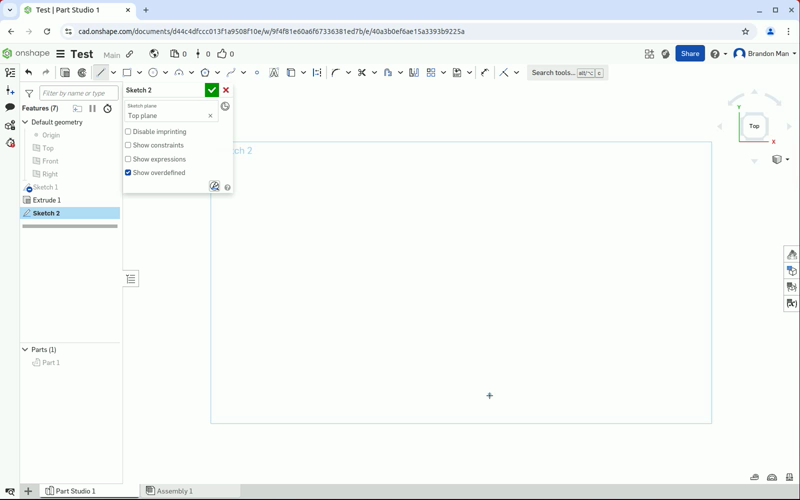
key_down(shift)
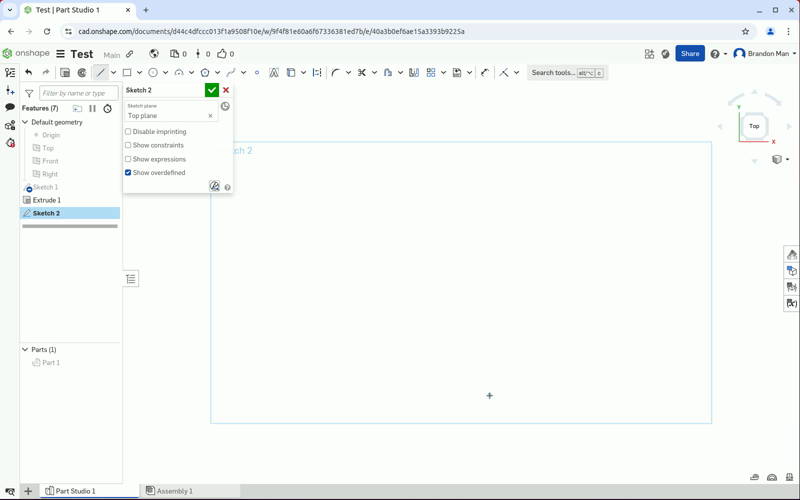
mouse_move(519, 395)
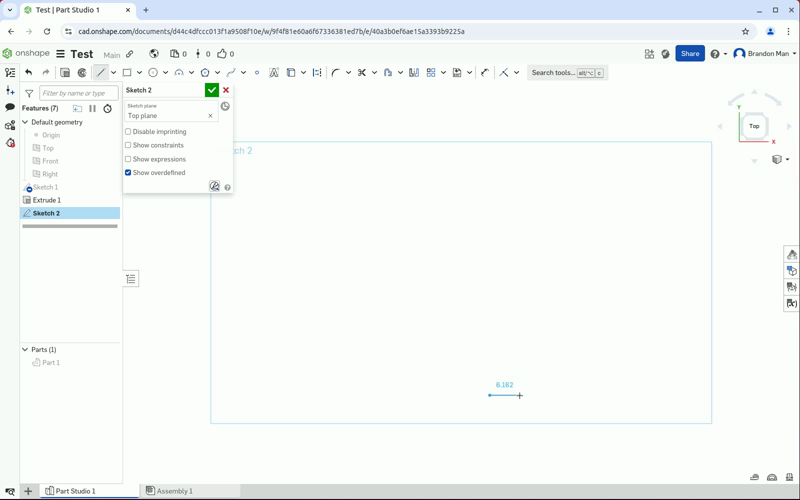
mouse_move(496, 395)
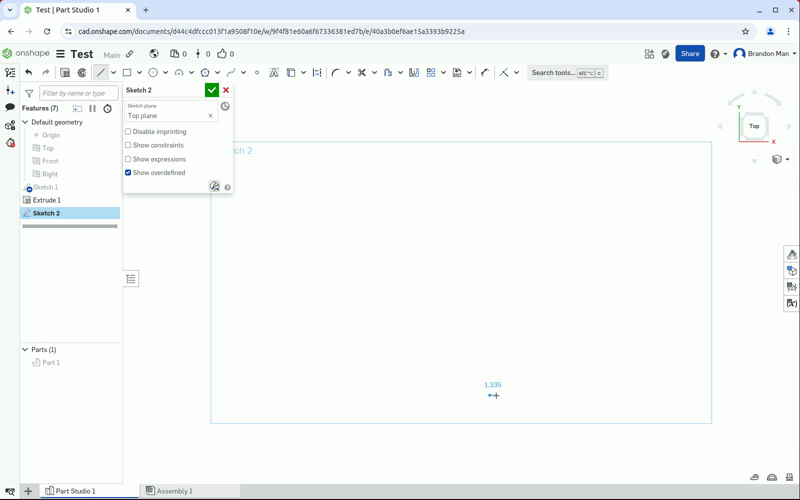
scroll(6)
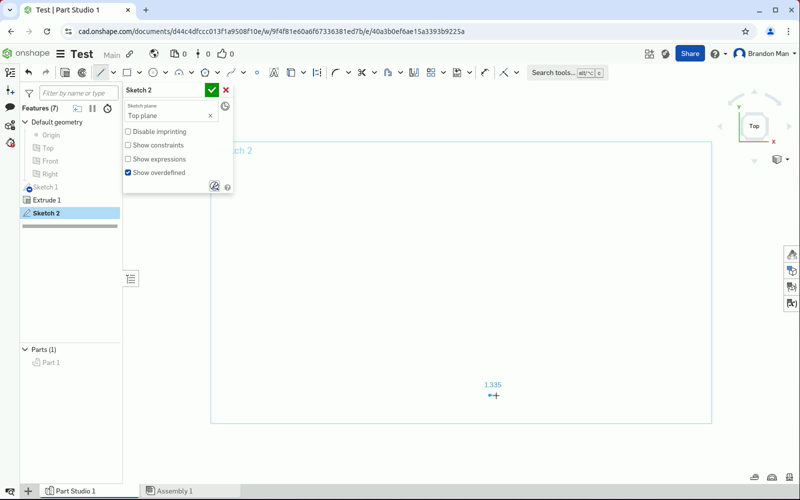
scroll(6)
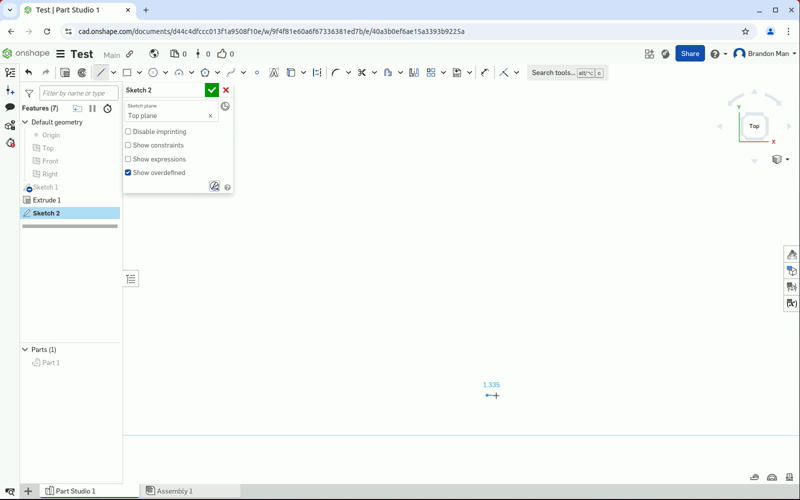
scroll(6)
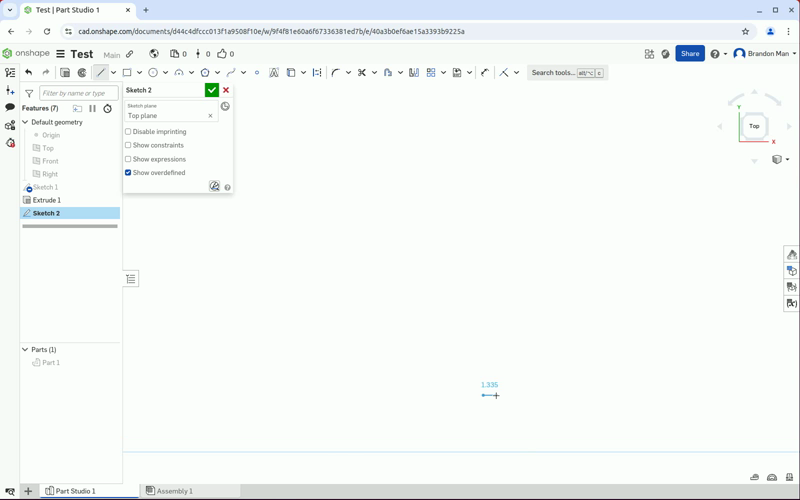
scroll(6)
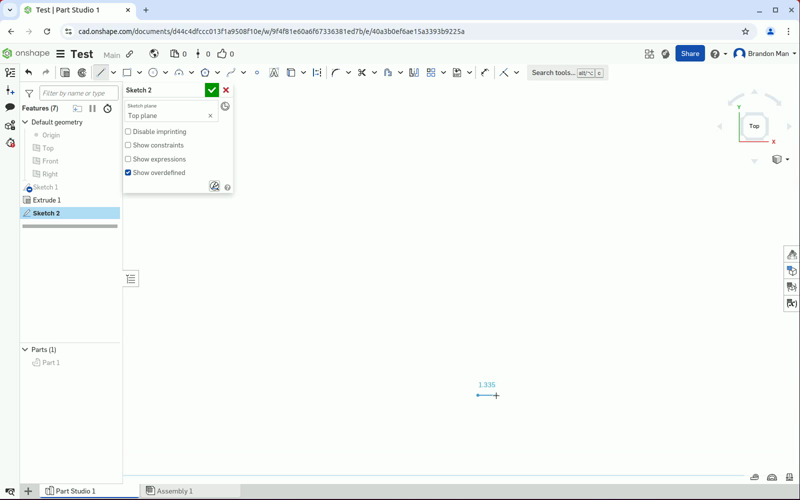
scroll(6)
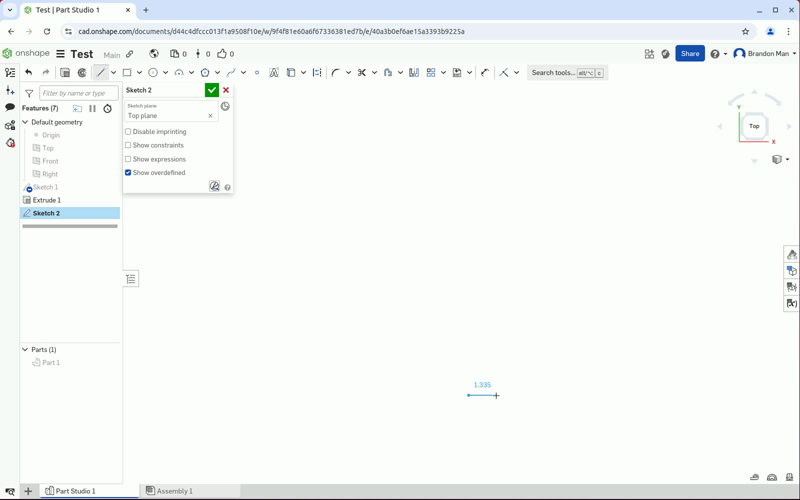
scroll(6)
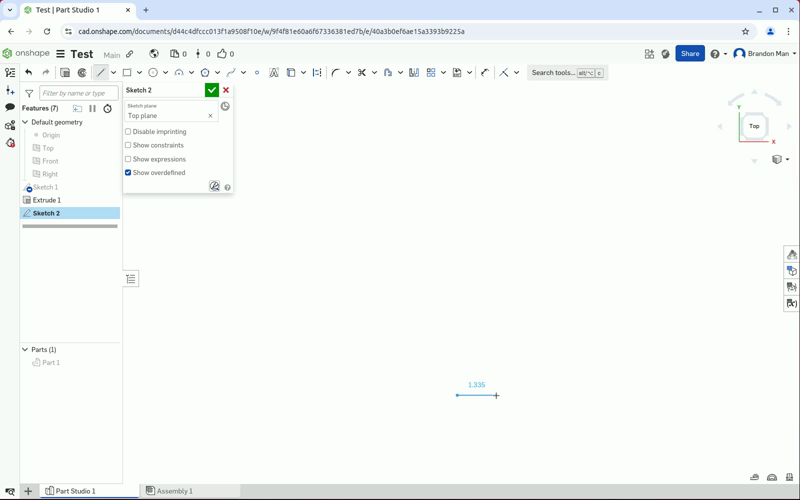
scroll(6)
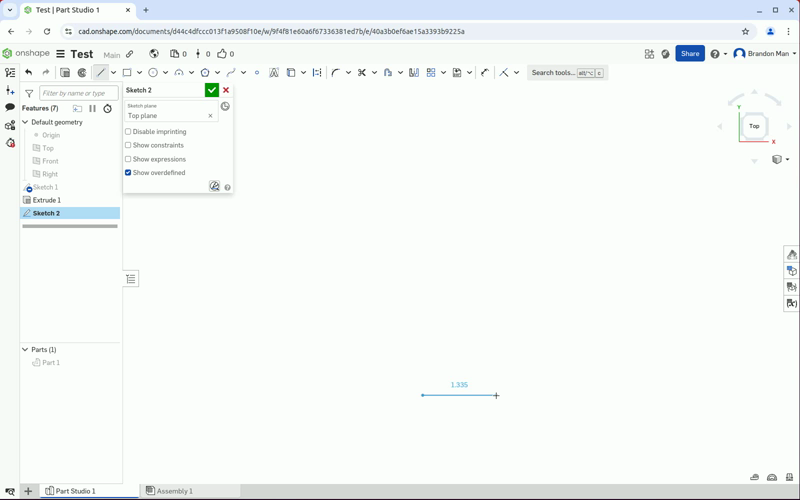
click(496, 395)
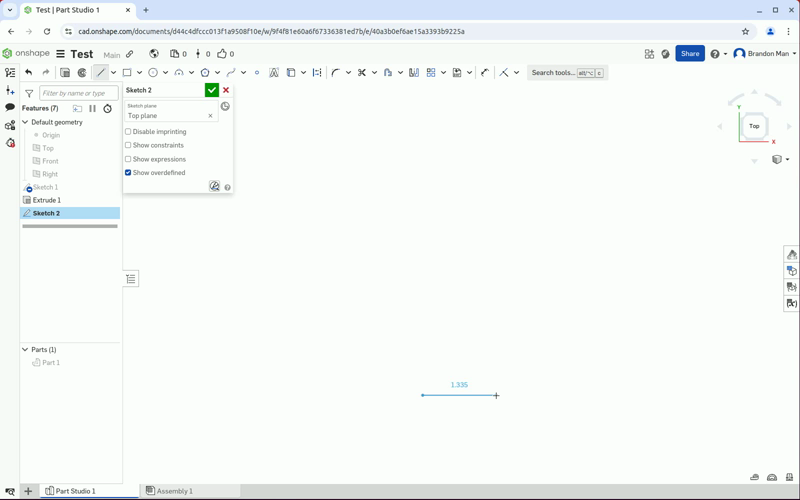
scroll(-6)
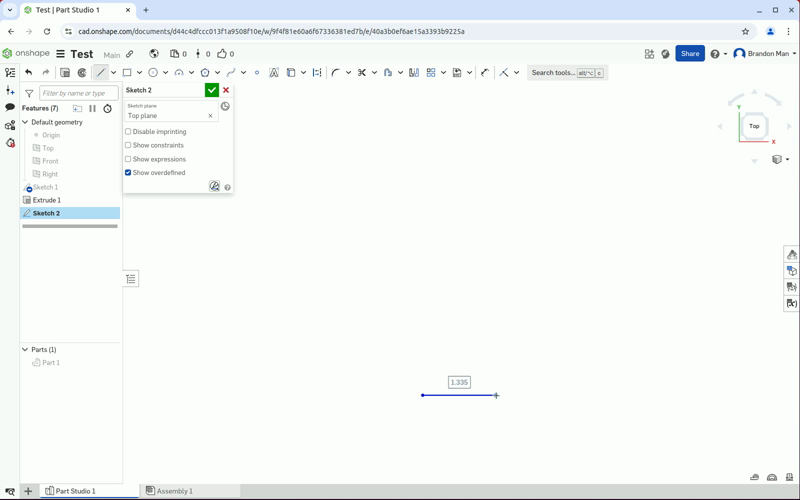
scroll(-6)
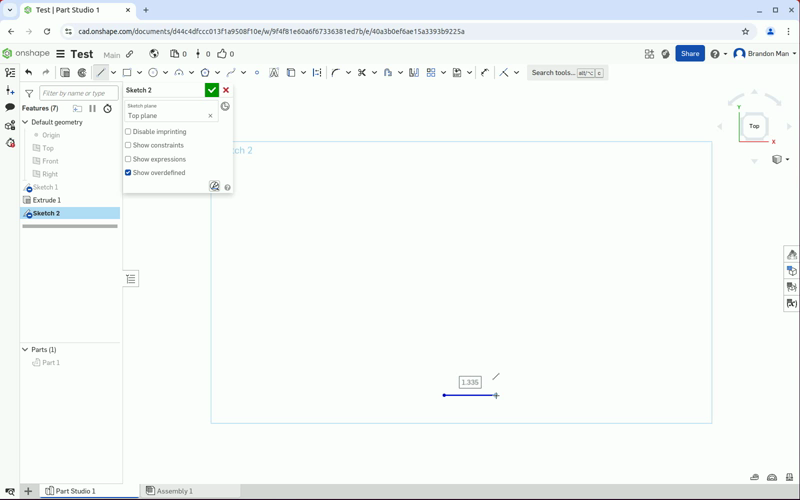
scroll(-6)
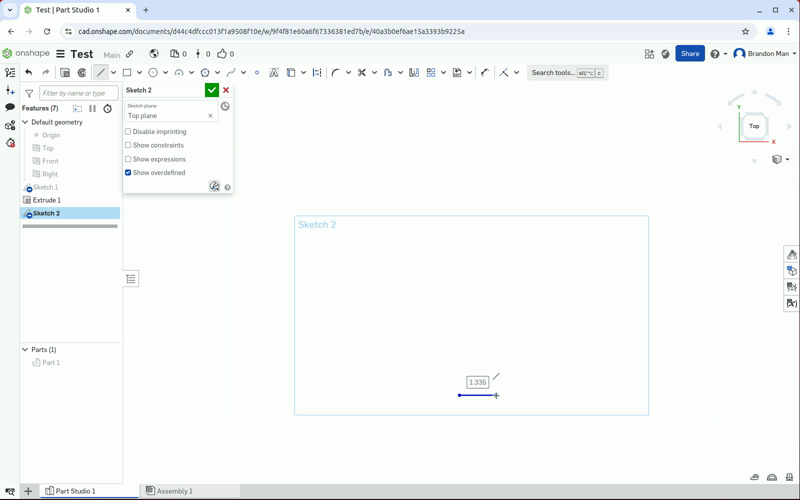
scroll(-6)
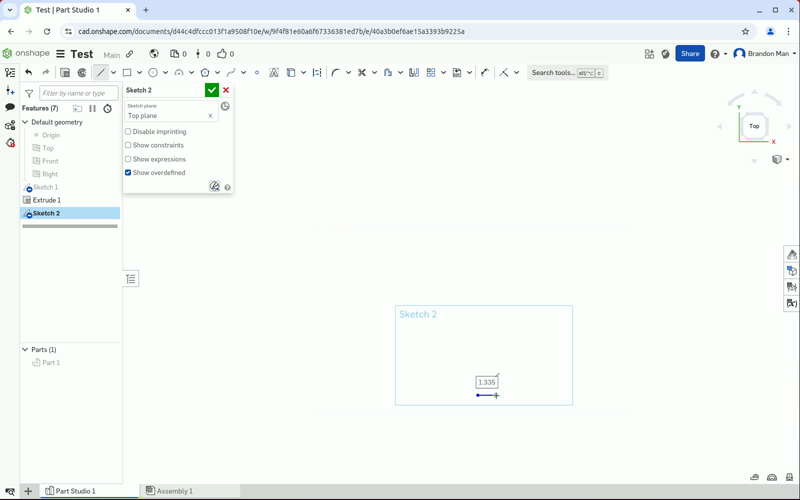
scroll(-6)
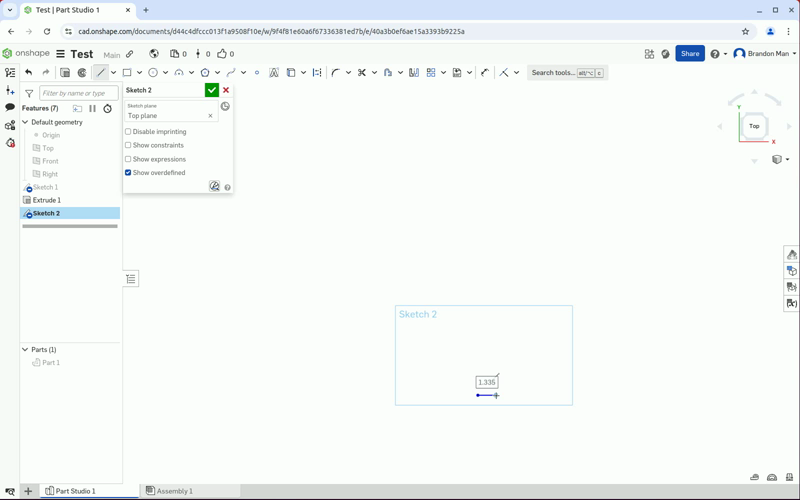
scroll(-6)
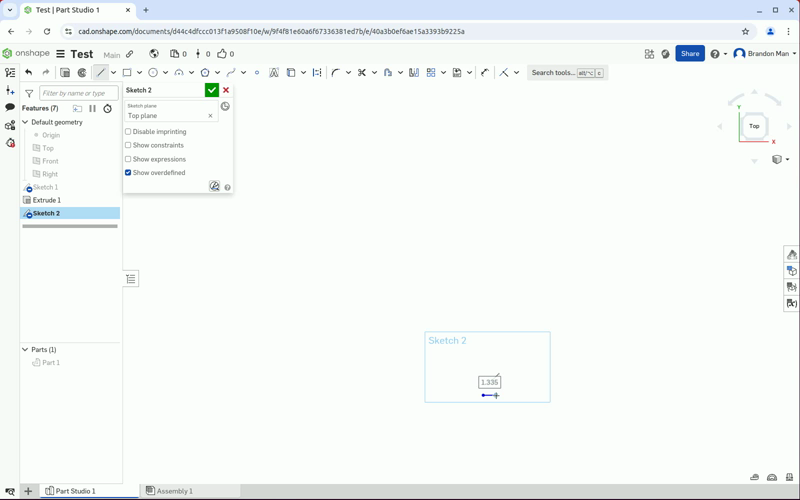
scroll(-6)
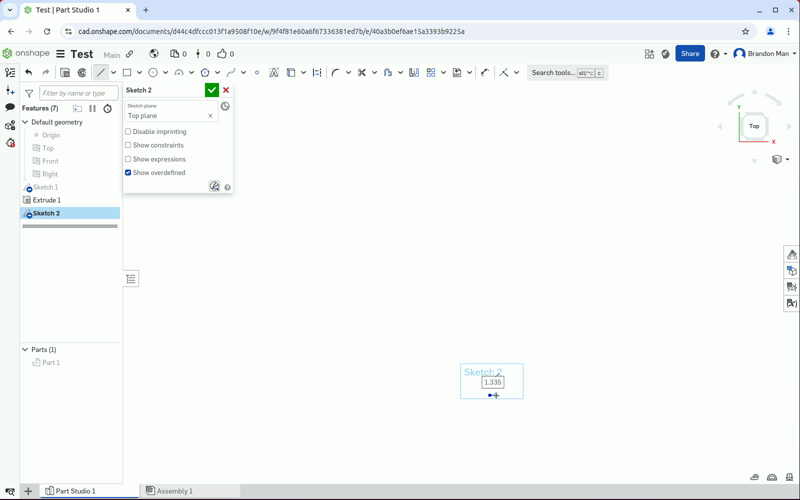
key_up(shift)
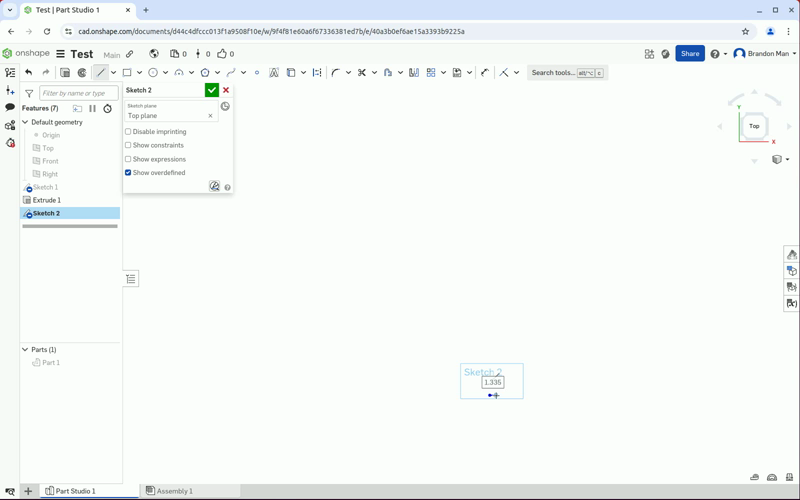
key_down(shift)
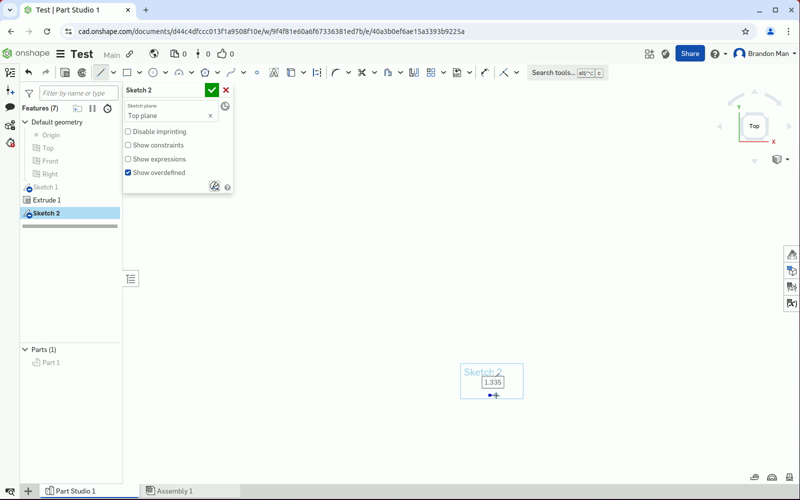
mouse_move(496, 300)
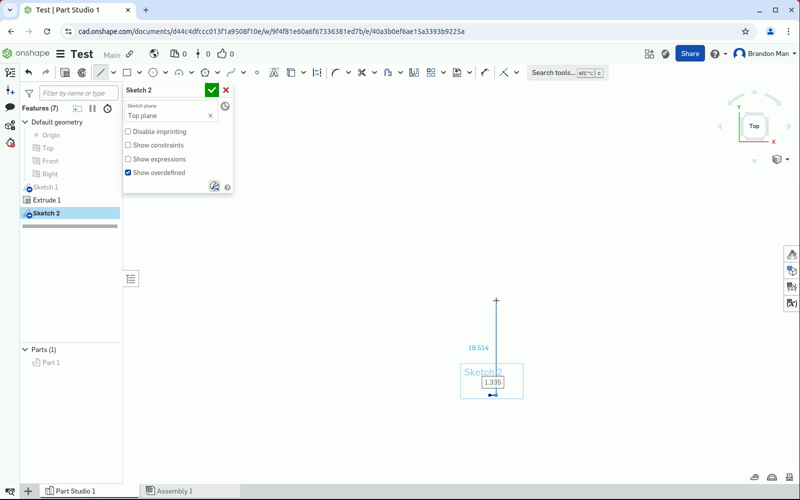
click(496, 300)
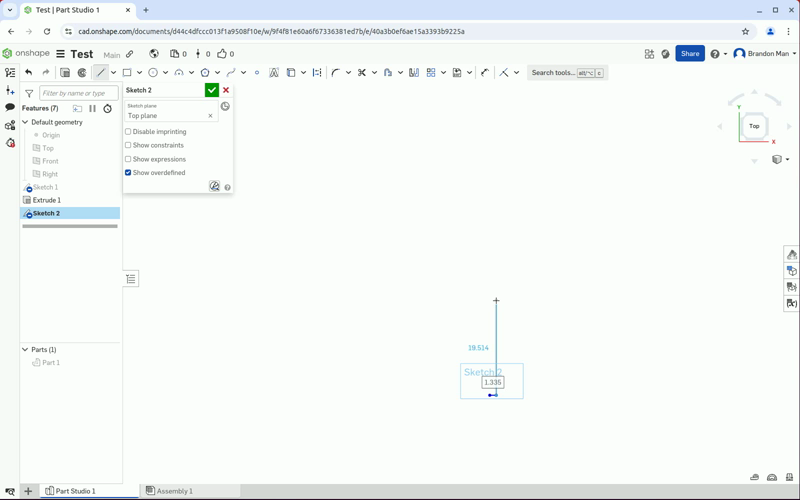
key_up(shift)
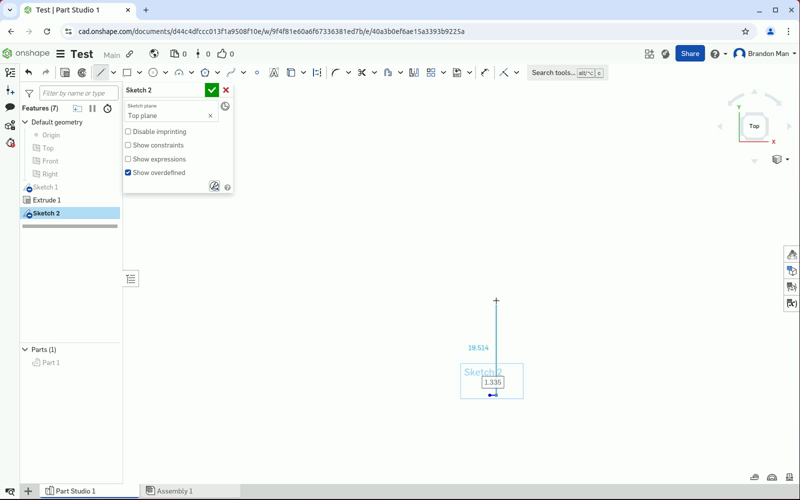
key_down(shift)
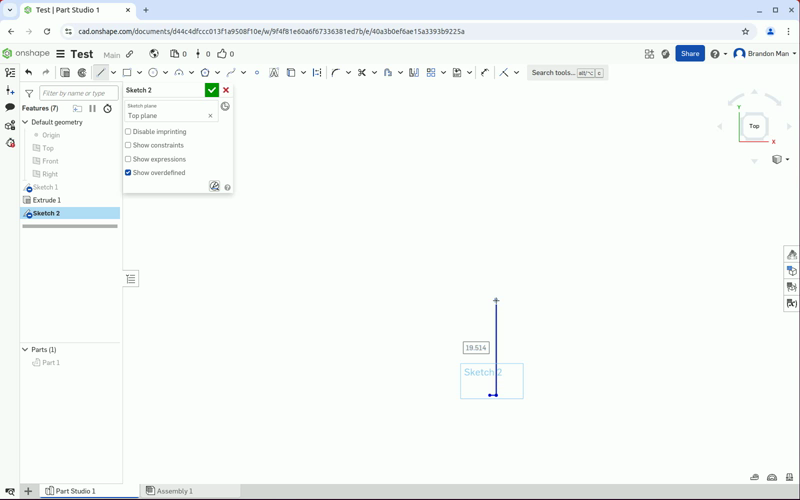
mouse_move(526, 300)
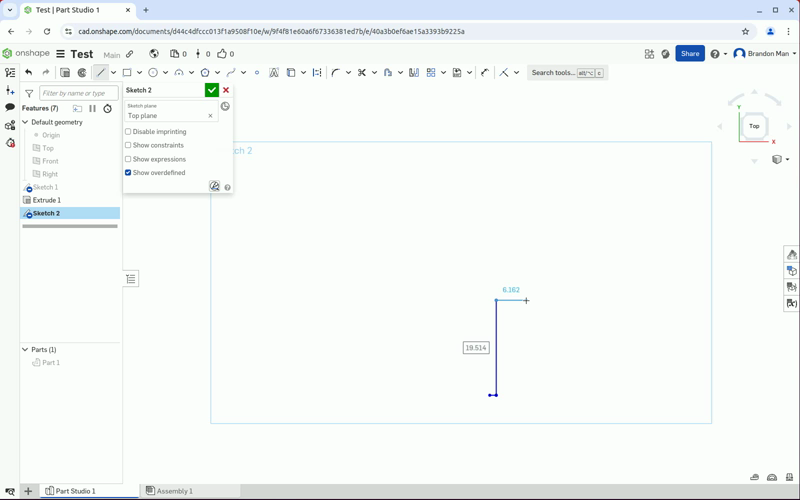
mouse_move(489, 300)
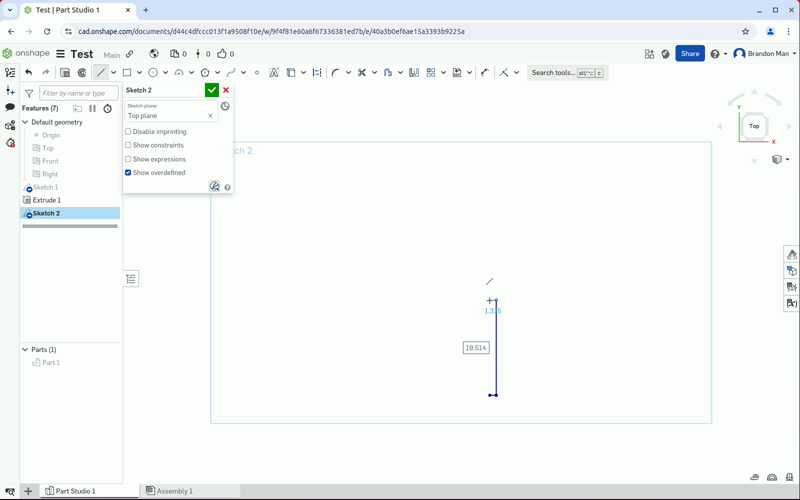
scroll(6)
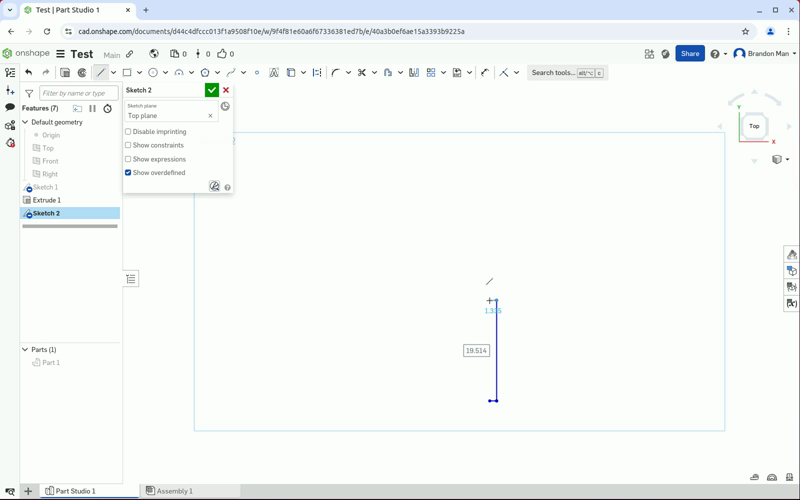
scroll(6)
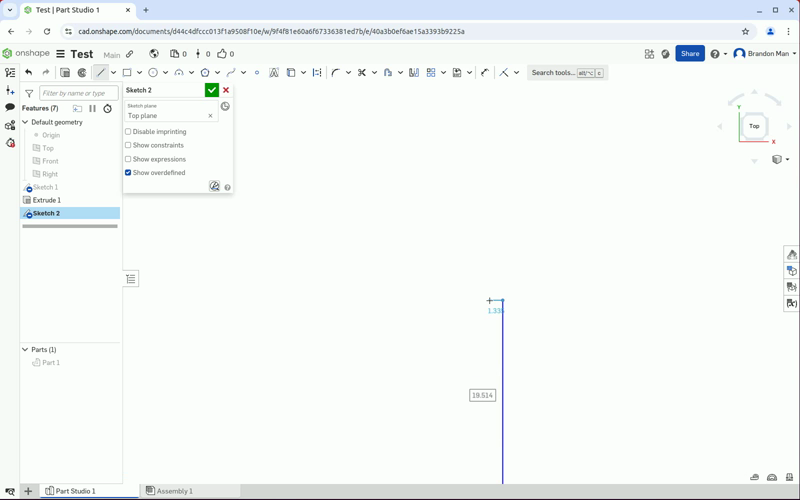
scroll(6)
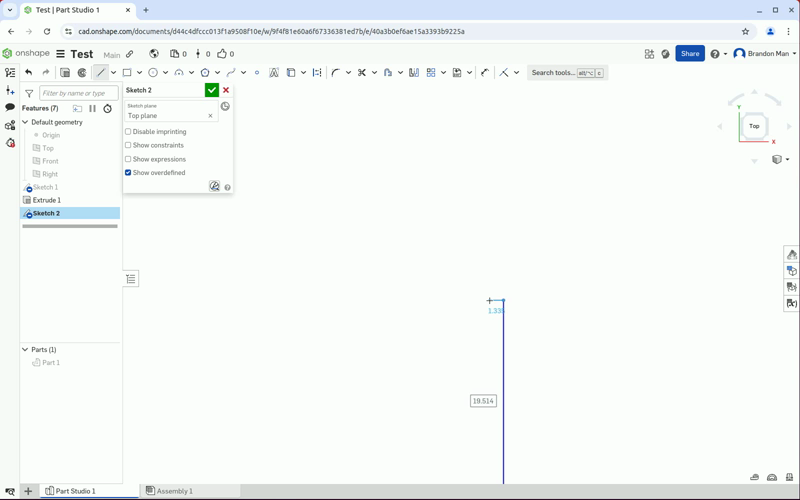
scroll(6)
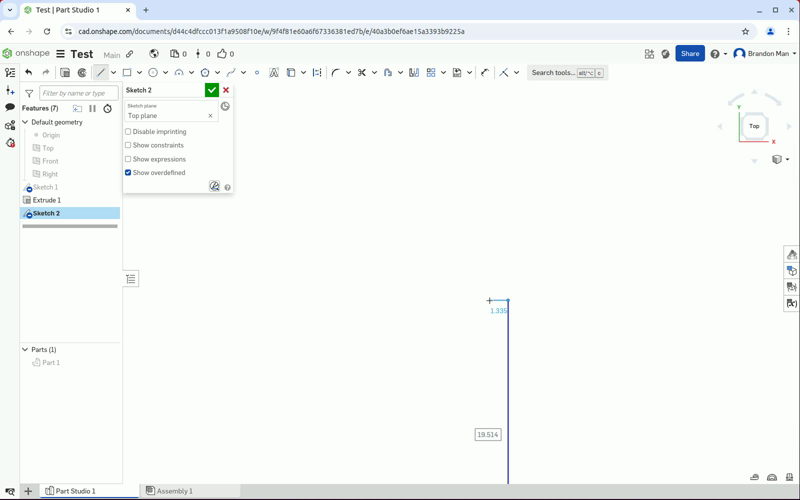
scroll(6)
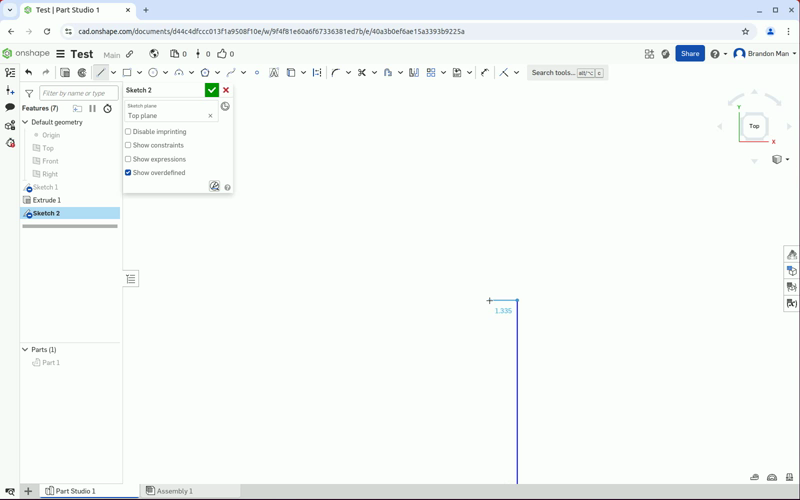
scroll(6)
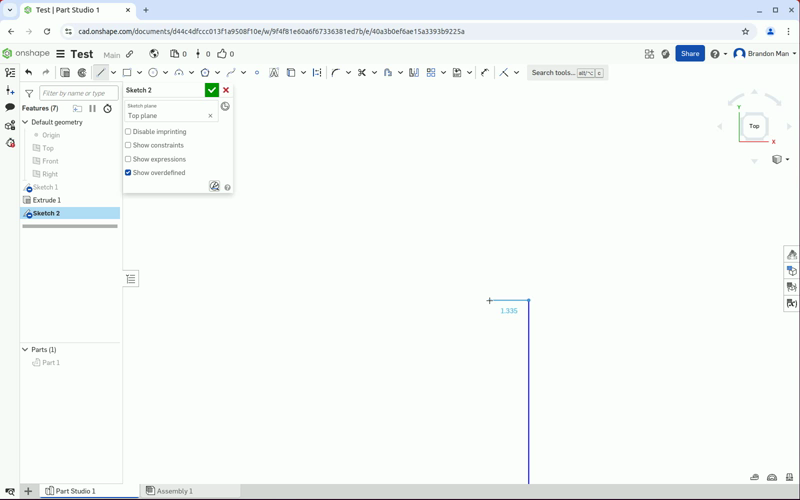
scroll(6)
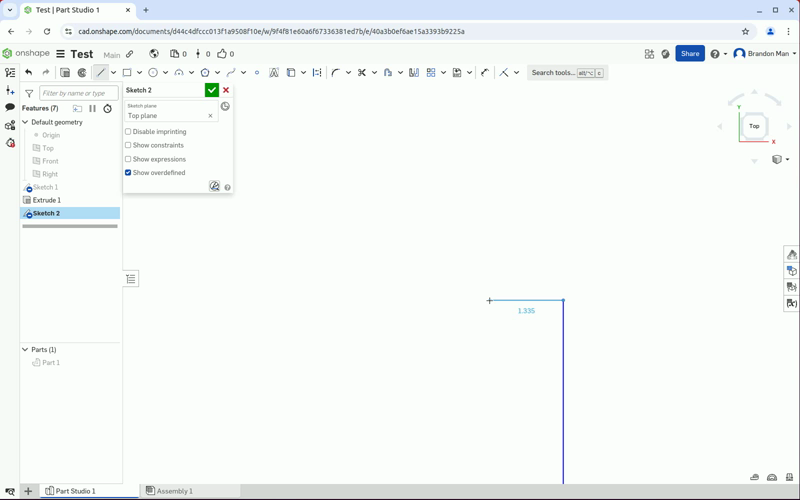
click(489, 300)
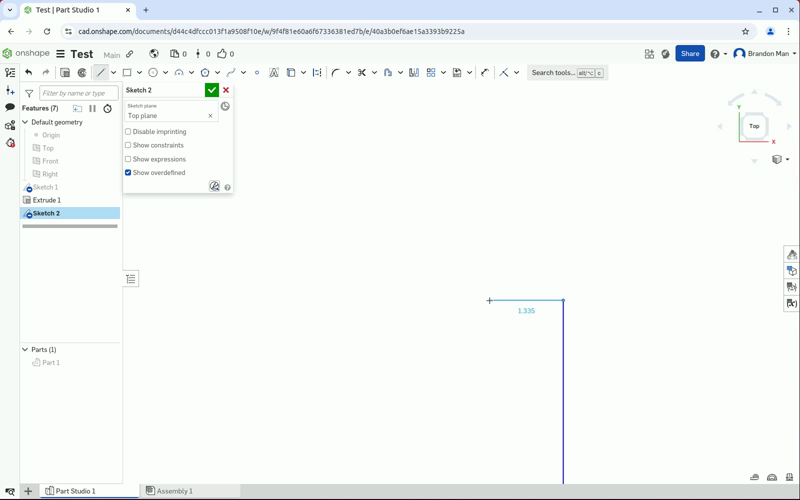
scroll(-6)
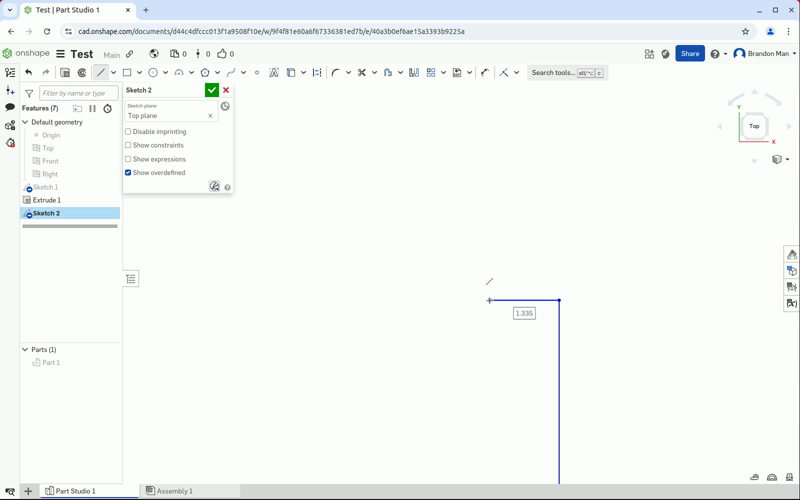
scroll(-6)
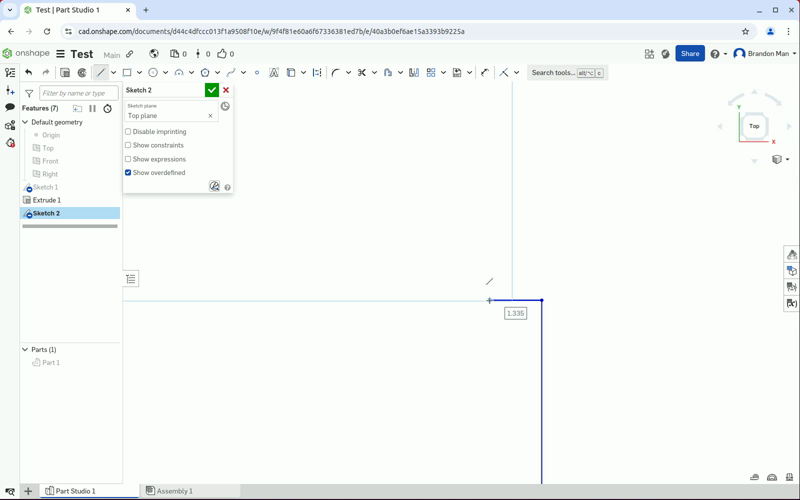
scroll(-6)
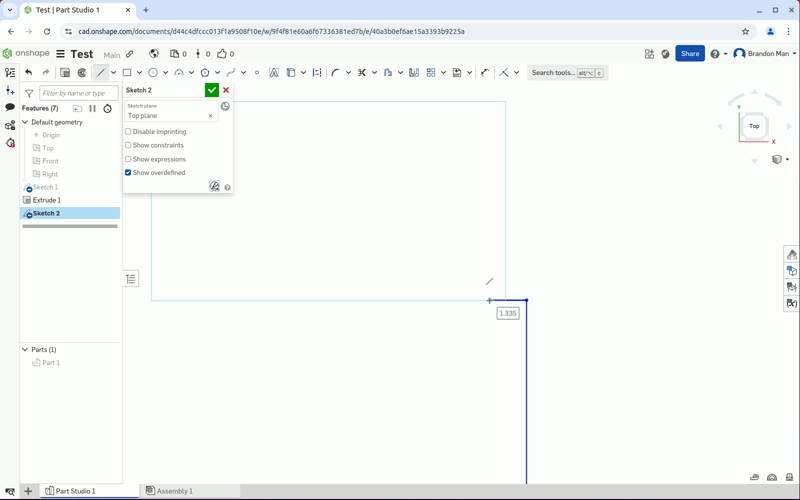
scroll(-6)
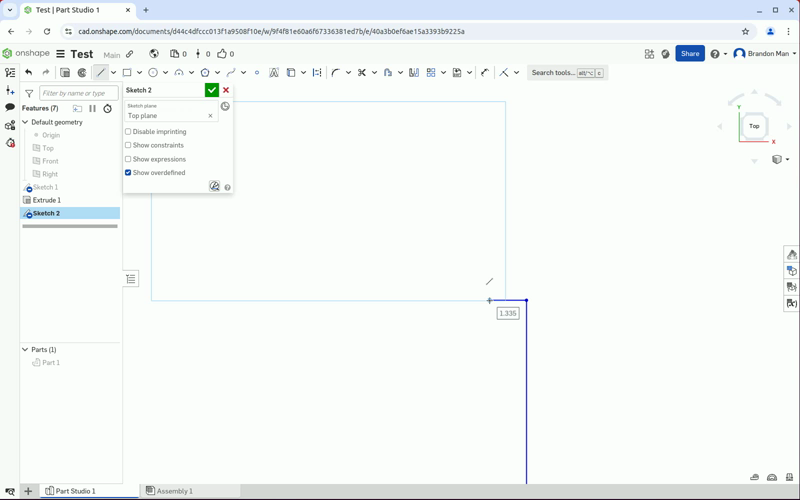
scroll(-6)
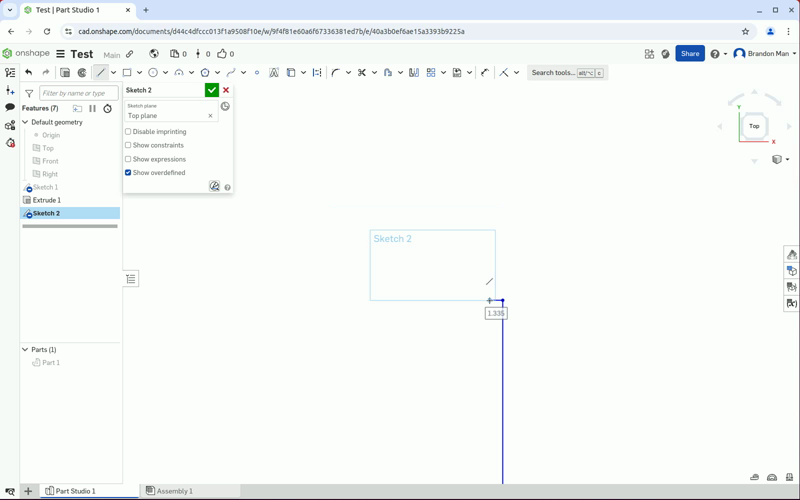
scroll(-6)
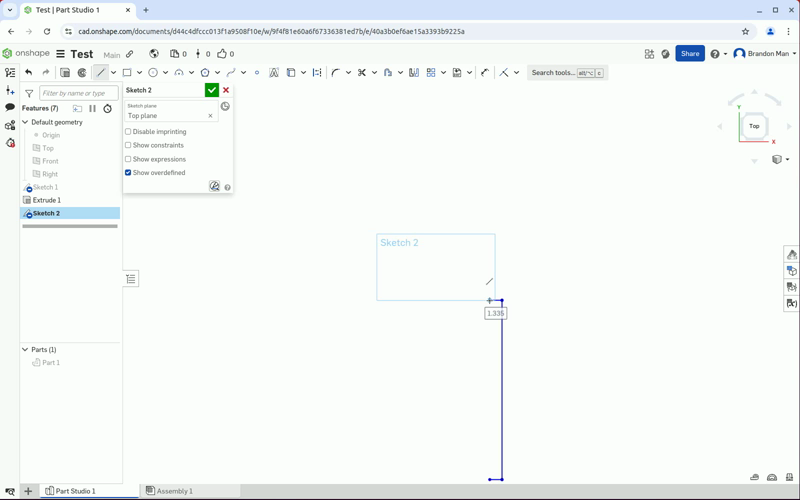
scroll(-6)
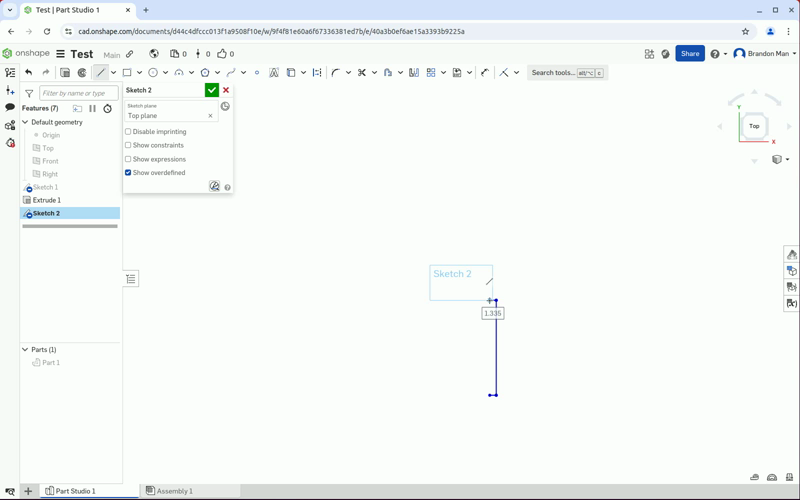
key_up(shift)
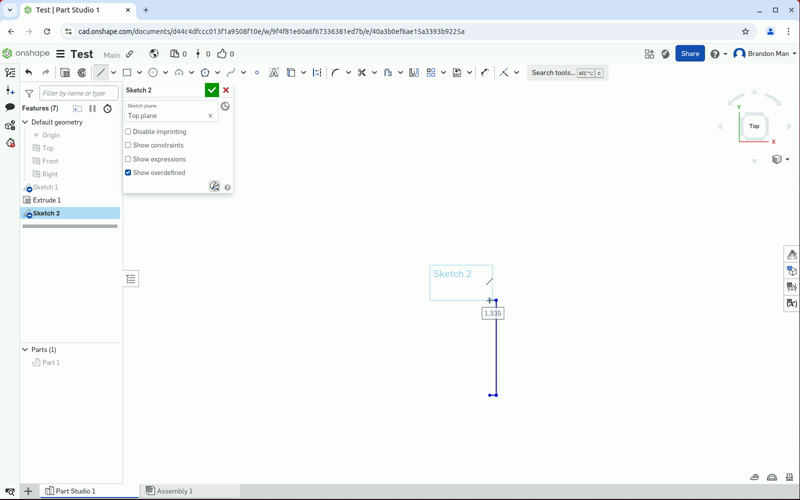
key_down(shift)
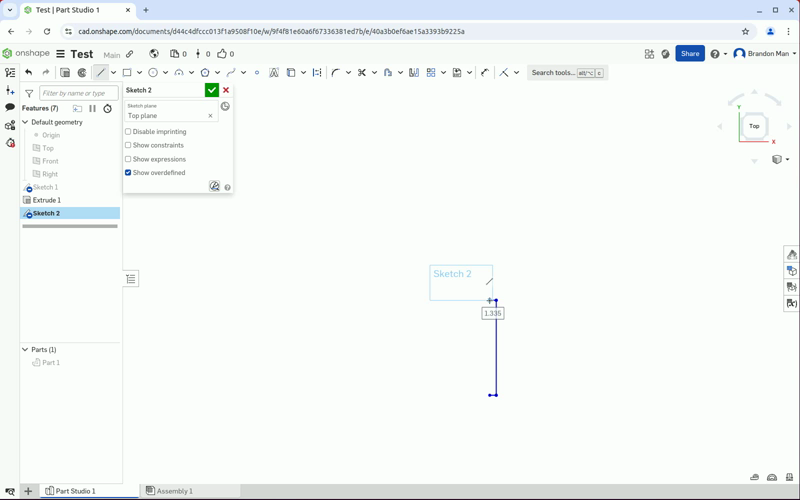
mouse_move(489, 395)
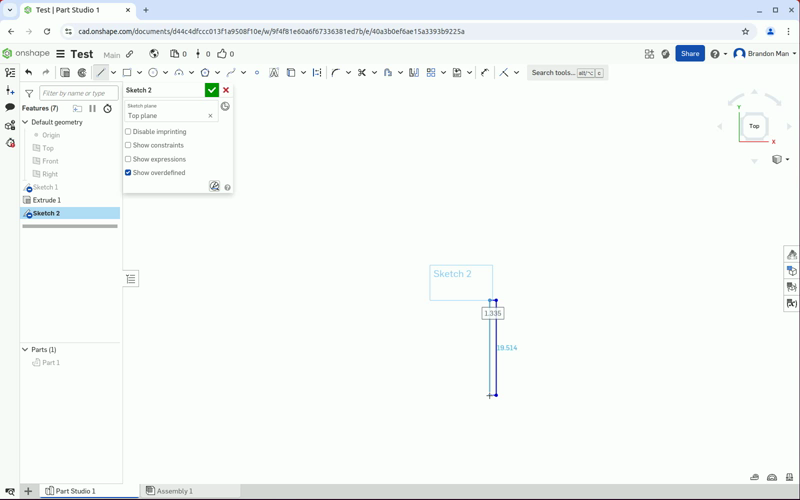
key_up(shift)
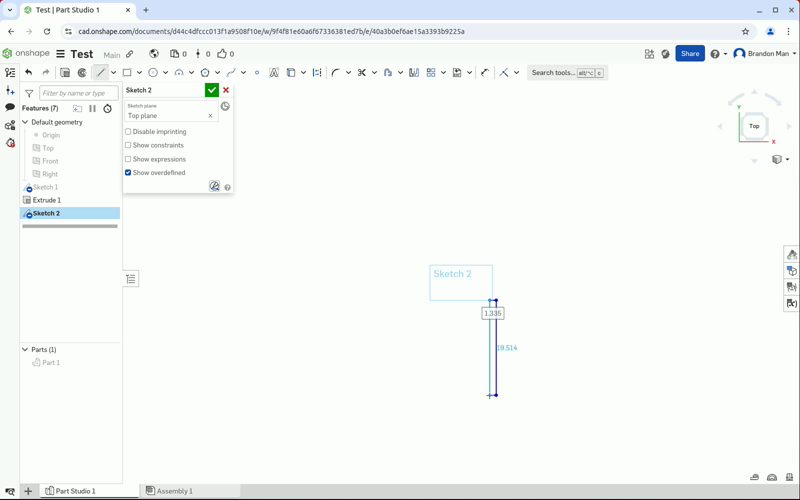
click(489, 395)
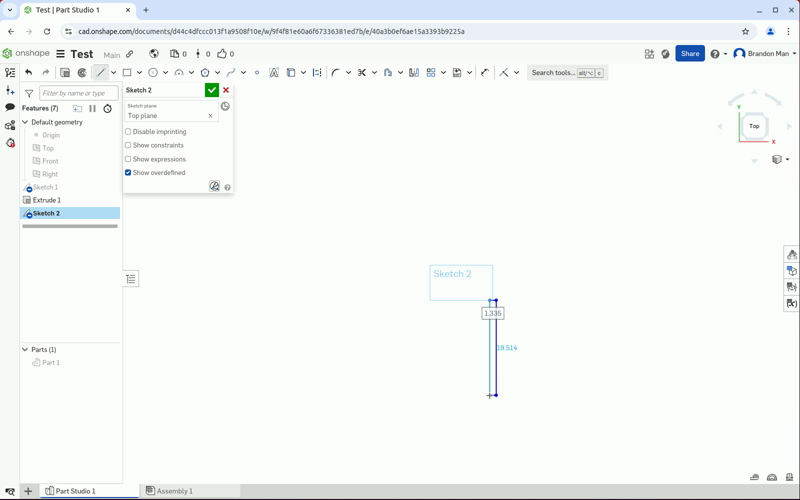
key(esc)
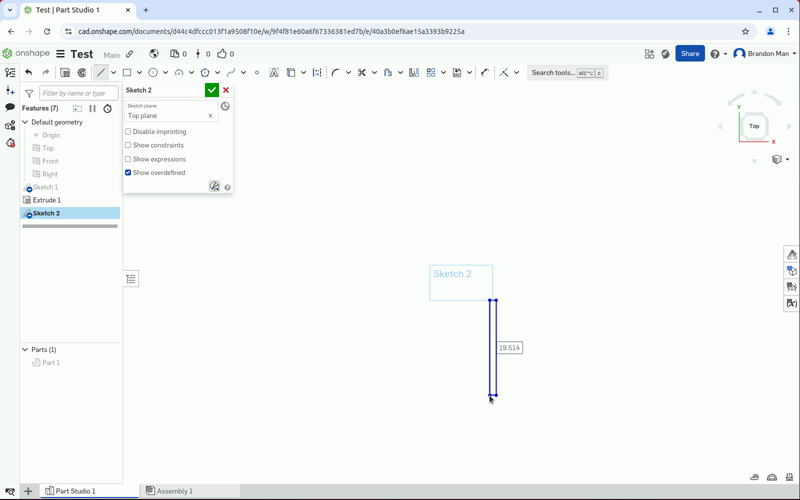
mouse_move(493, 359)
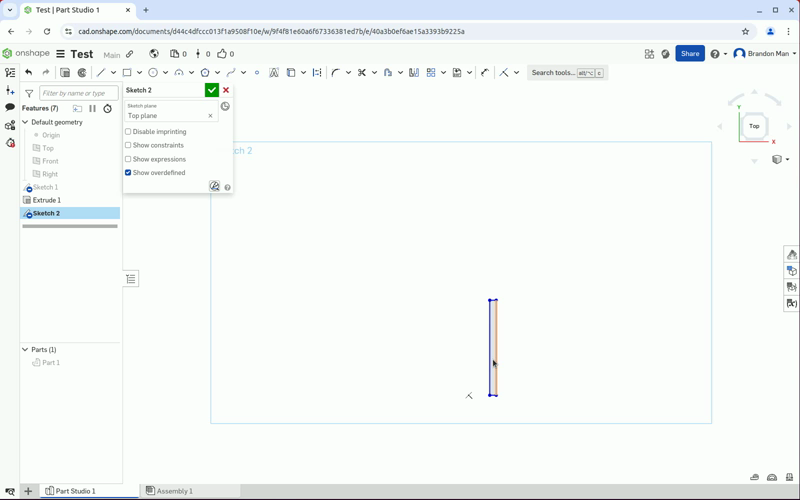
scroll(6)
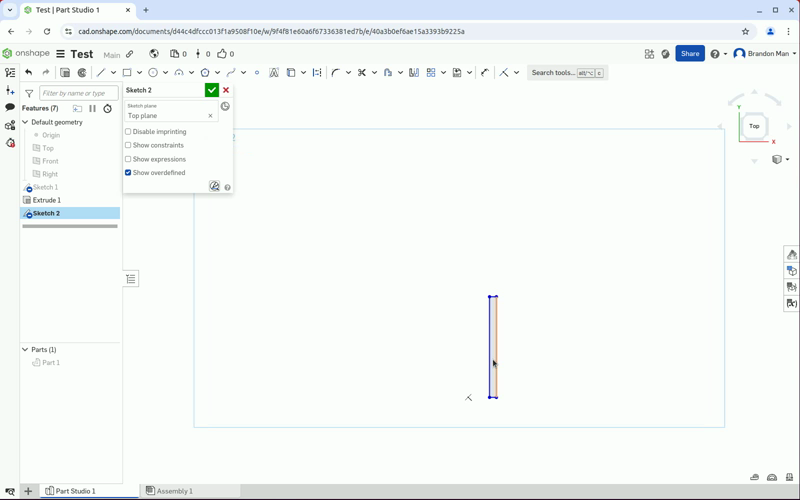
scroll(6)
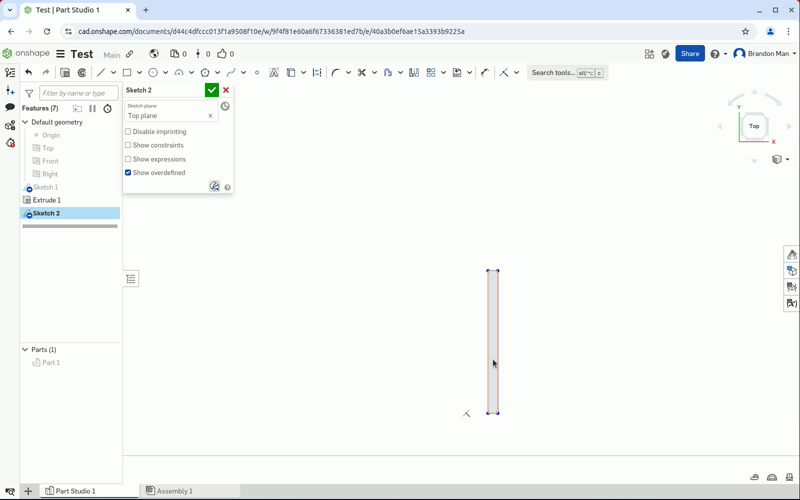
scroll(6)
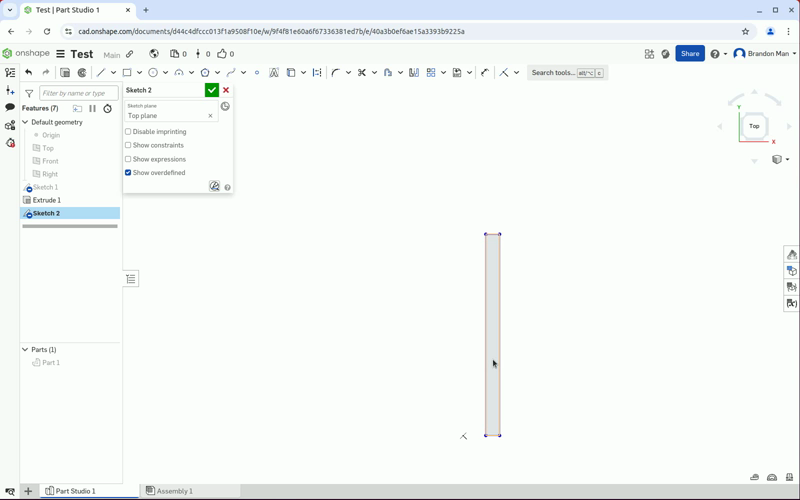
scroll(6)
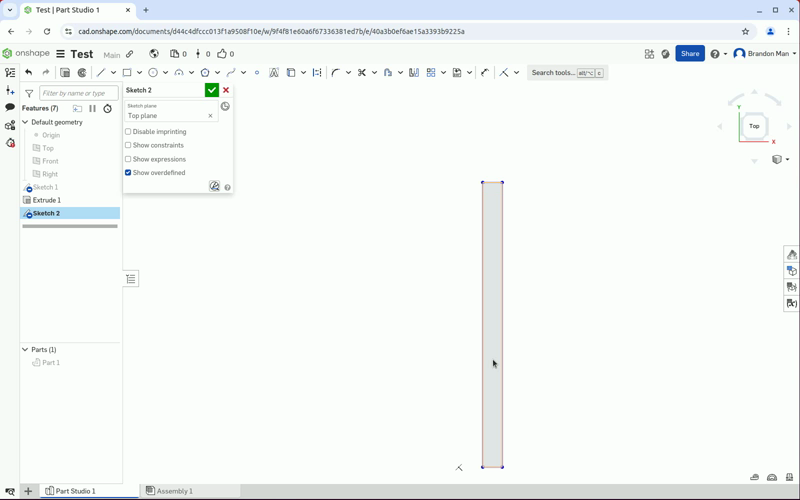
scroll(6)
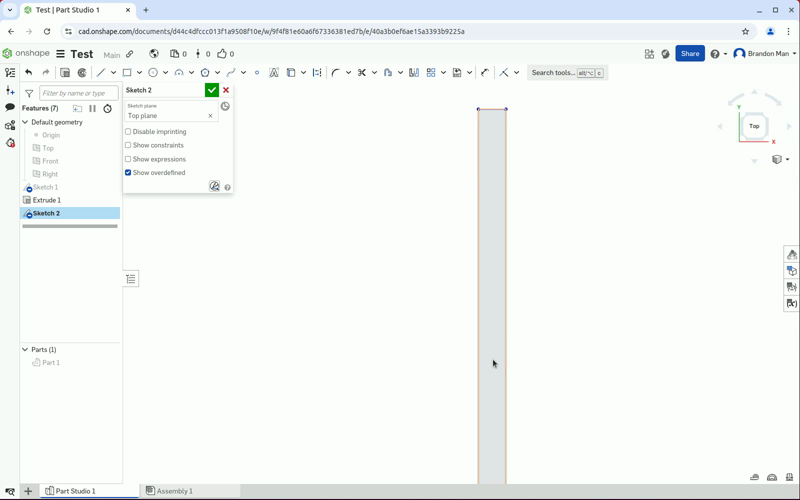
scroll(6)
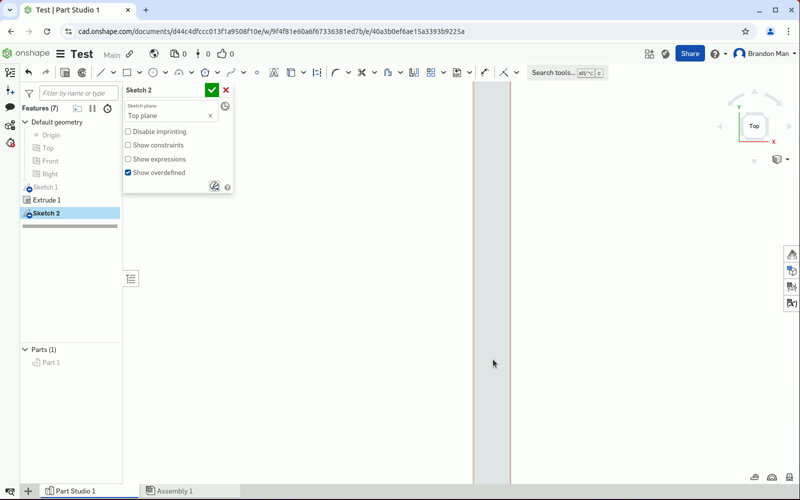
scroll(6)
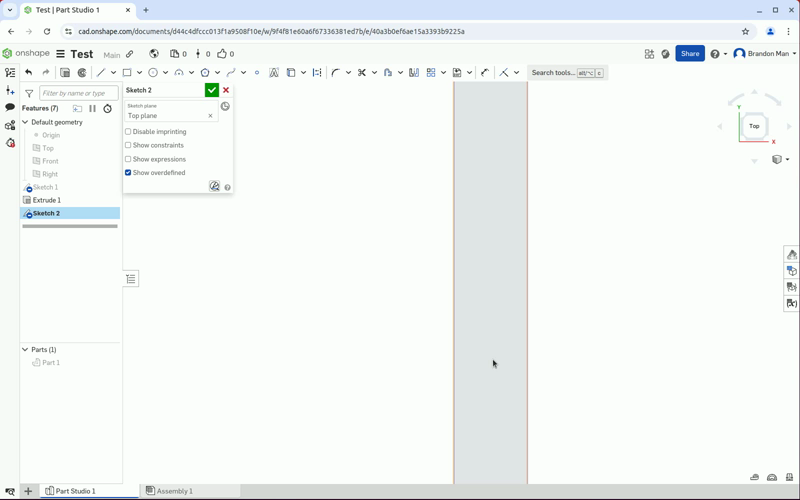
click(493, 359)
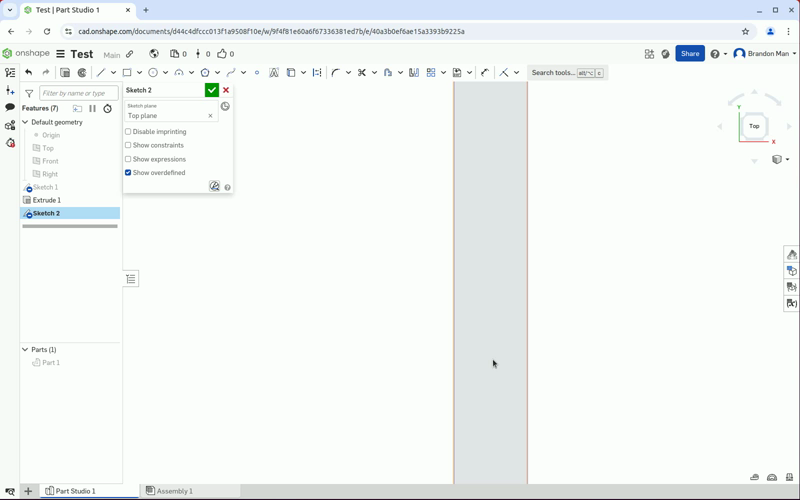
scroll(-6)
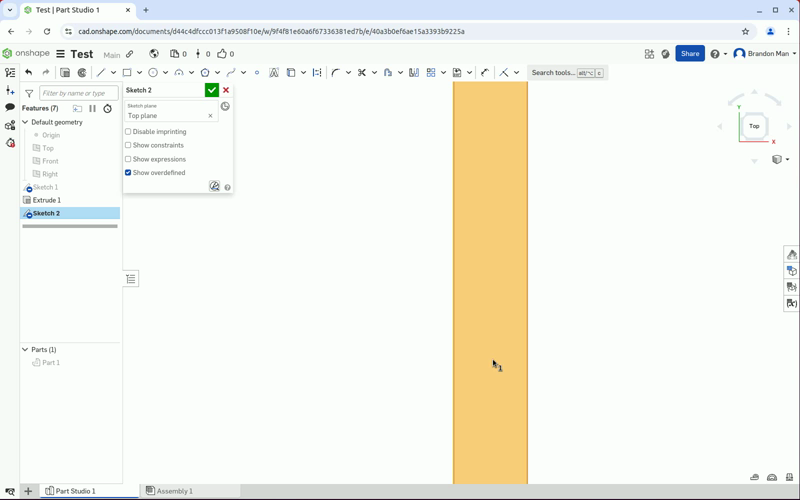
scroll(-6)
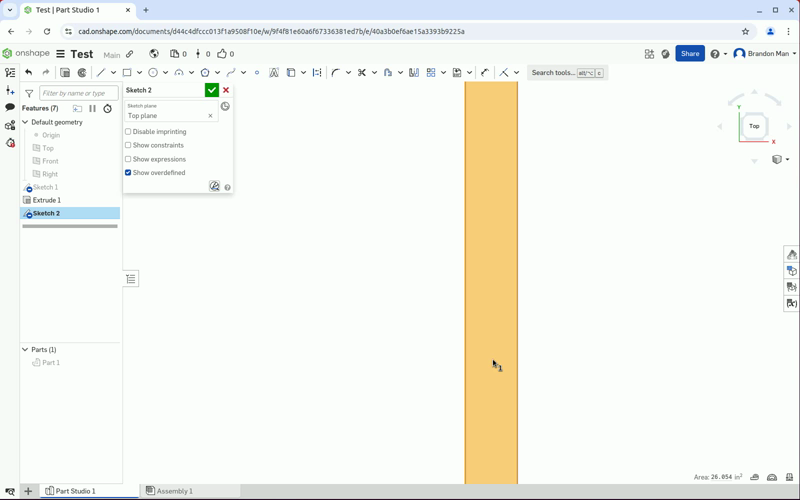
scroll(-6)
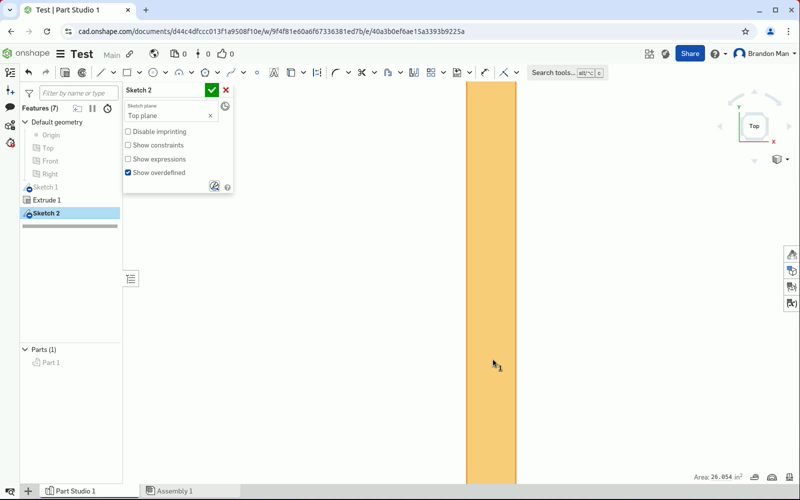
scroll(-6)
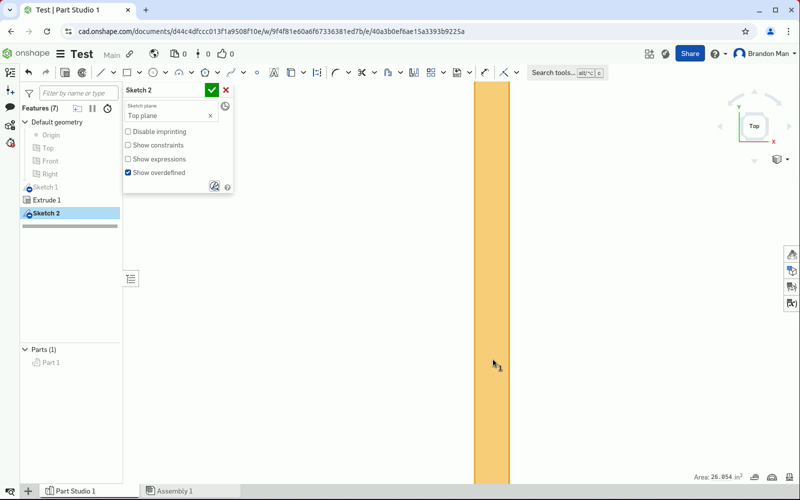
scroll(-6)
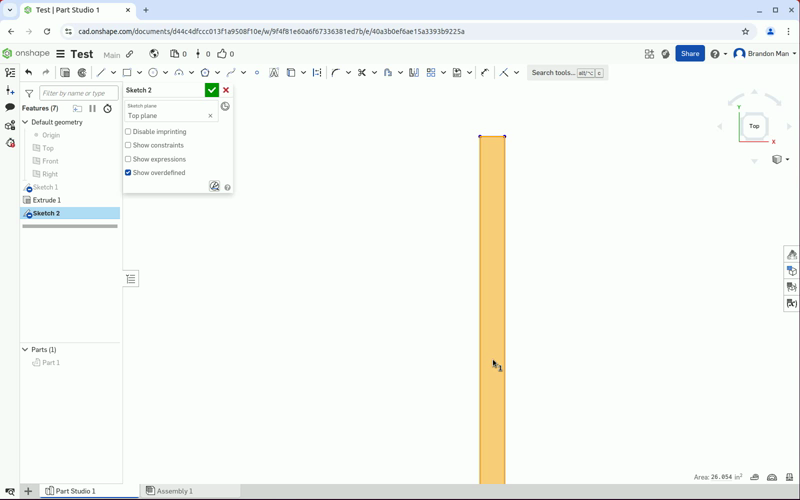
scroll(-6)
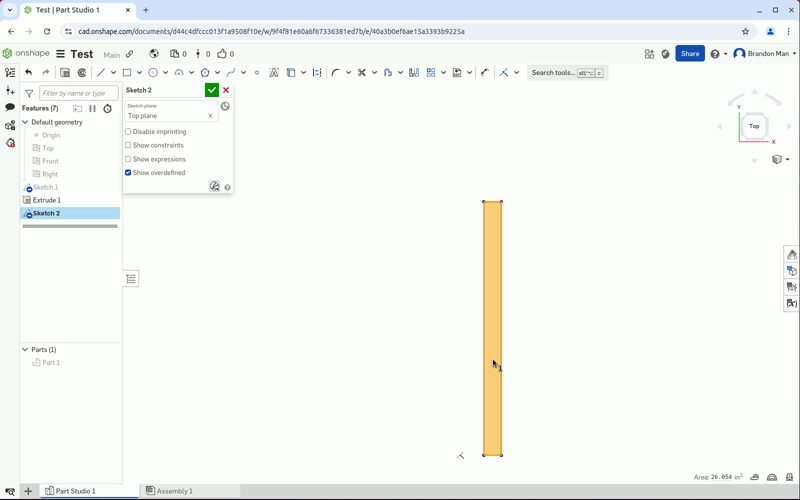
scroll(-6)
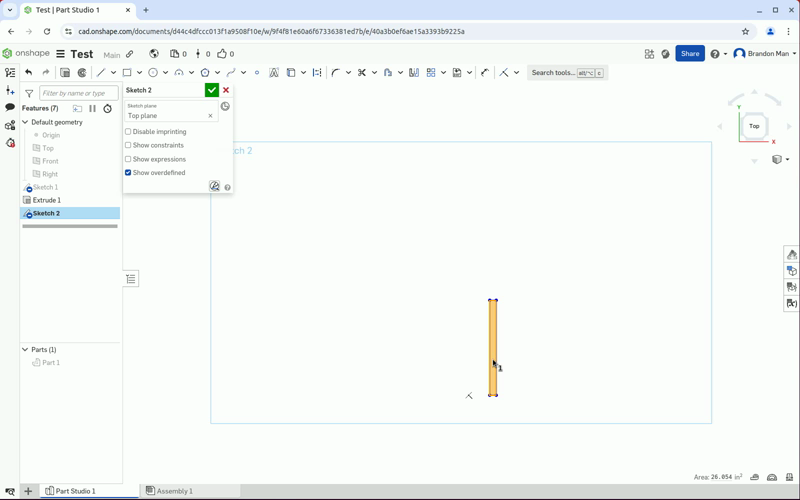
mouse_move(73, 352)
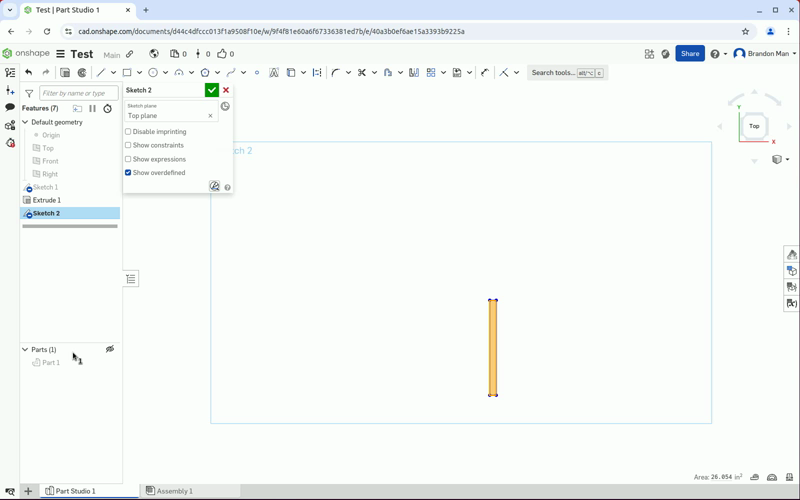
key(shift+y)
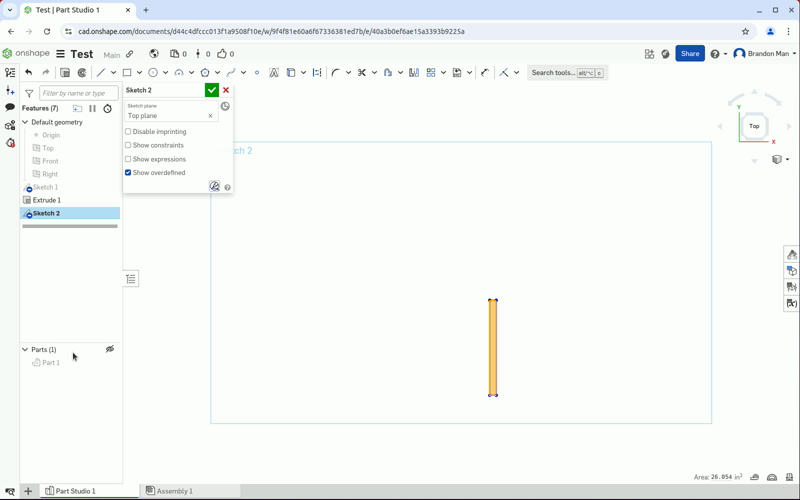
key(shift+e)
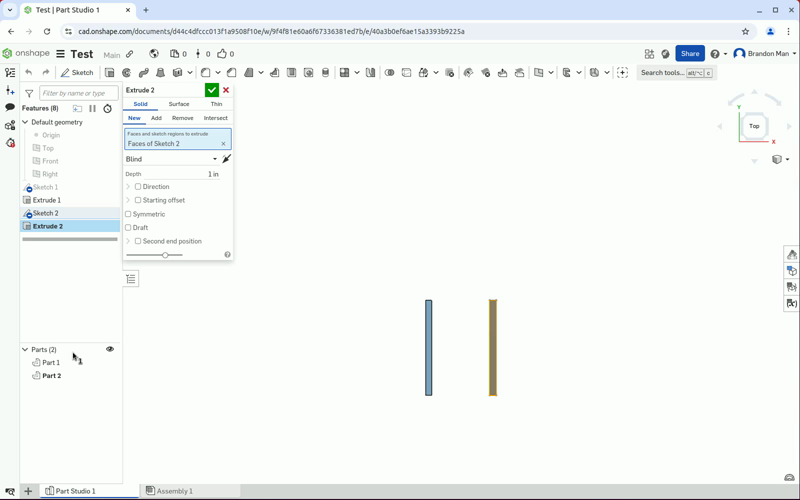
mouse_move(143, 106)
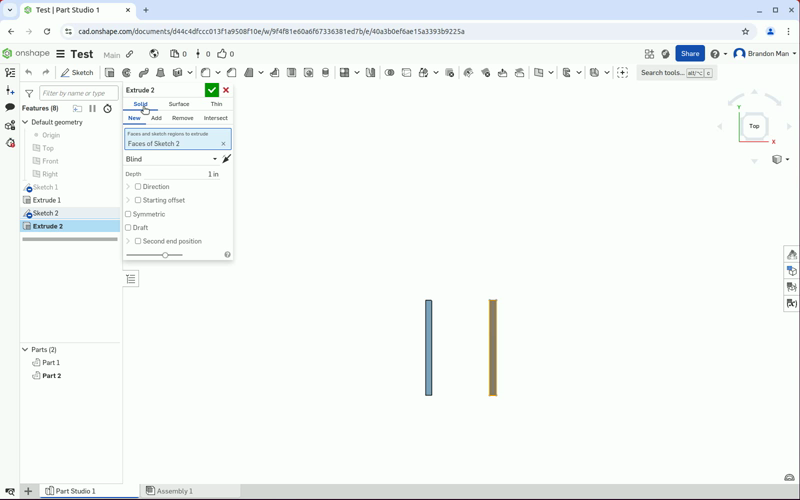
click(143, 106)
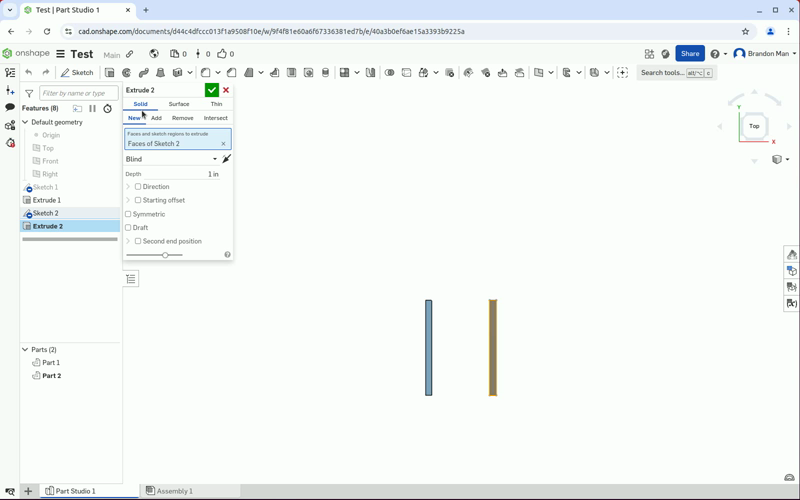
mouse_move(137, 120)
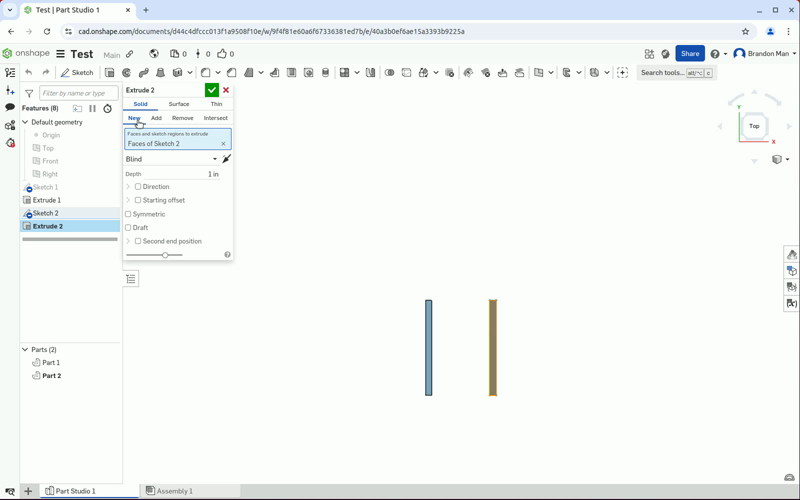
click(137, 120)
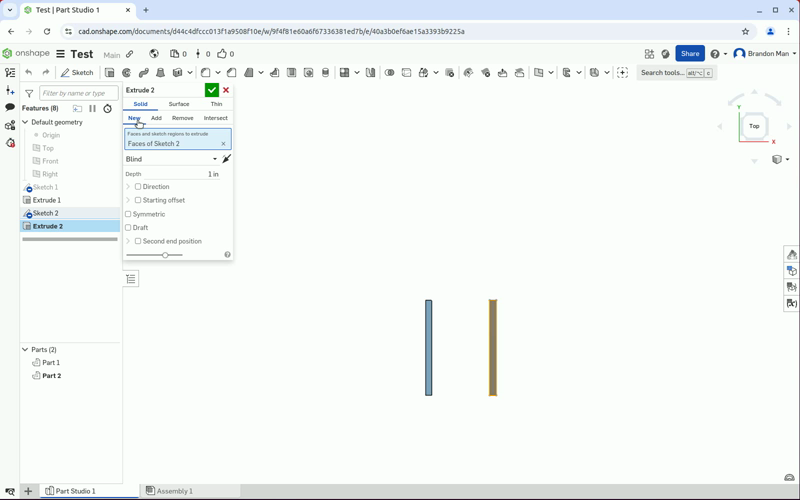
key(tab, 4)
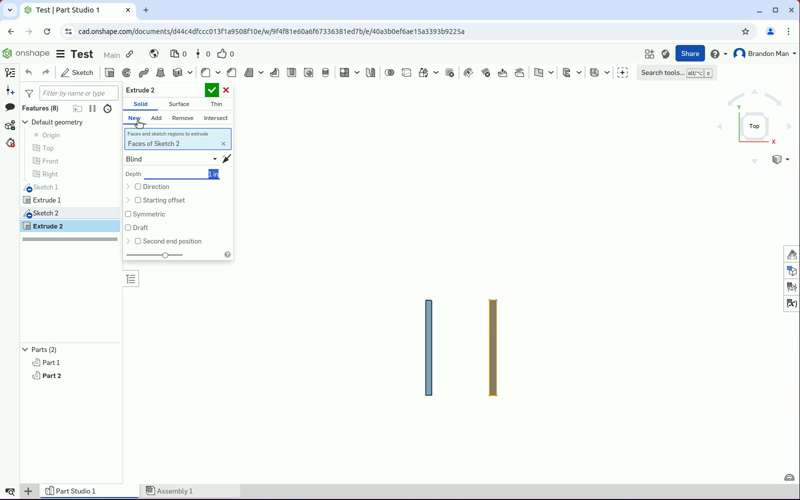
text(1.204)
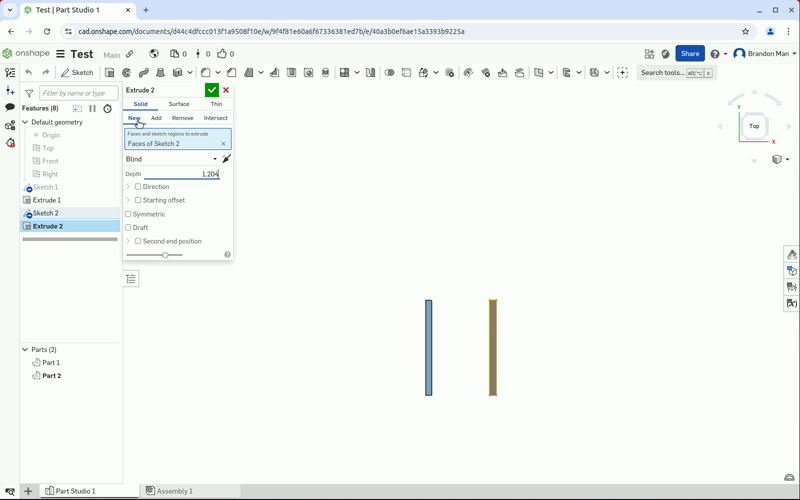
key(enter)
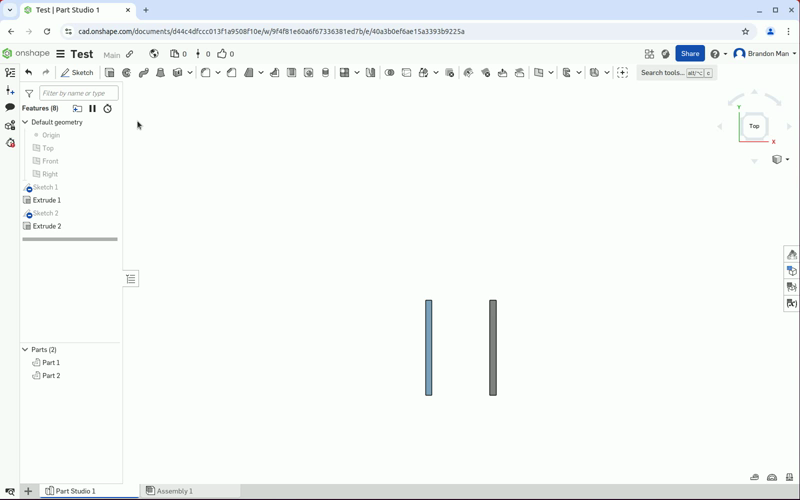
key(shift+h)
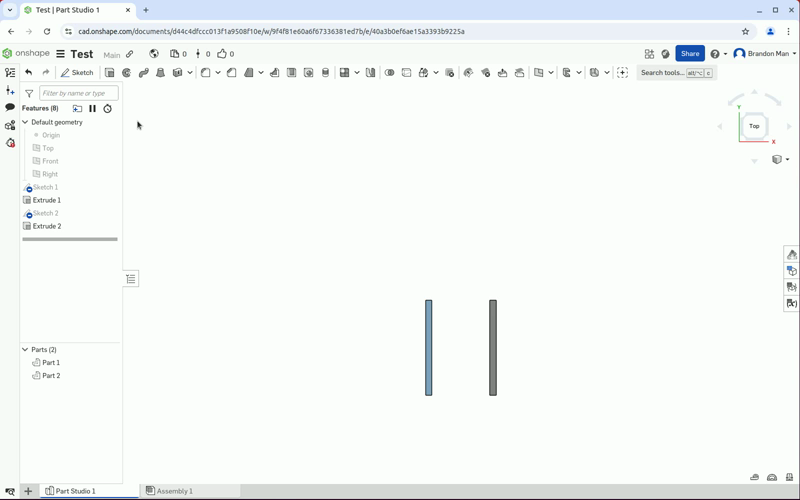
key(shift+h)
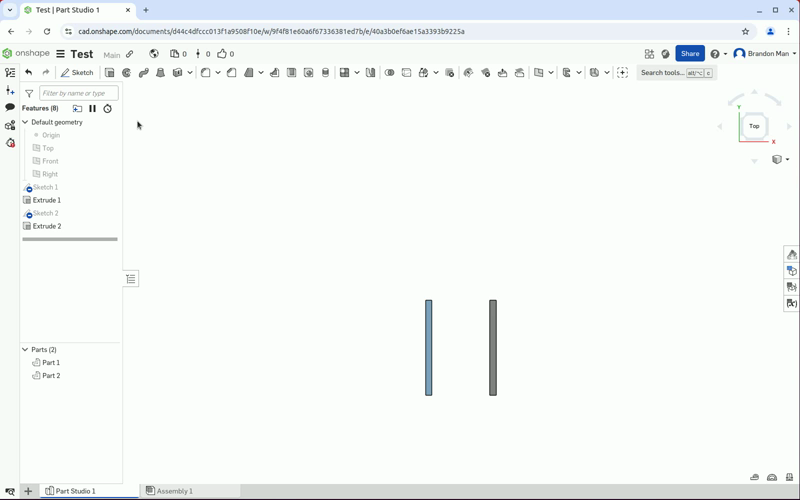
mouse_move(73, 189)
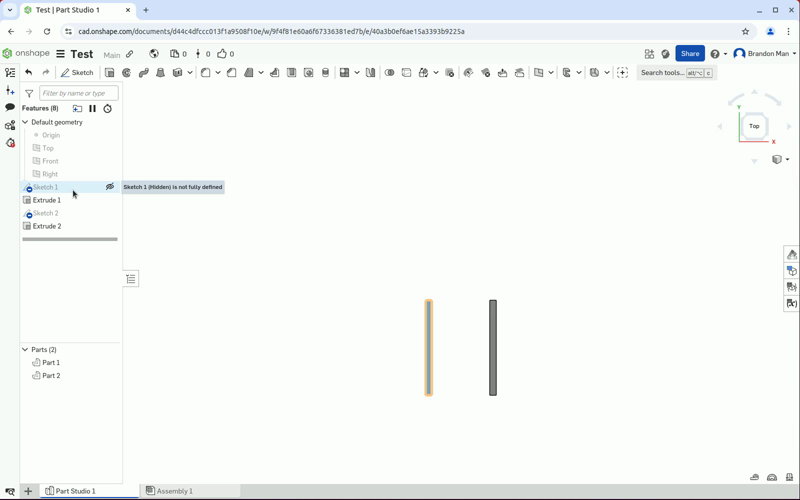
click(73, 189)
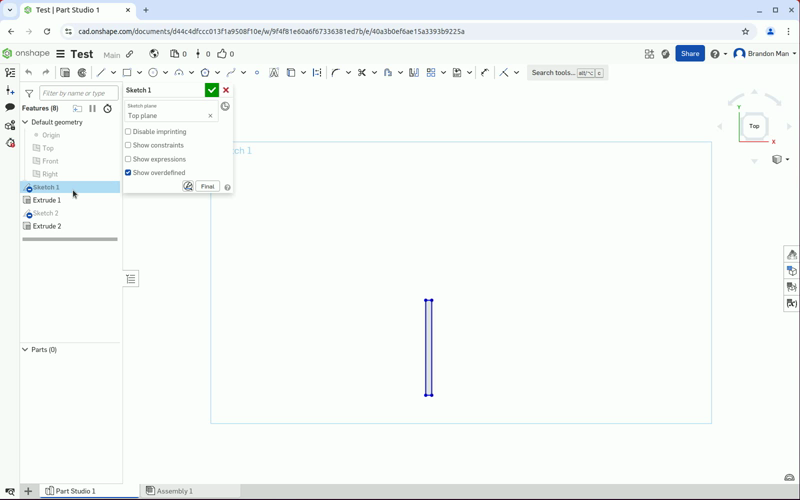
mouse_move(229, 92)
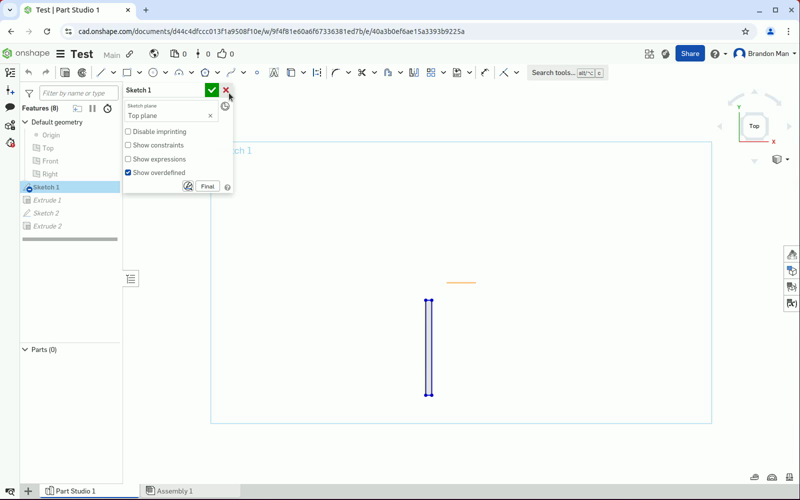
click(229, 92)
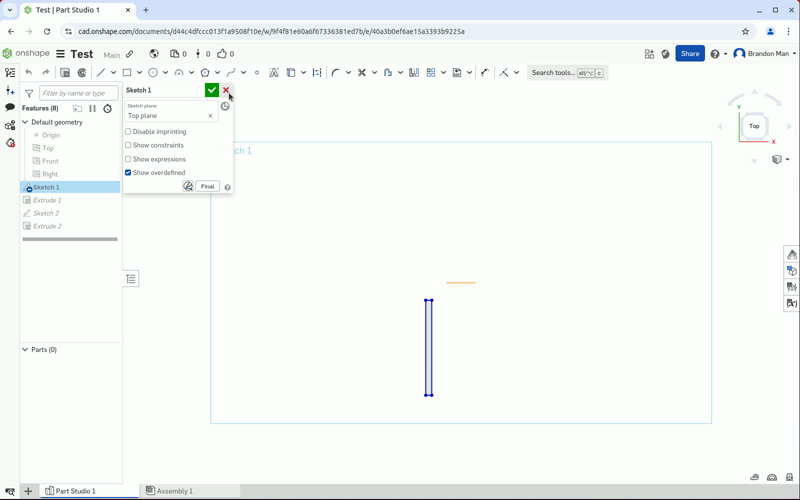
key(shift+s)
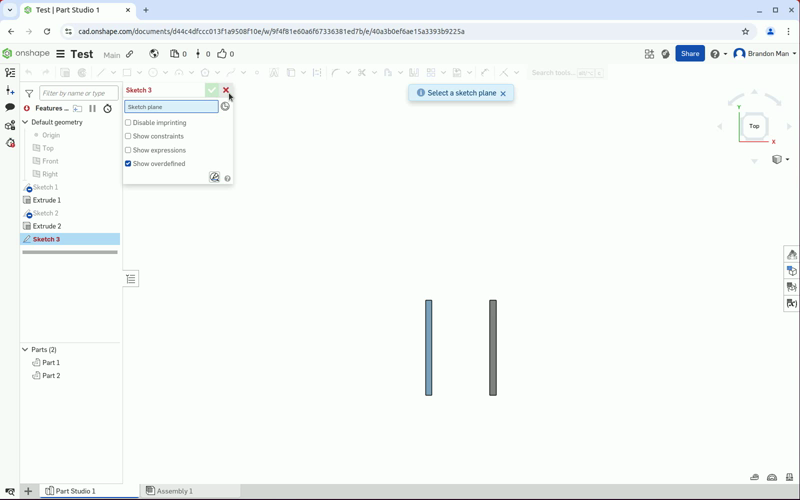
mouse_move(73, 150)
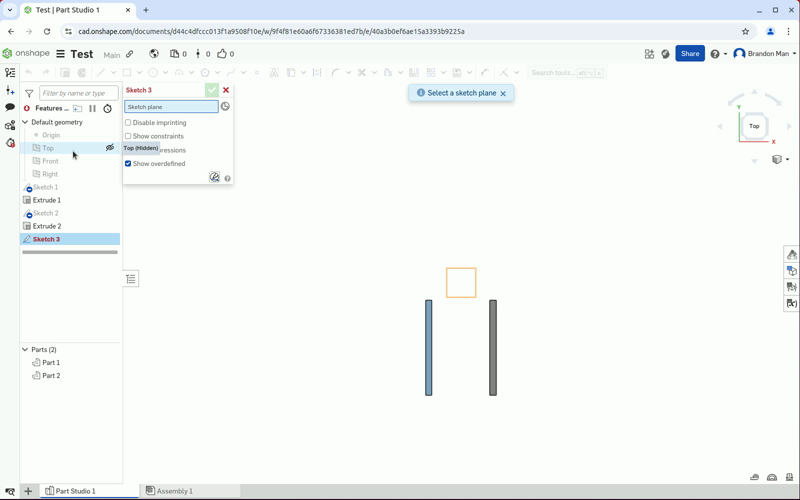
click(73, 150)
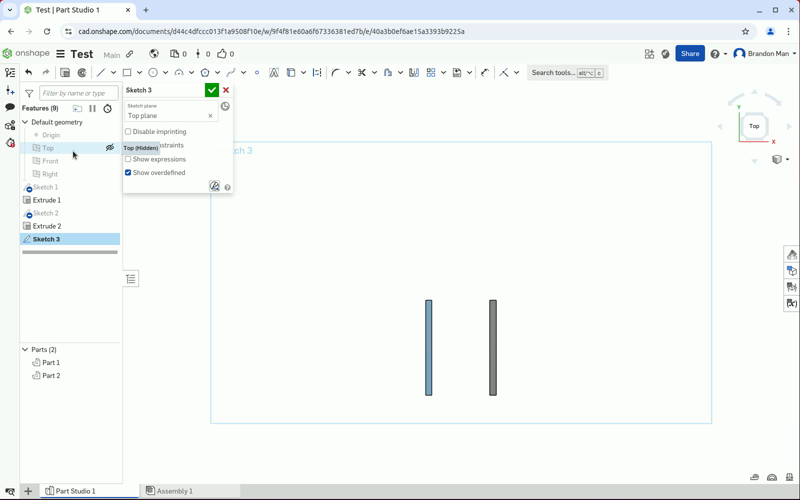
mouse_move(73, 352)
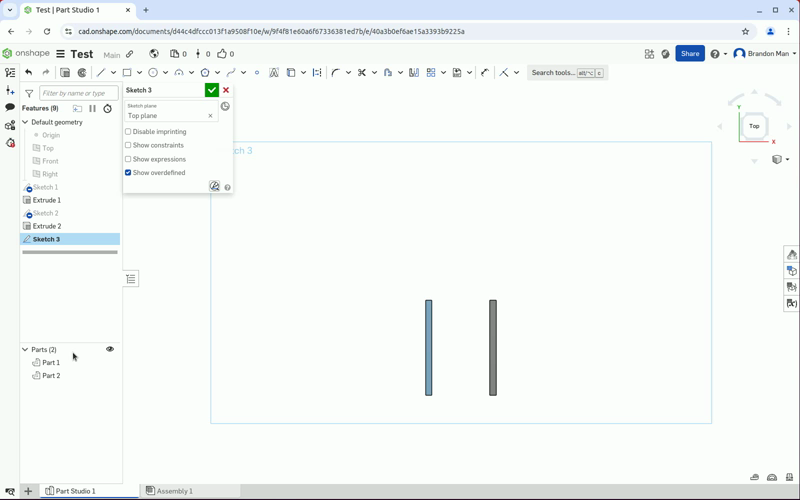
key(y)
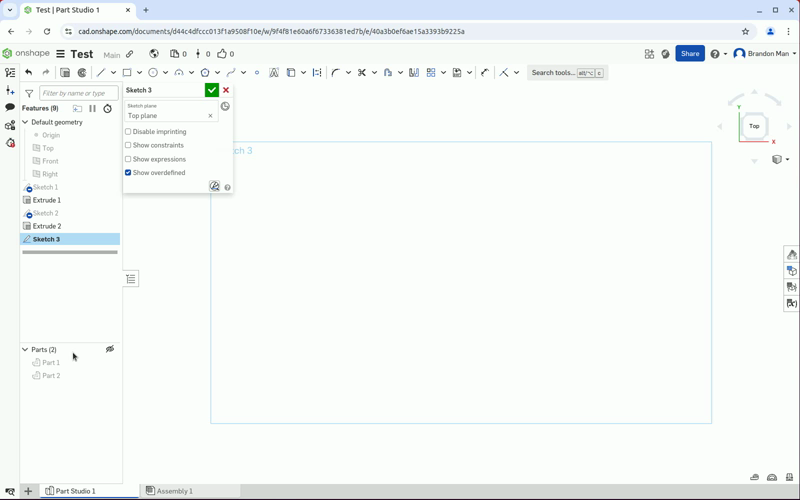
key(l)
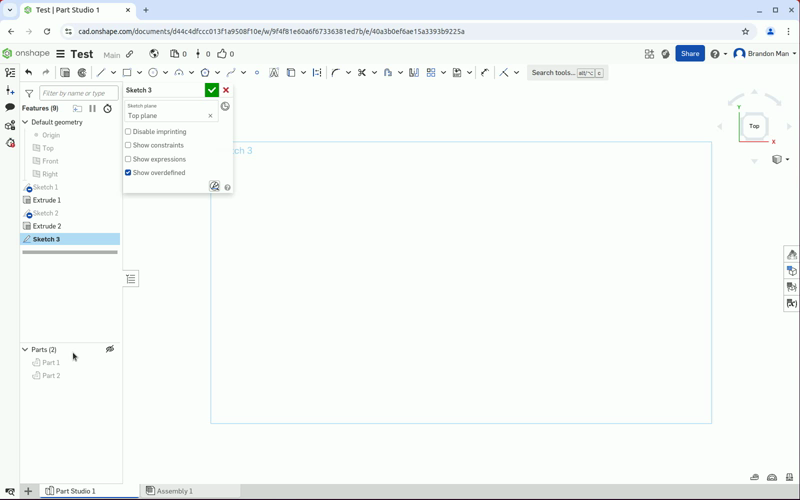
key_down(shift)
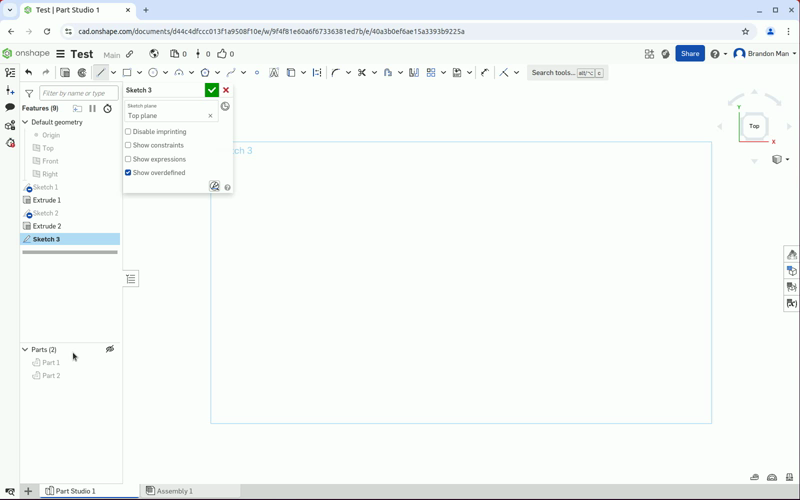
mouse_move(425, 300)
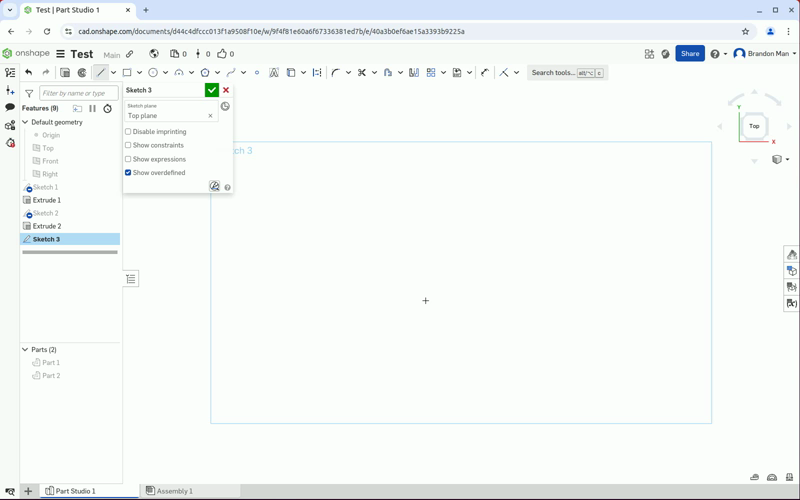
click(425, 300)
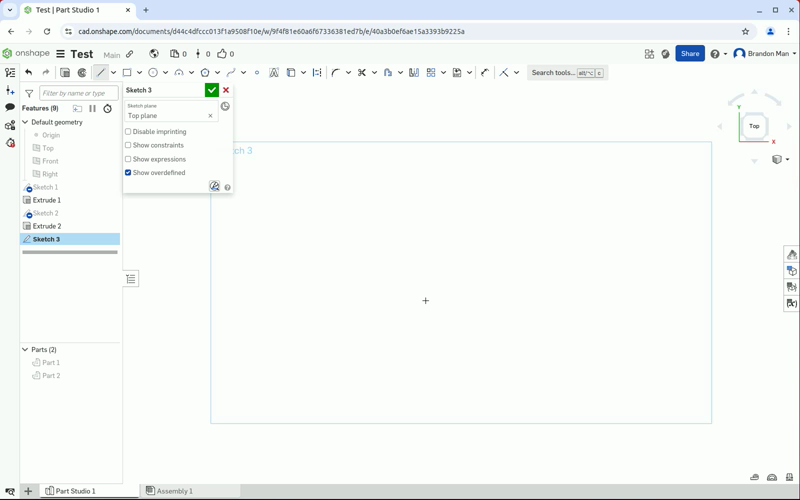
key_up(shift)
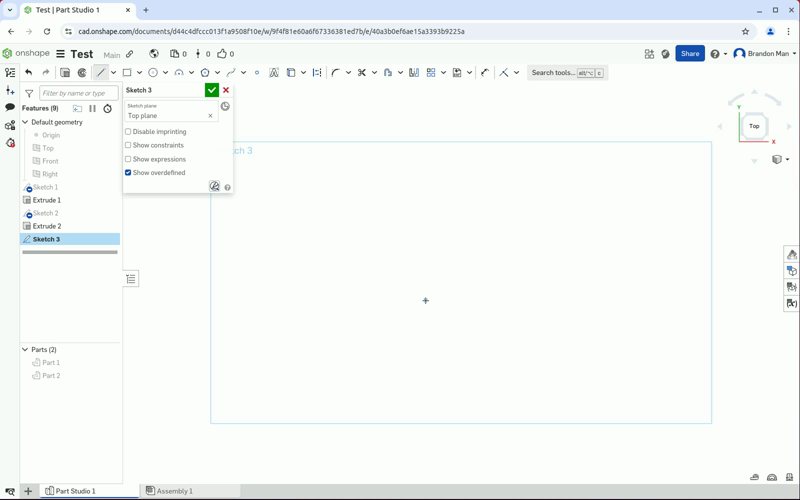
key_down(shift)
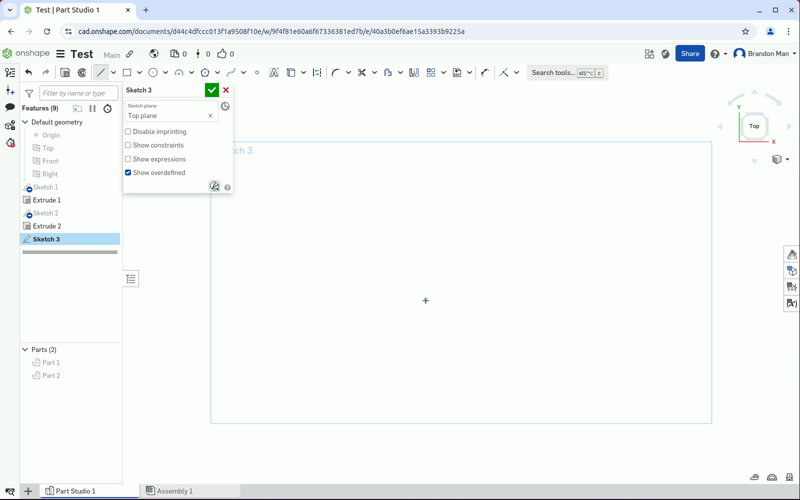
mouse_move(455, 300)
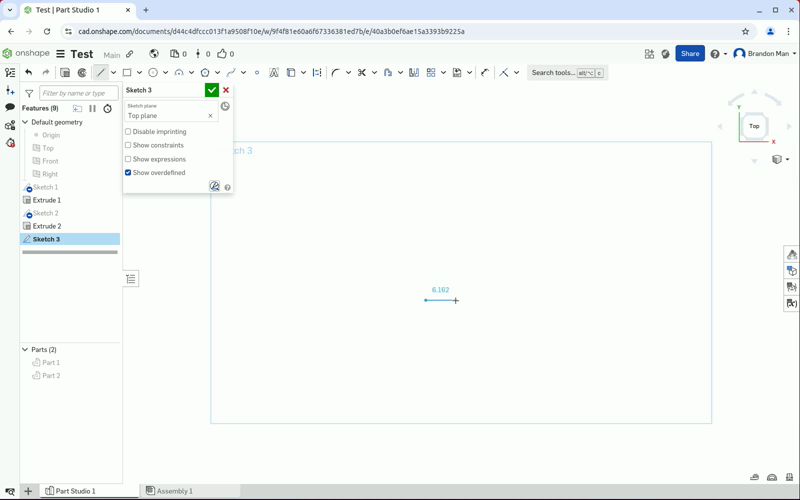
mouse_move(431, 300)
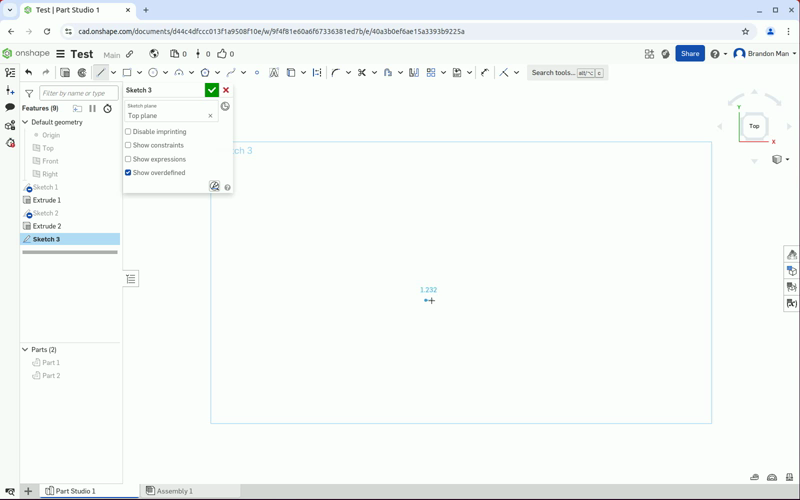
scroll(6)
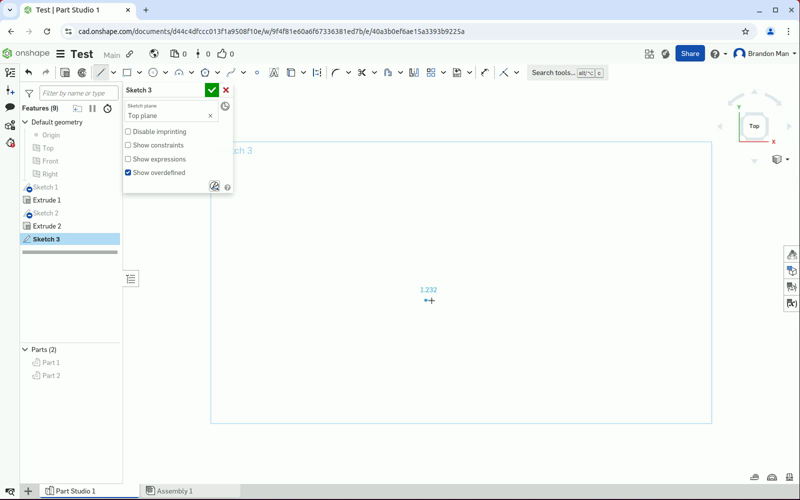
scroll(6)
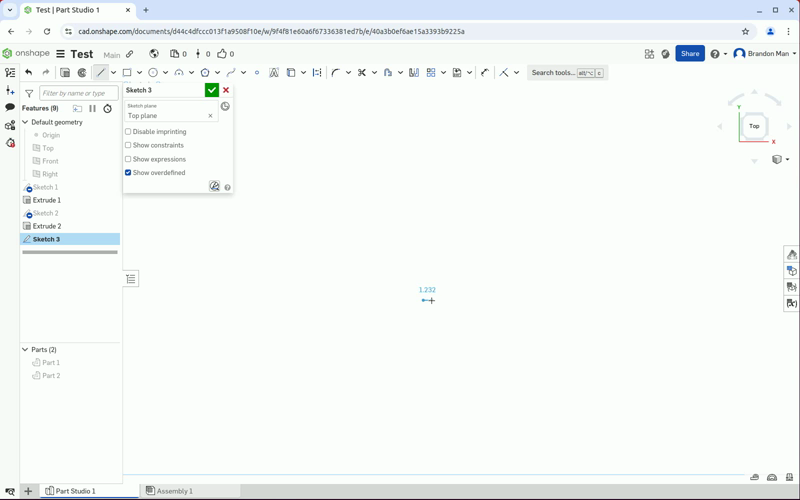
scroll(6)
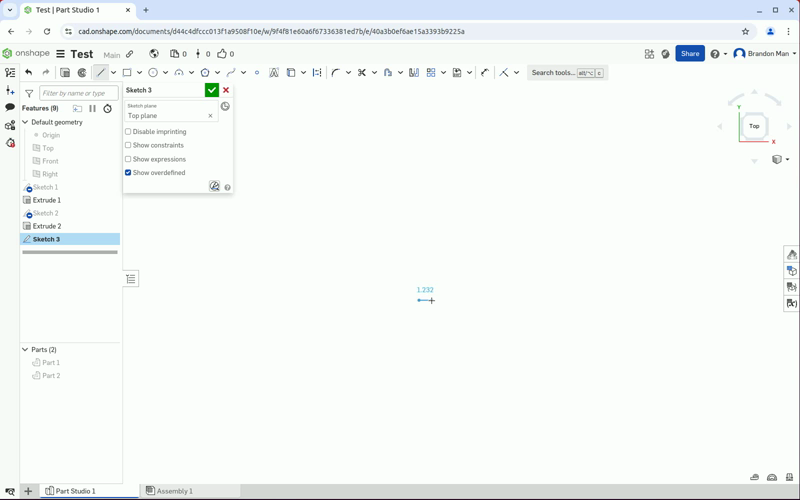
scroll(6)
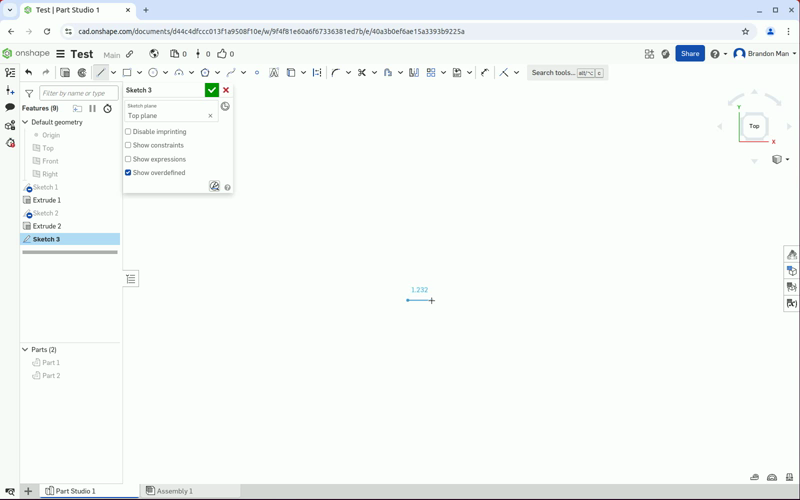
scroll(6)
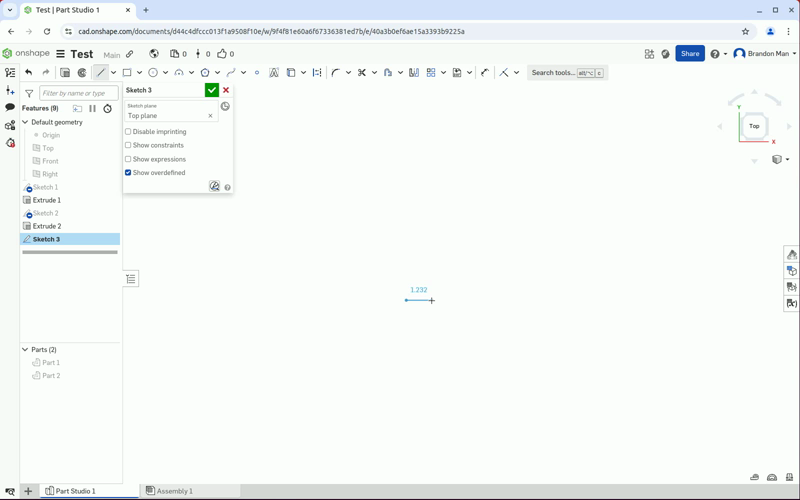
scroll(6)
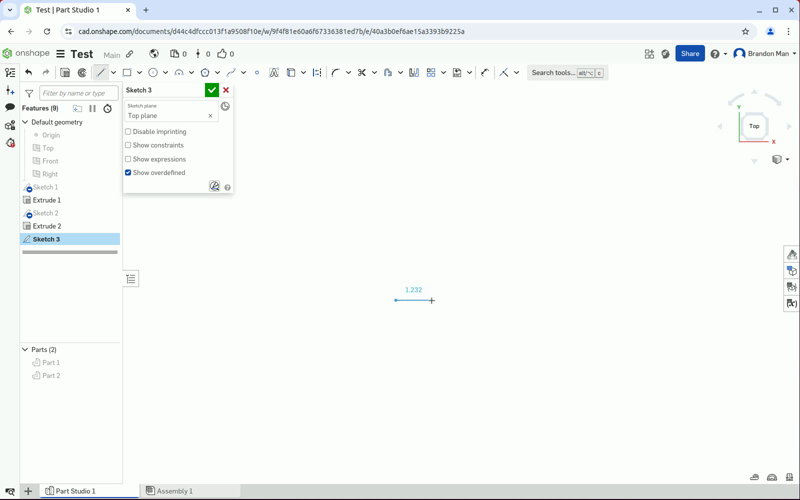
scroll(6)
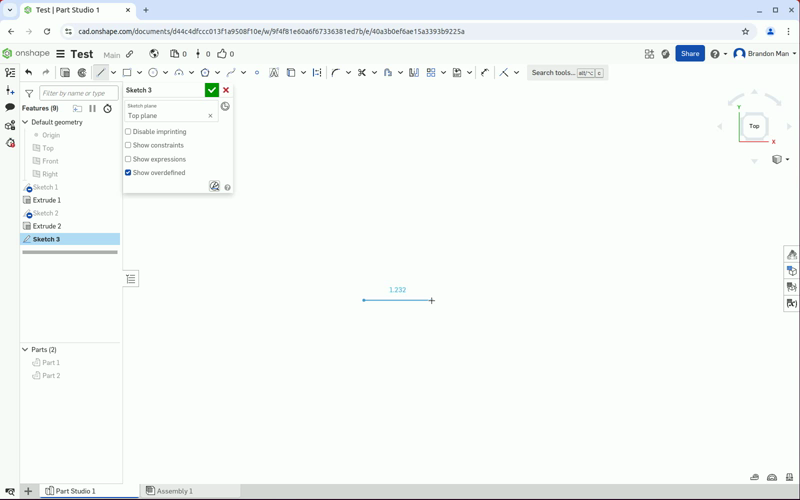
click(431, 300)
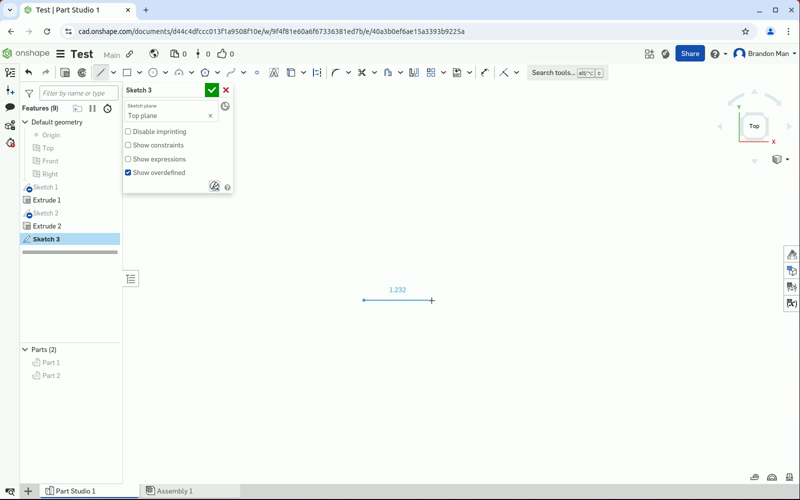
scroll(-6)
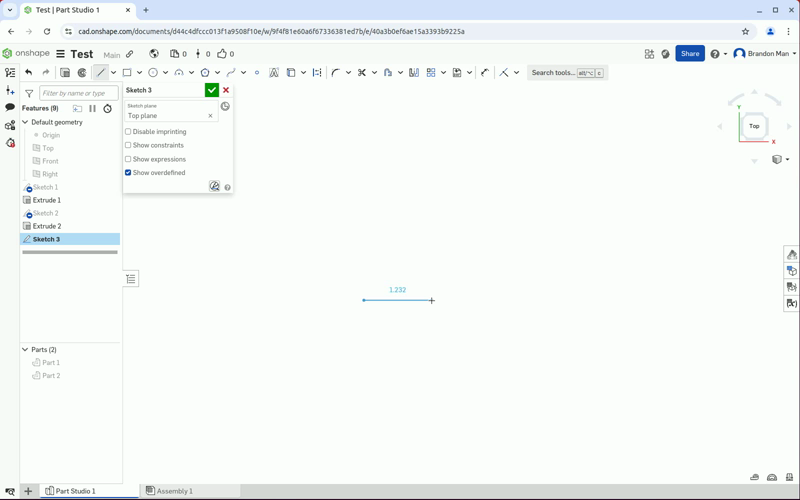
scroll(-6)
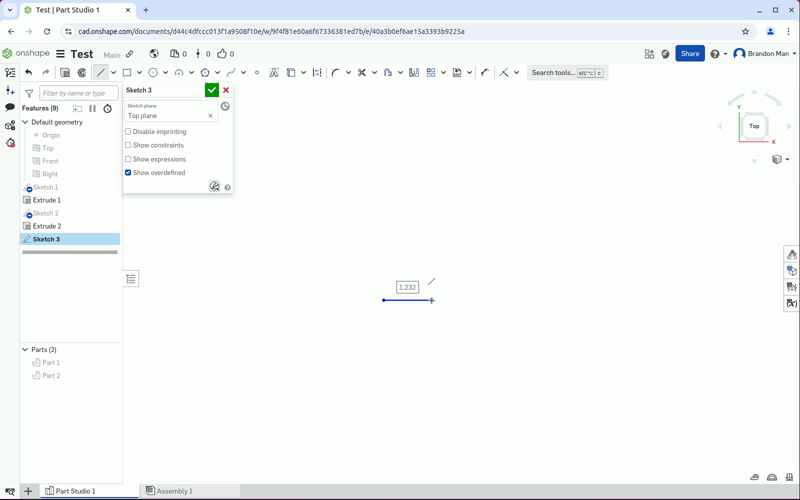
scroll(-6)
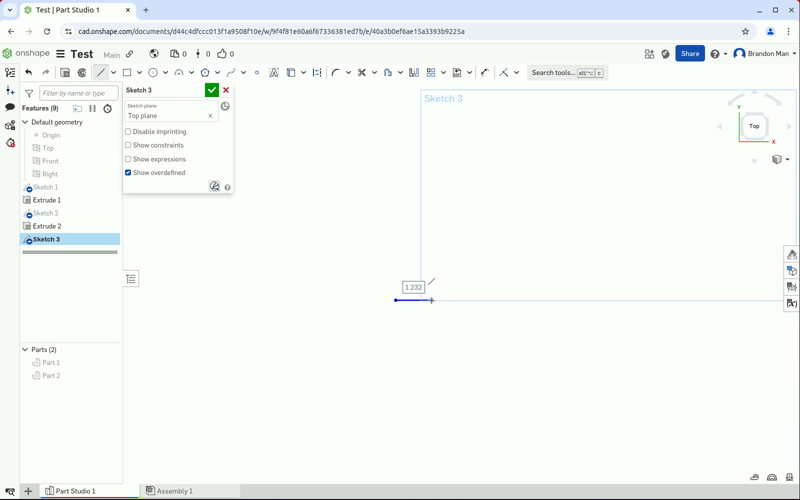
scroll(-6)
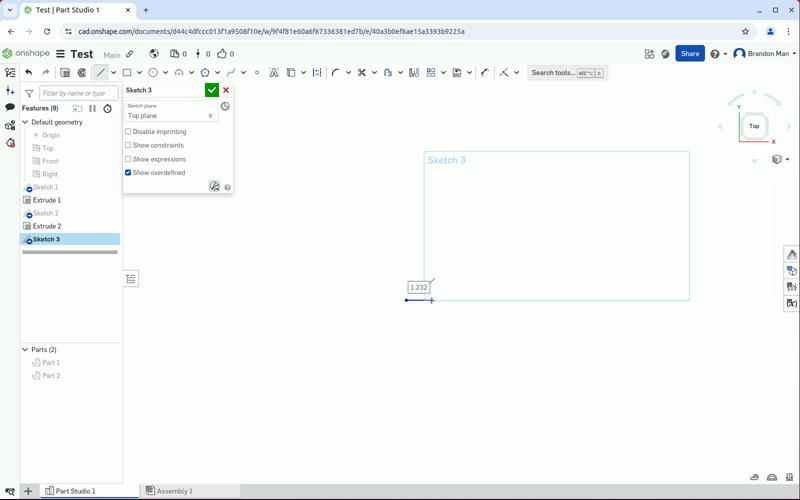
scroll(-6)
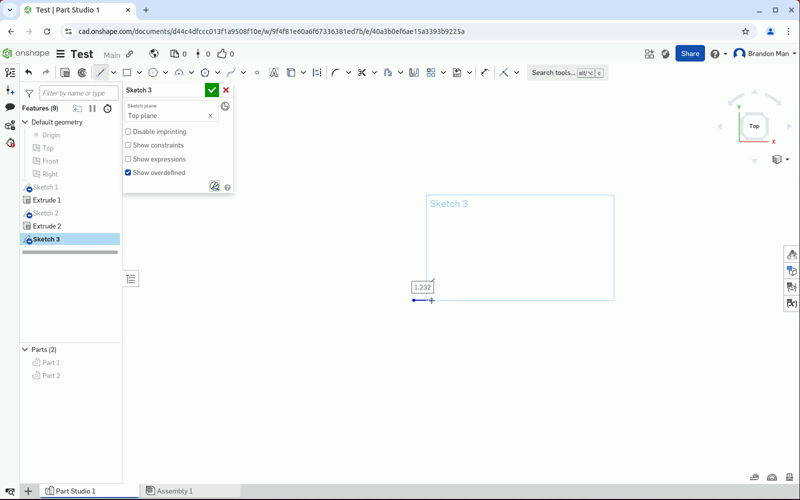
scroll(-6)
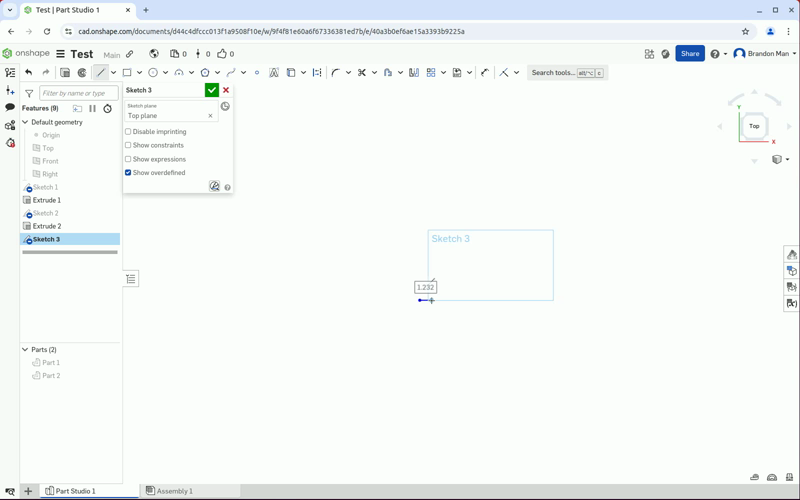
scroll(-6)
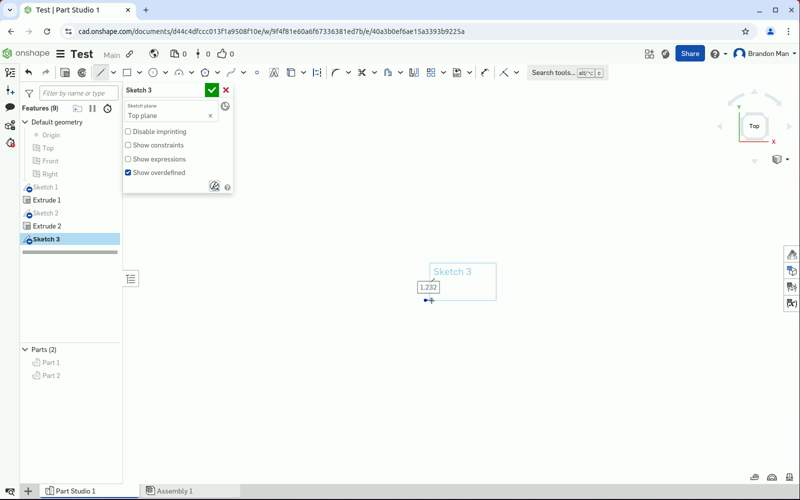
key_up(shift)
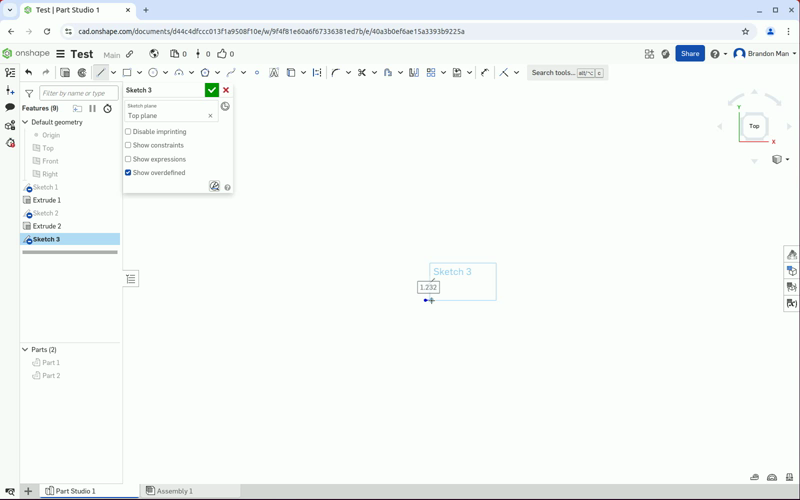
key_down(shift)
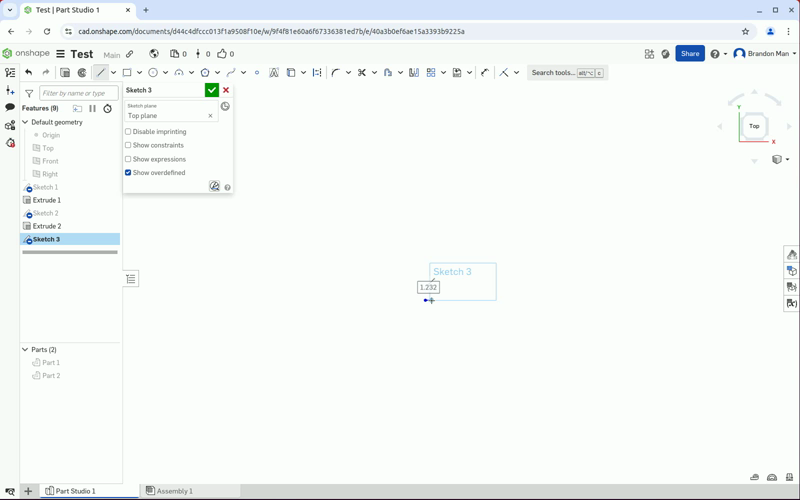
mouse_move(461, 300)
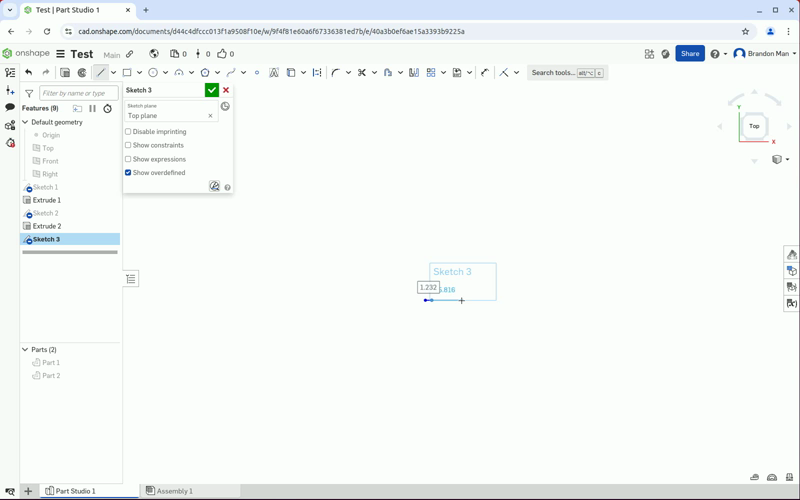
mouse_move(491, 300)
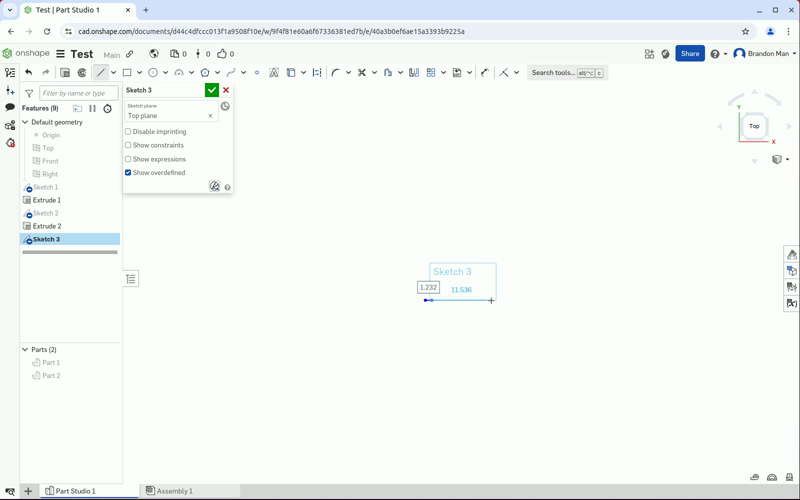
click(491, 300)
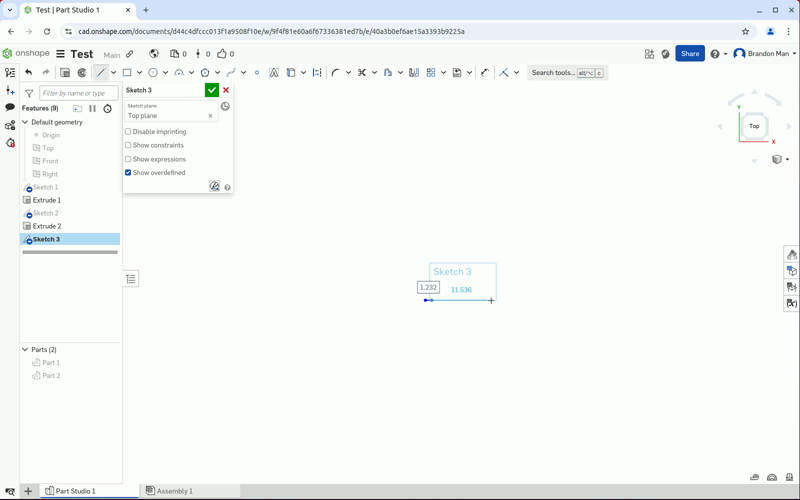
key_up(shift)
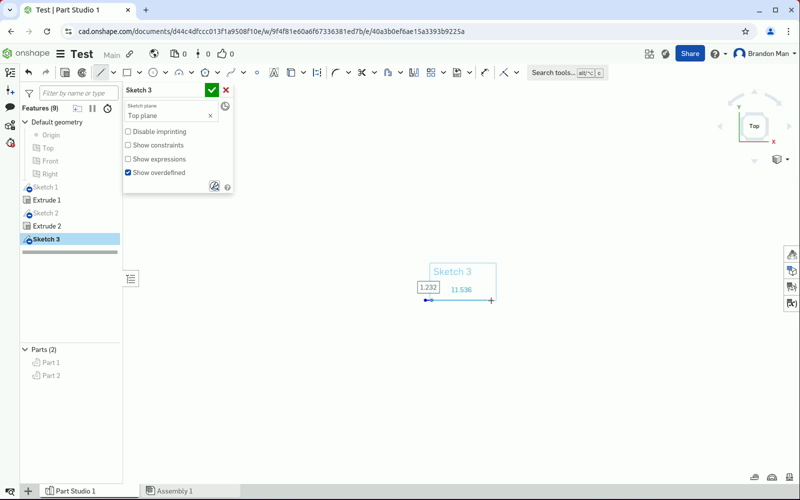
key_down(shift)
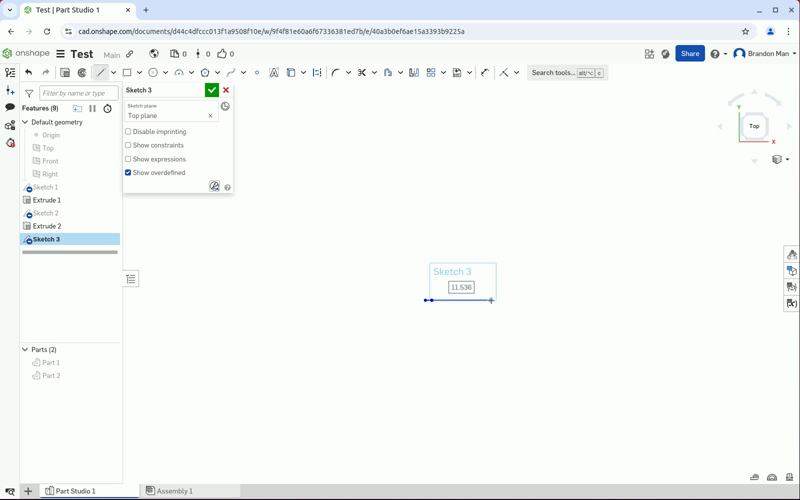
mouse_move(521, 300)
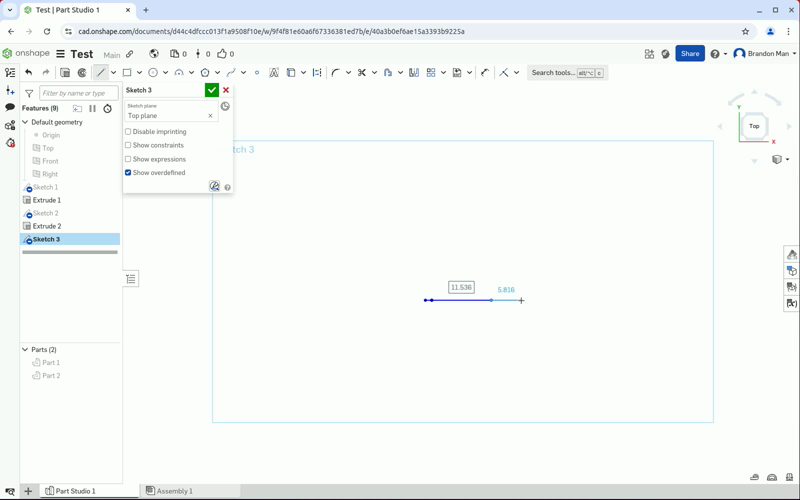
mouse_move(497, 300)
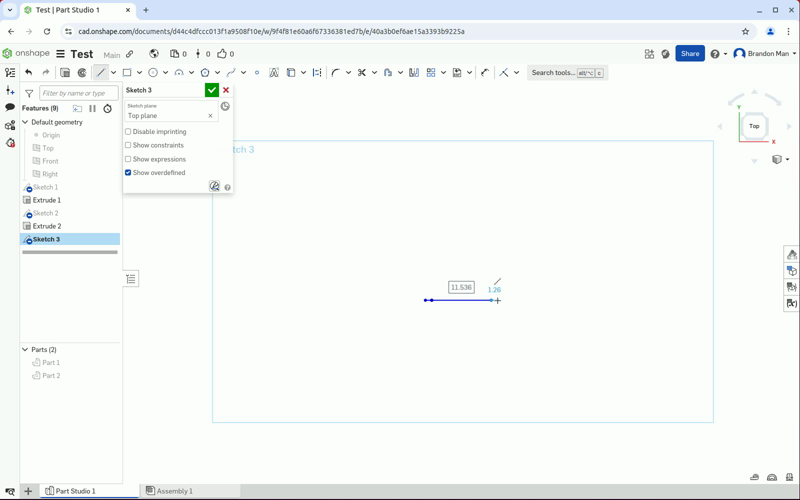
scroll(6)
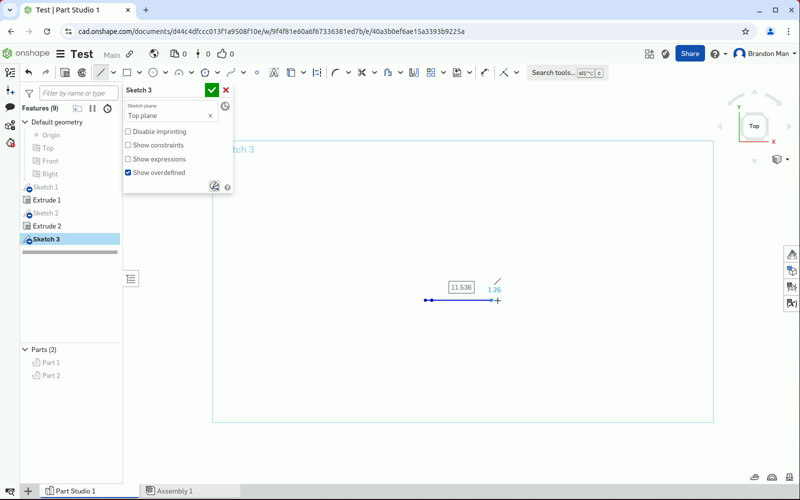
scroll(6)
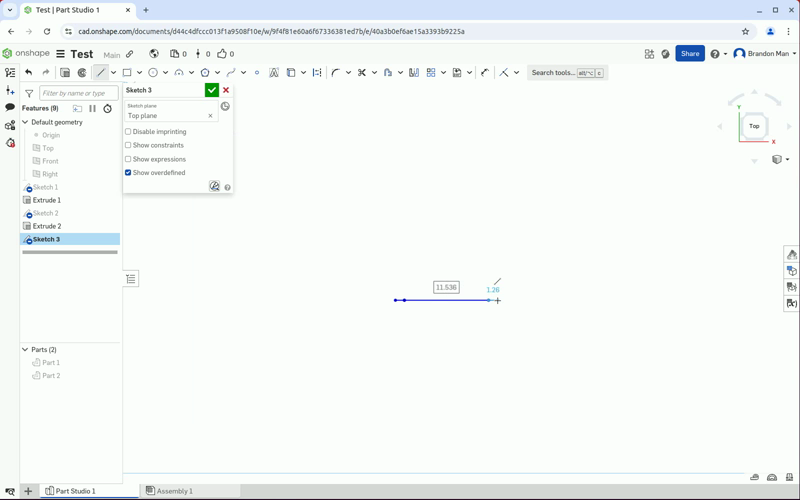
scroll(6)
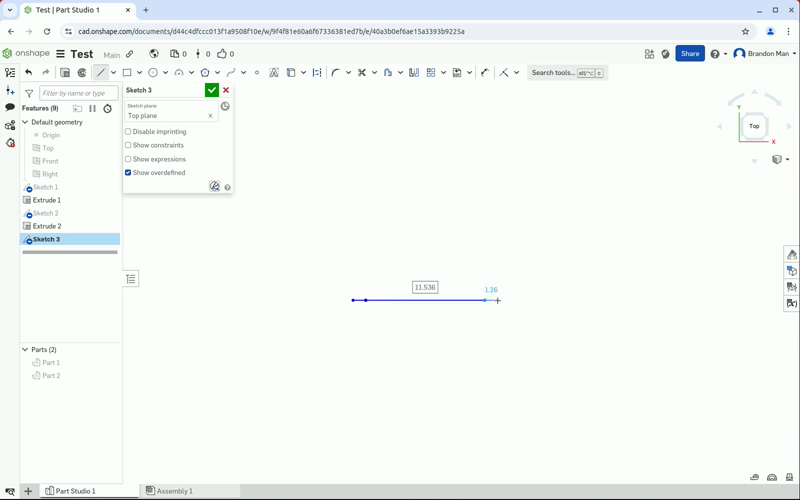
scroll(6)
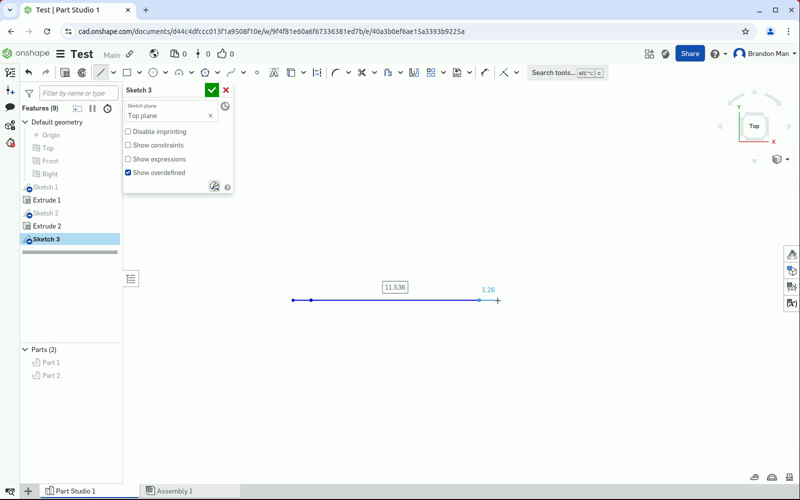
scroll(6)
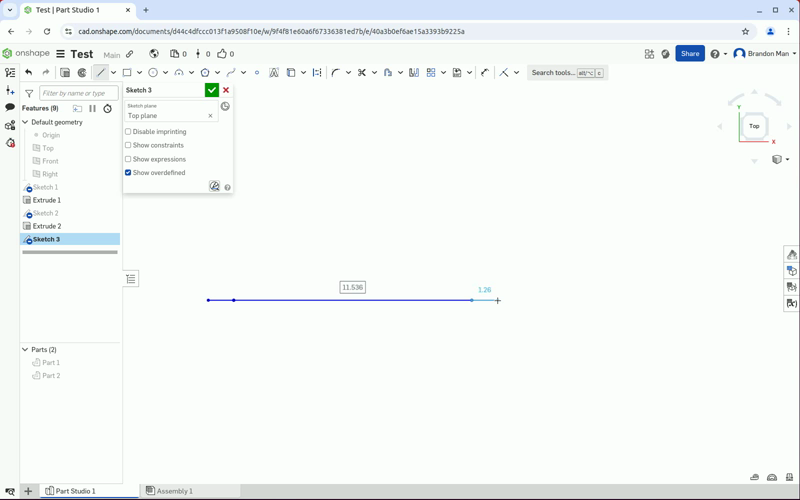
scroll(6)
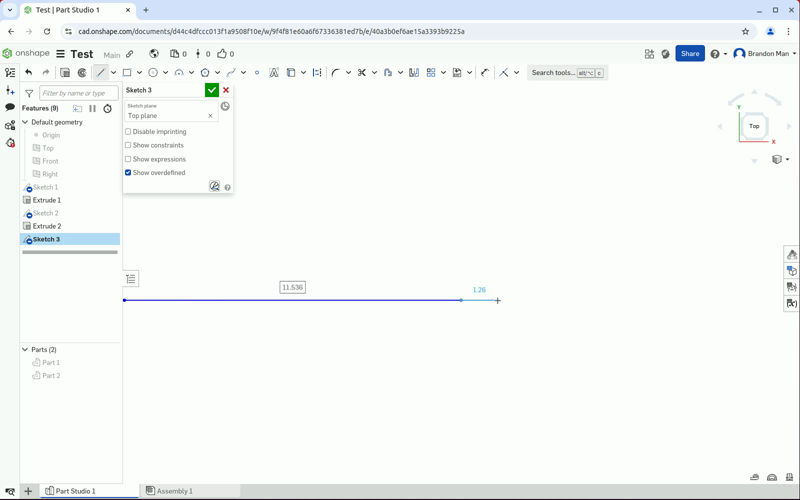
scroll(6)
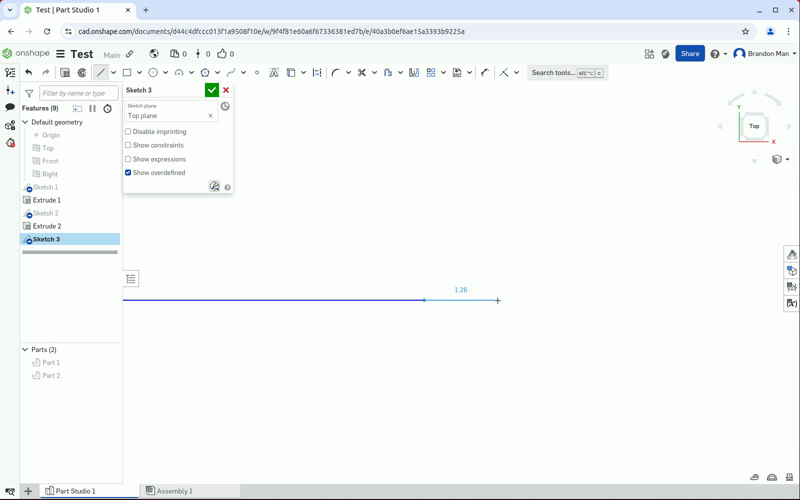
click(497, 300)
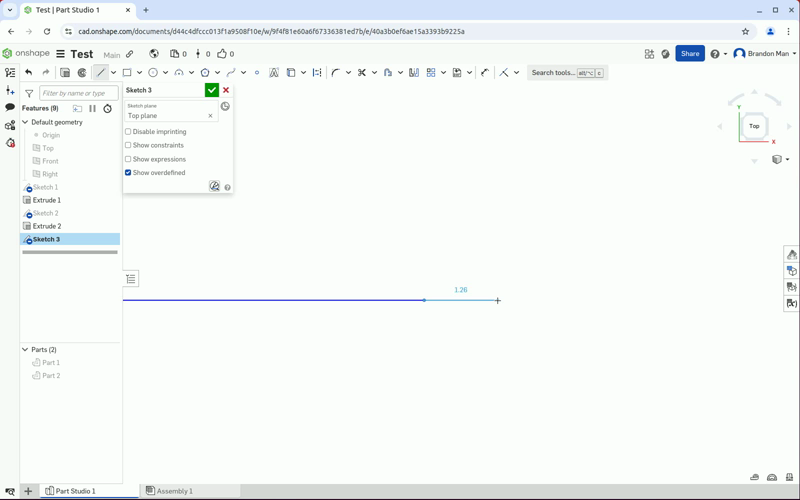
scroll(-6)
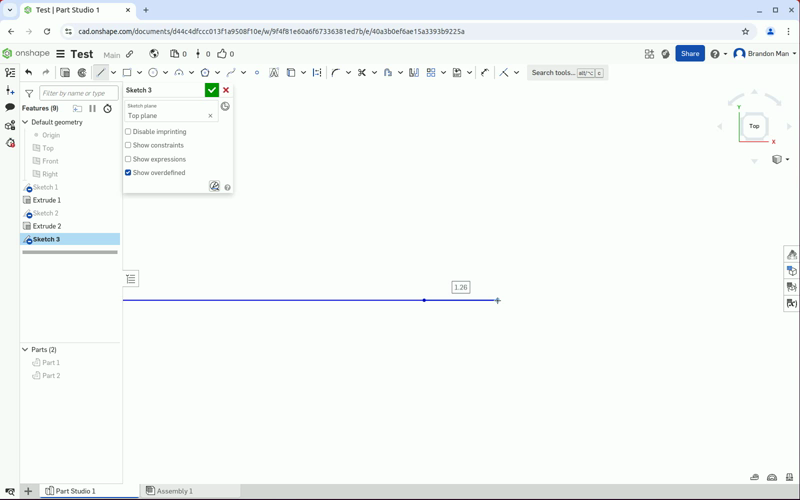
scroll(-6)
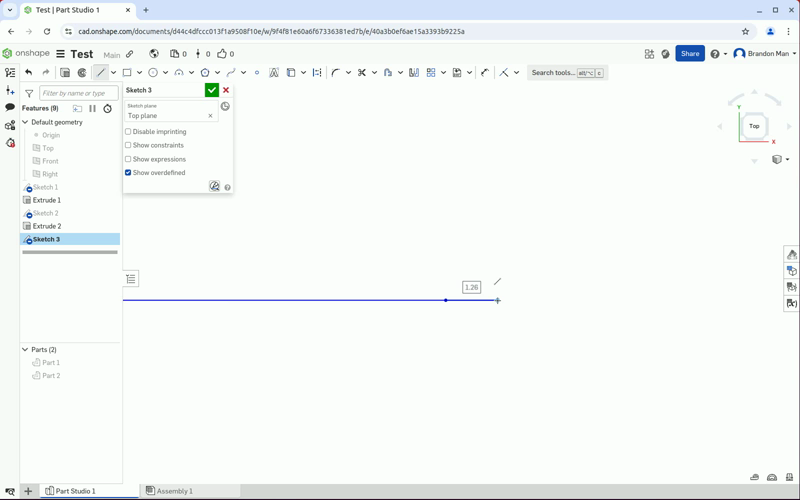
scroll(-6)
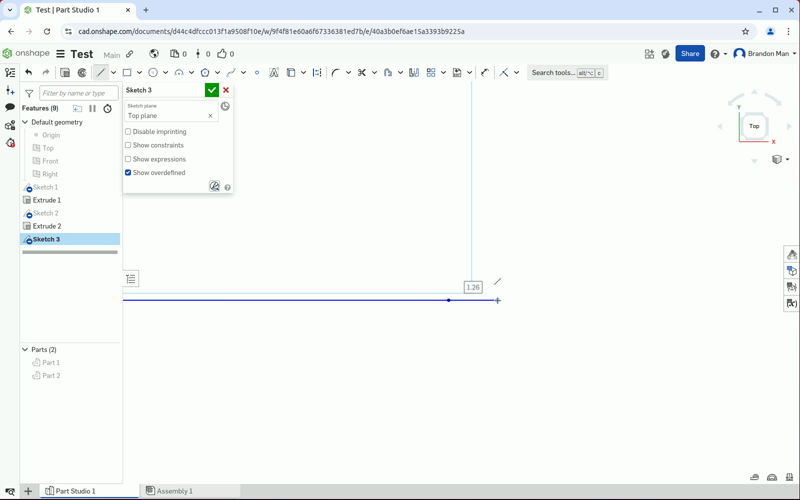
scroll(-6)
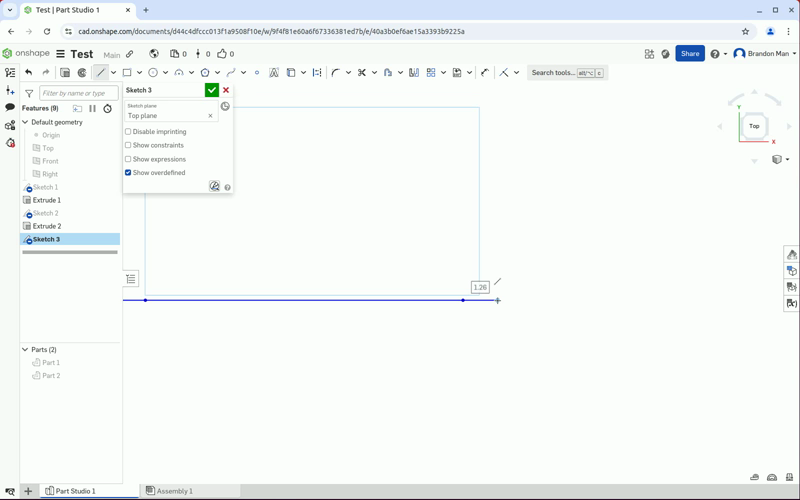
scroll(-6)
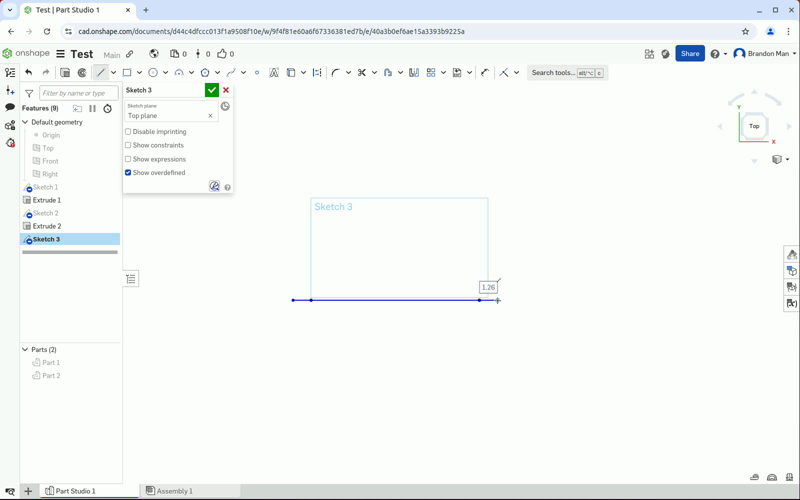
scroll(-6)
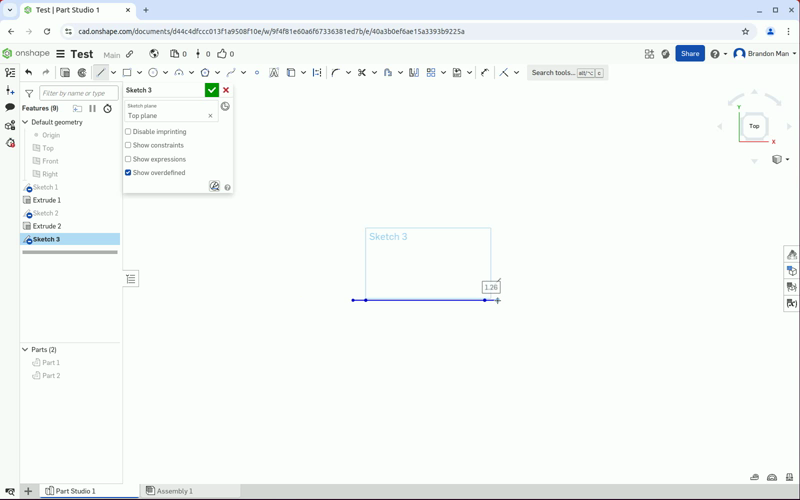
scroll(-6)
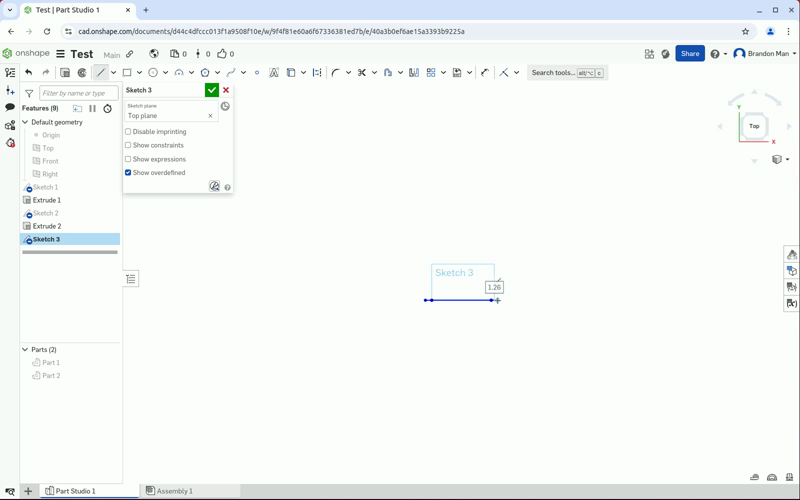
key_up(shift)
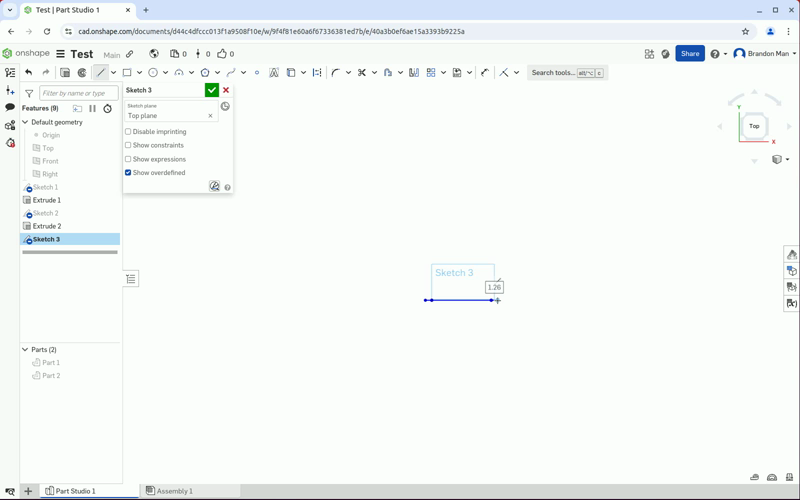
key_down(shift)
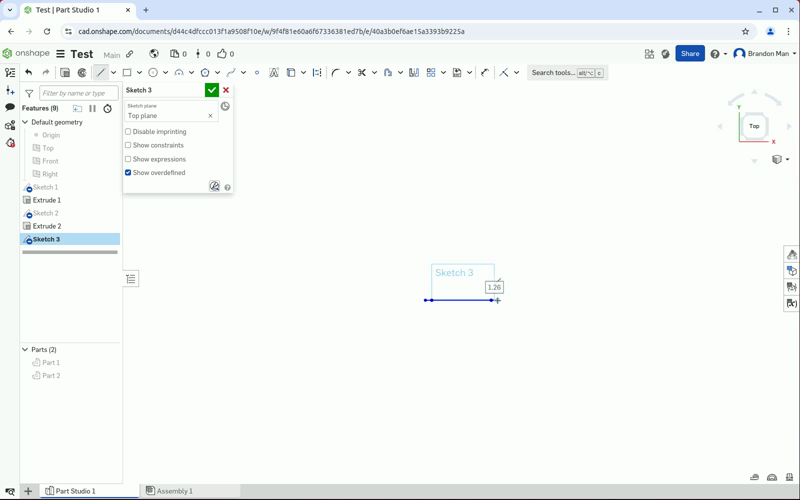
mouse_move(527, 300)
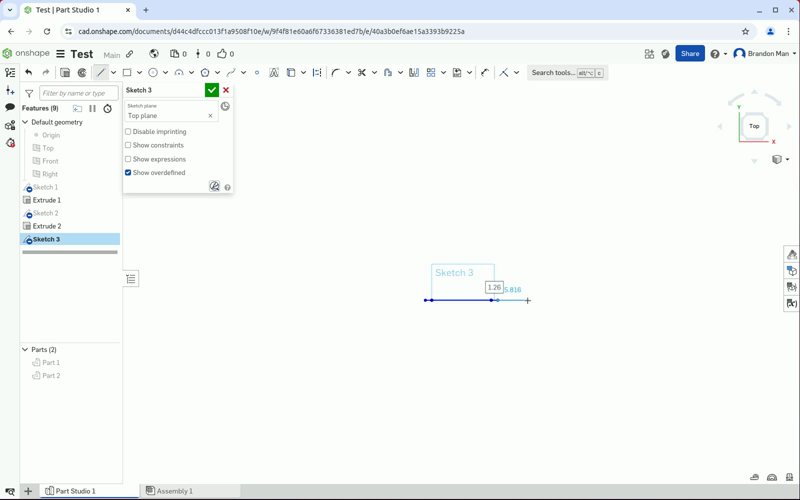
mouse_move(497, 264)
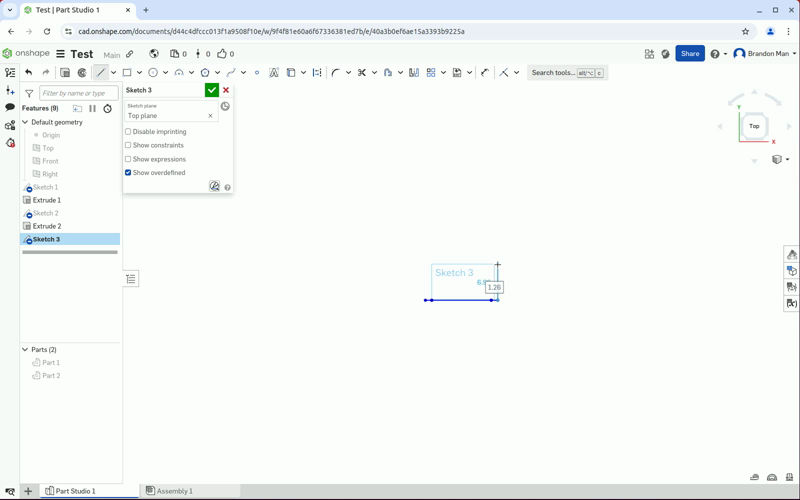
click(497, 264)
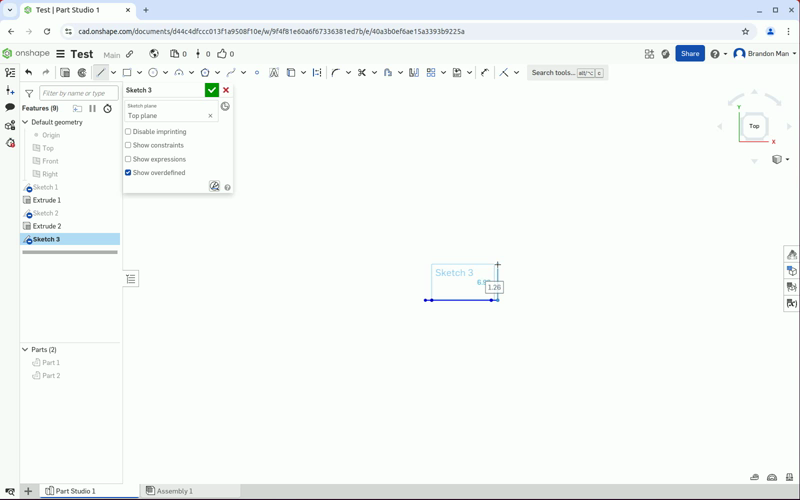
key_up(shift)
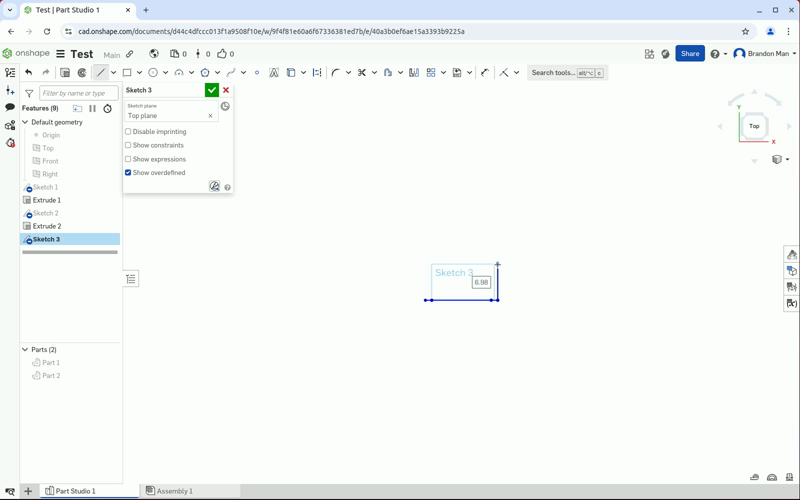
key_down(shift)
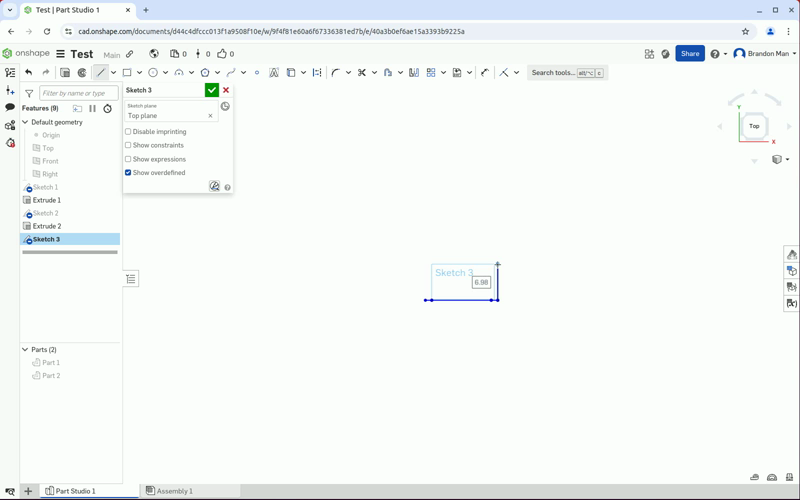
mouse_move(425, 264)
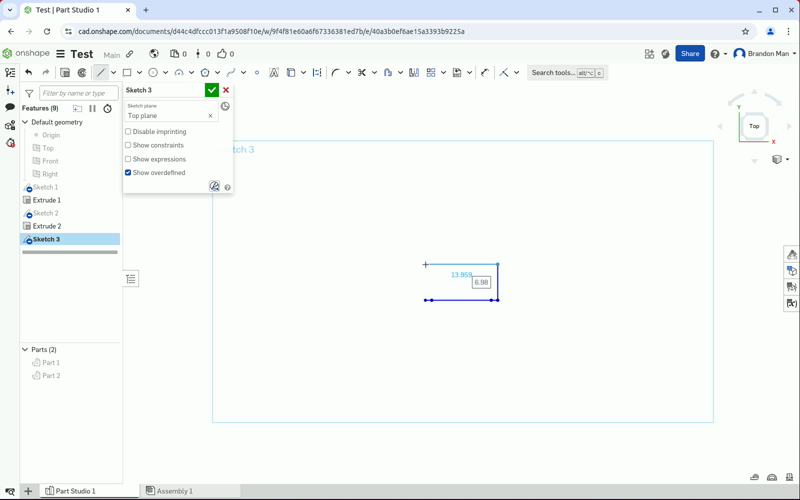
click(425, 264)
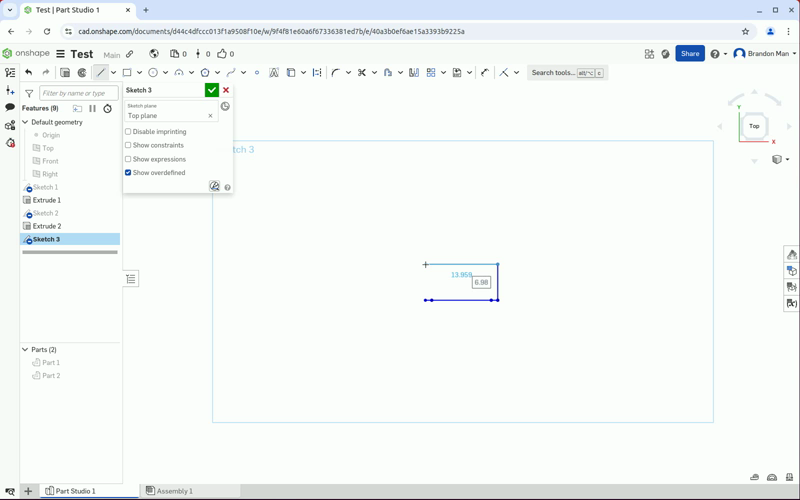
key_up(shift)
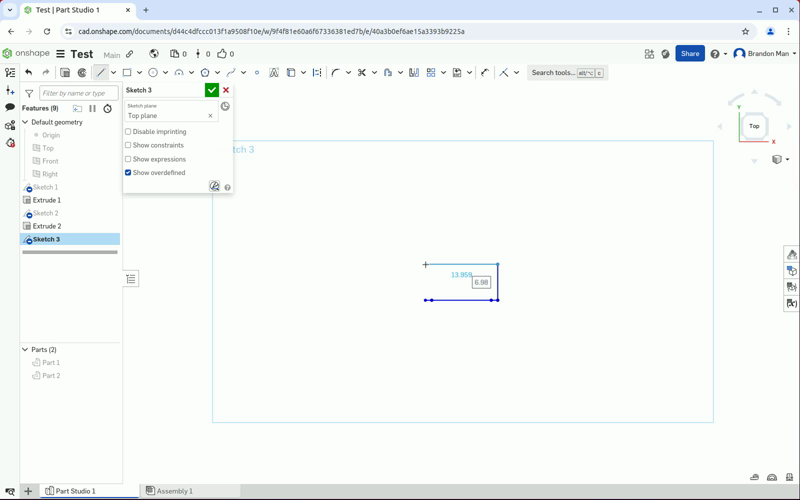
mouse_move(455, 264)
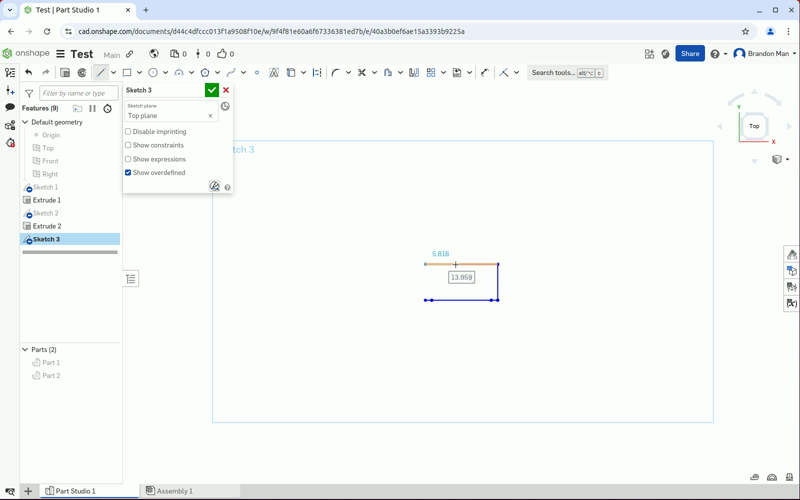
key_down(shift)
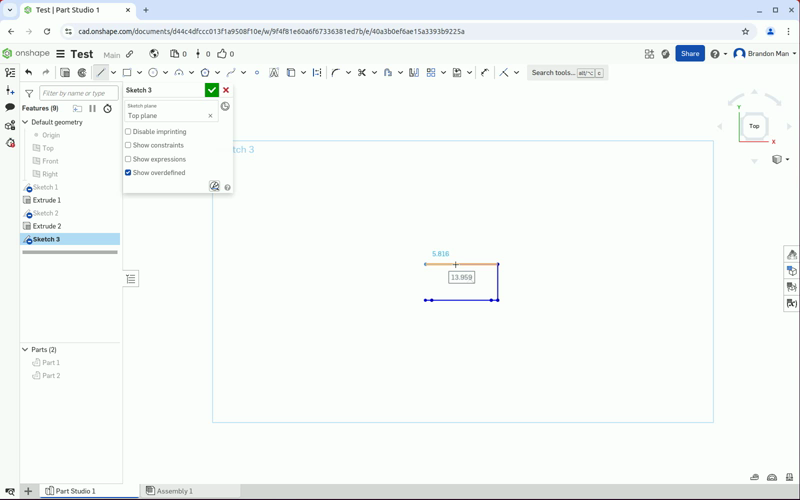
mouse_move(425, 300)
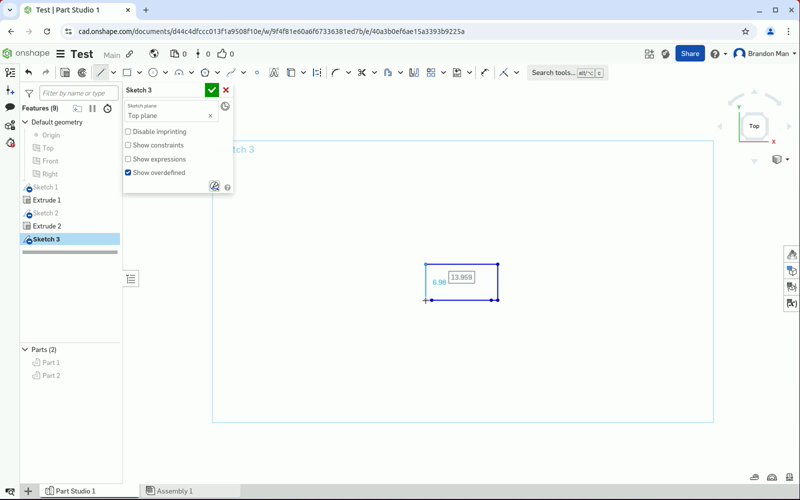
key_up(shift)
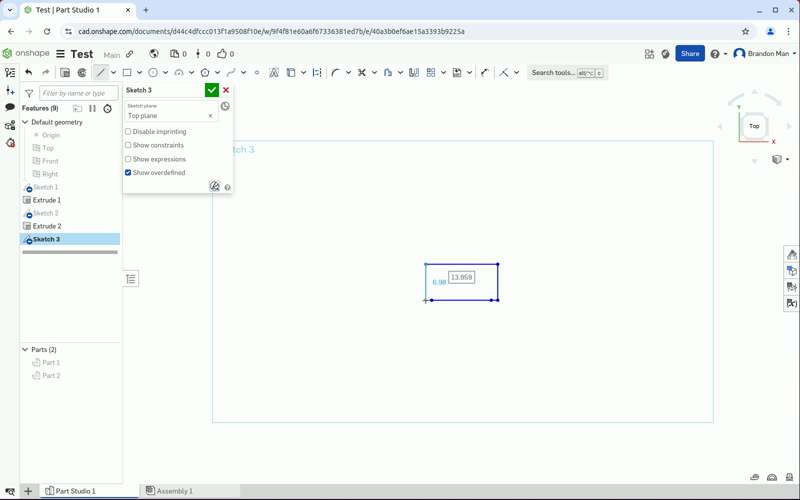
click(425, 300)
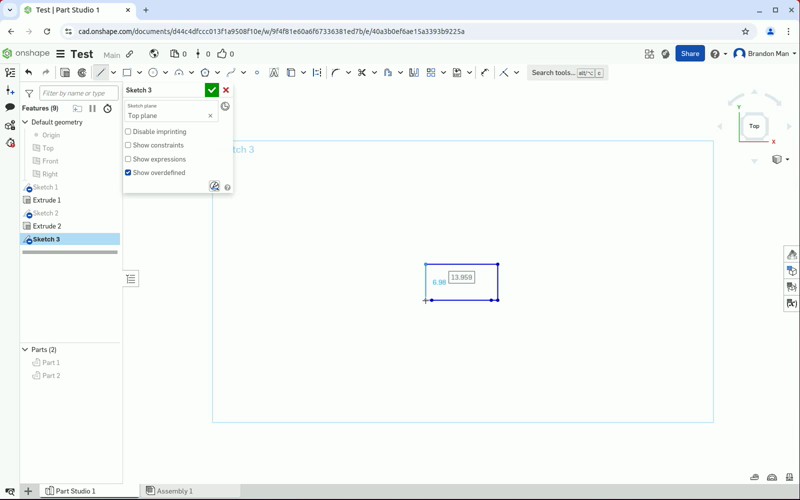
key(esc)
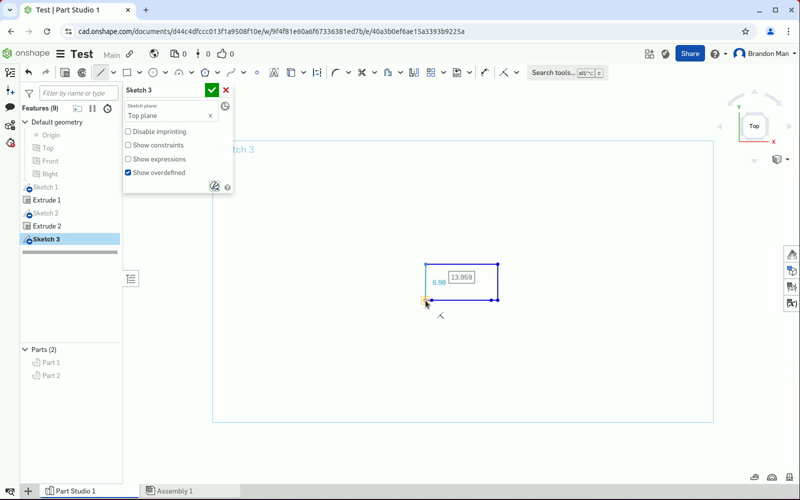
key(c)
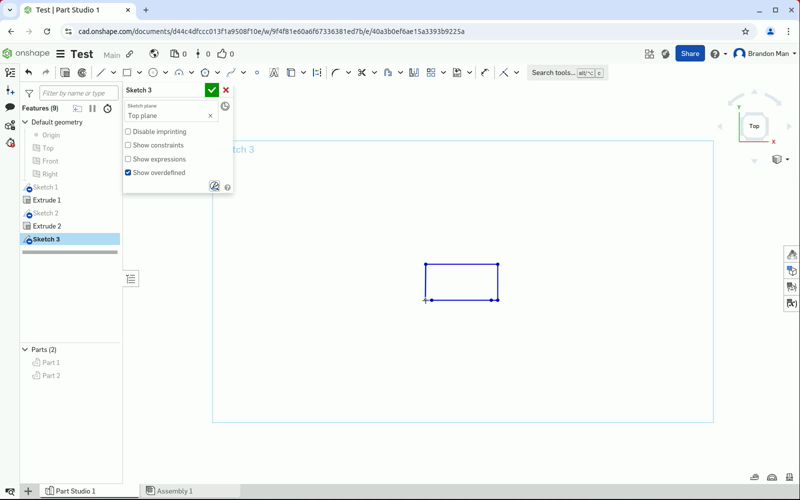
key_down(shift)
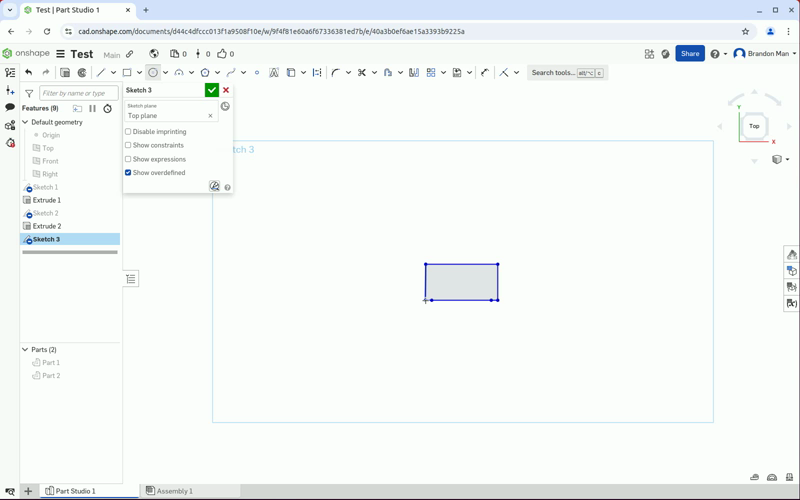
mouse_move(437, 282)
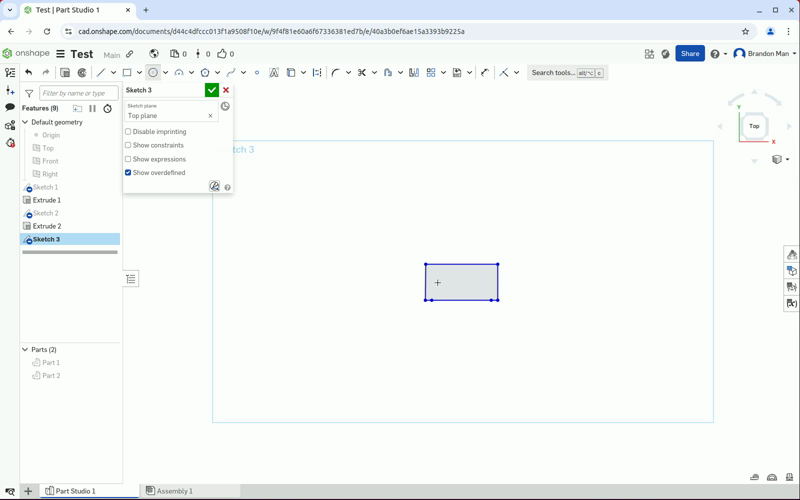
click(437, 282)
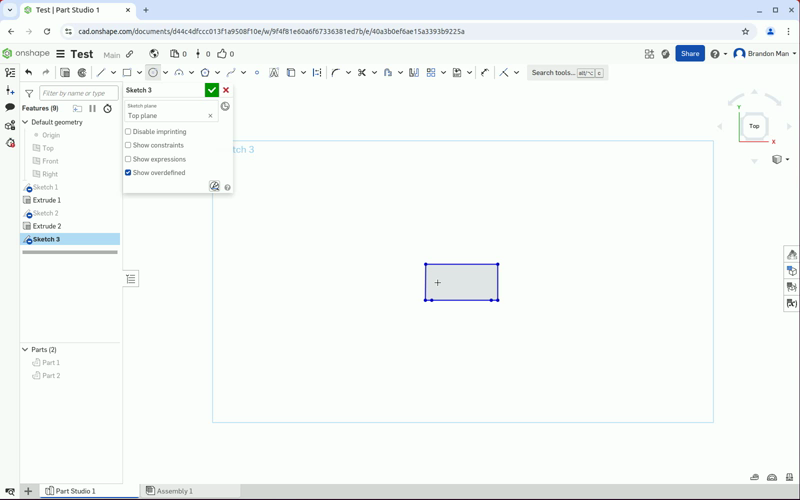
key_up(shift)
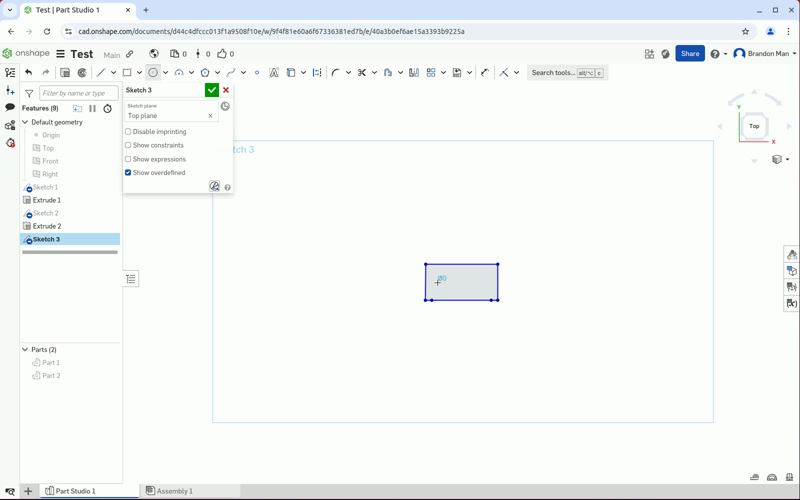
mouse_move(440, 282)
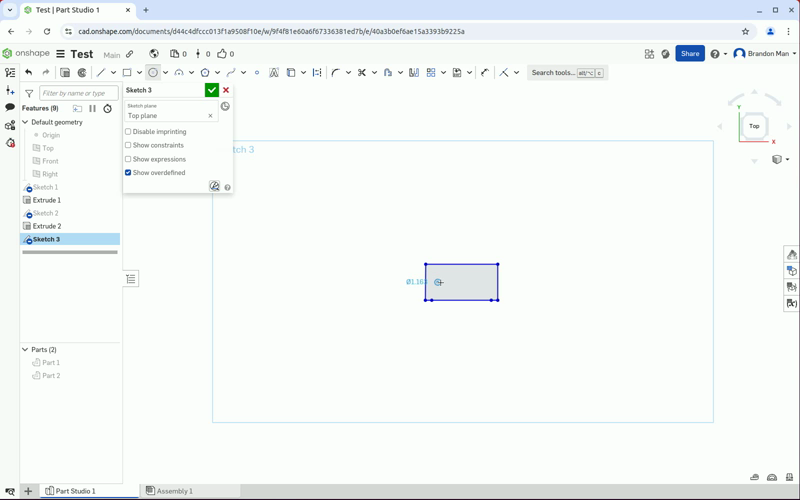
click(440, 282)
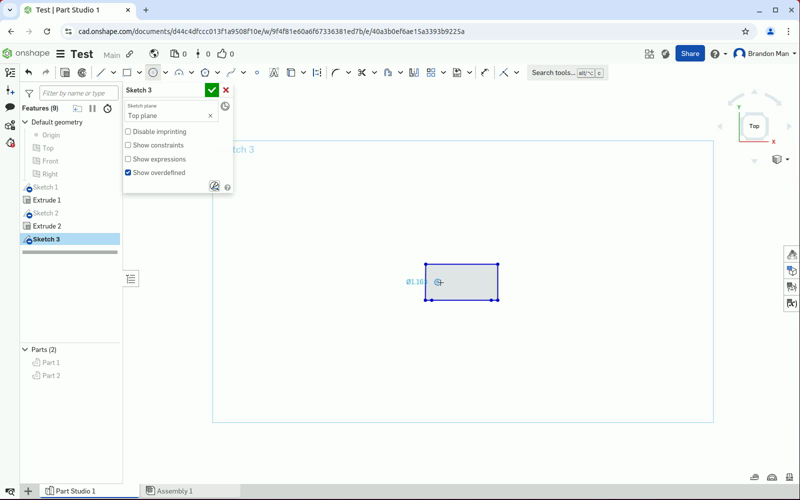
key(esc)
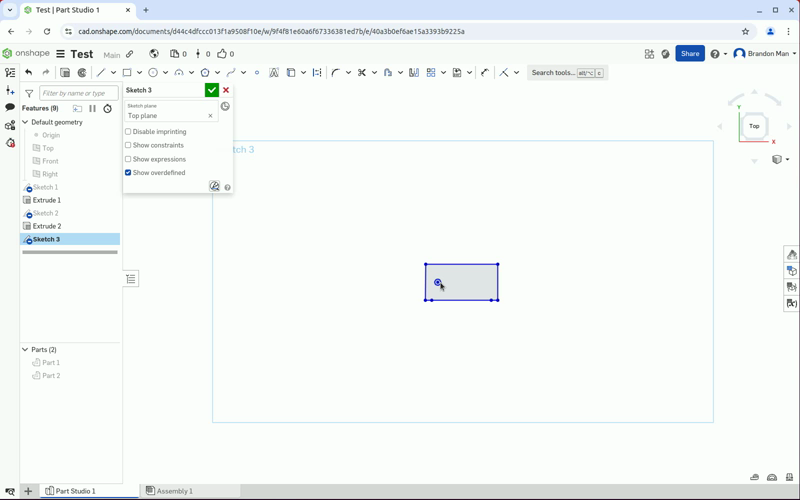
key(c)
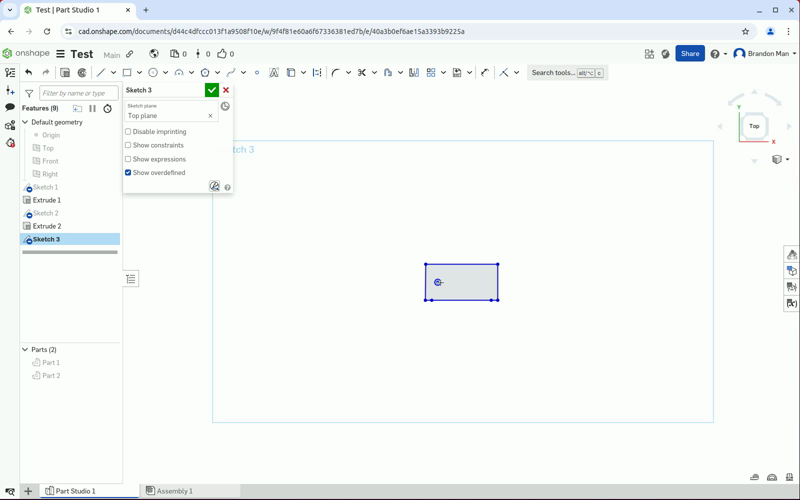
key_down(shift)
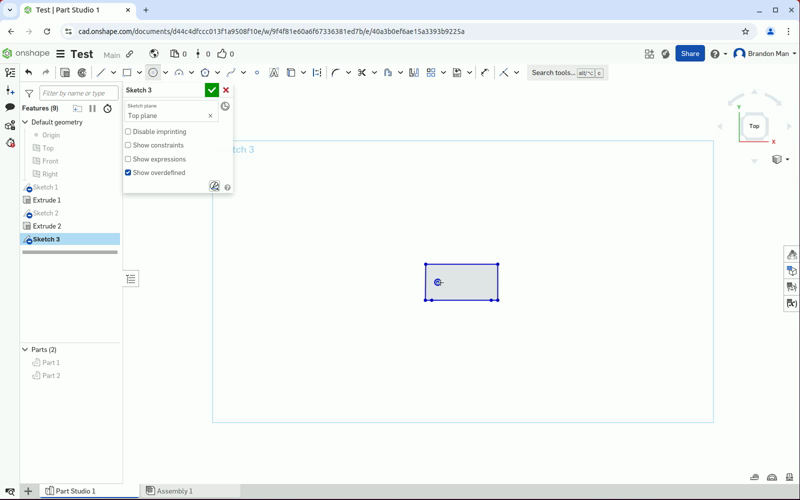
mouse_move(485, 282)
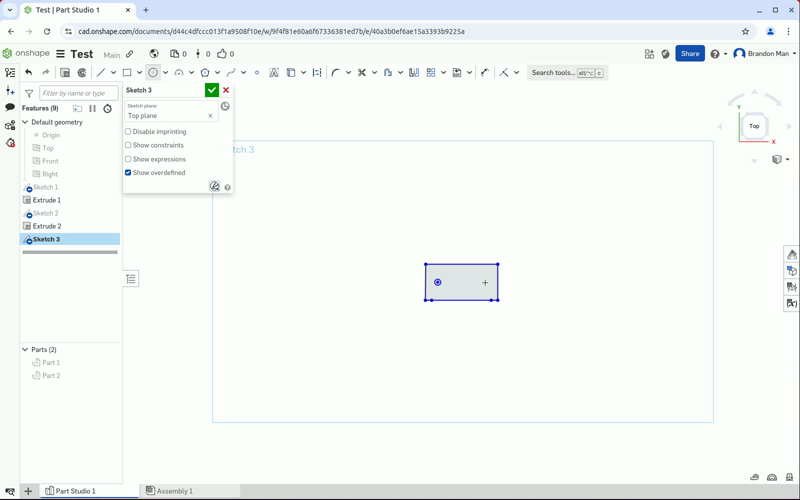
click(485, 282)
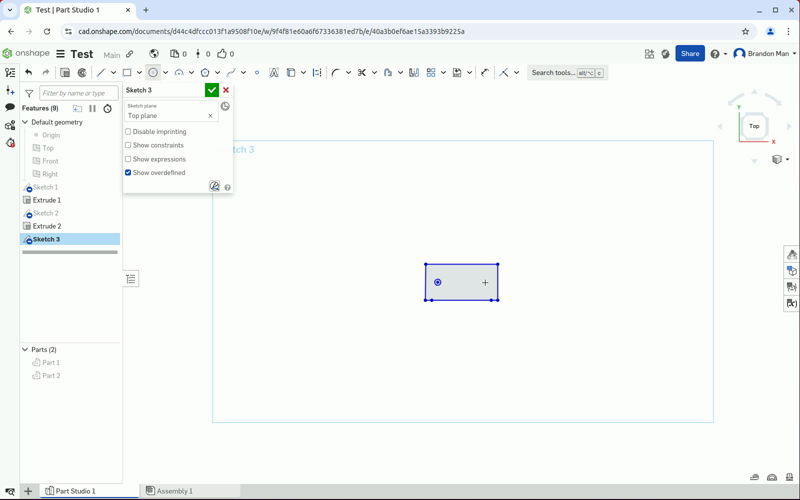
key_up(shift)
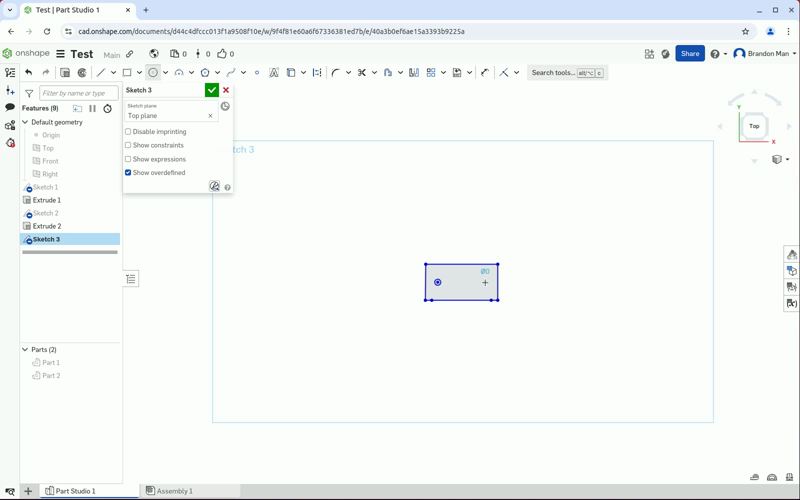
mouse_move(488, 282)
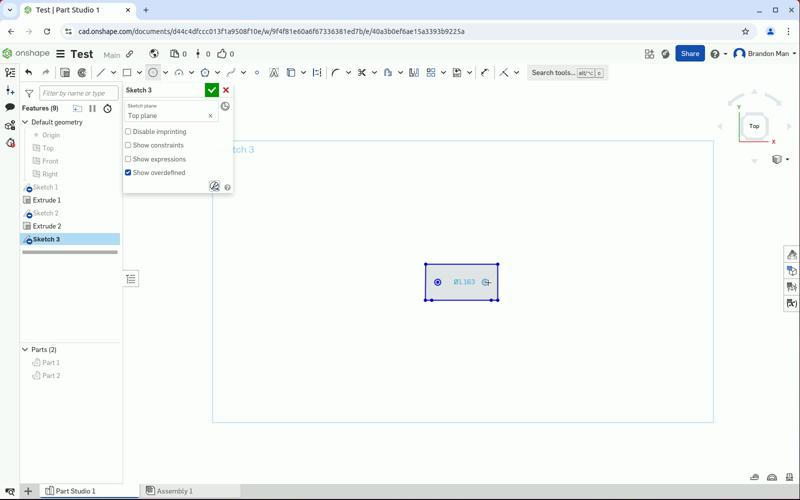
click(488, 282)
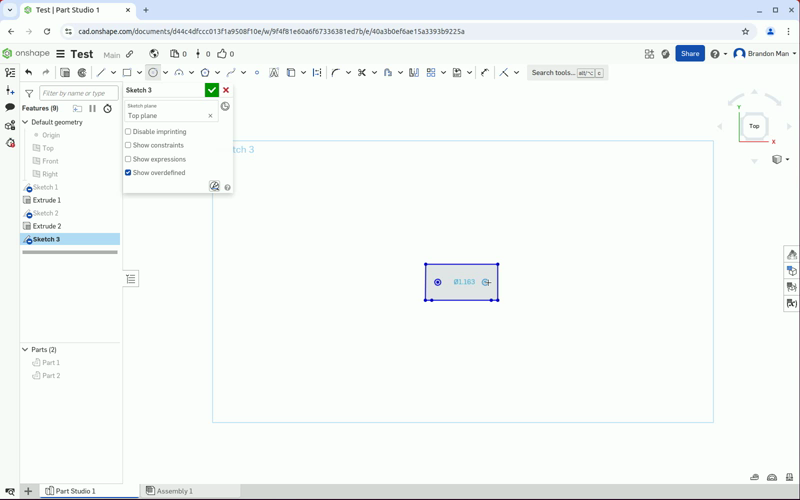
key(esc)
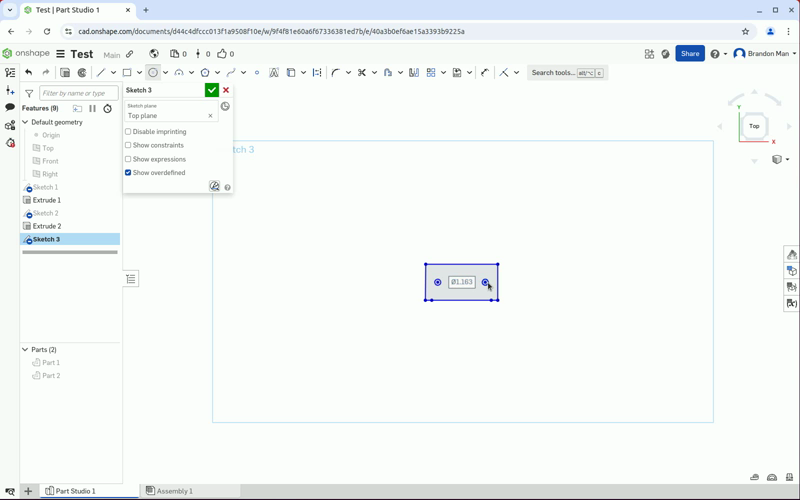
mouse_move(468, 288)
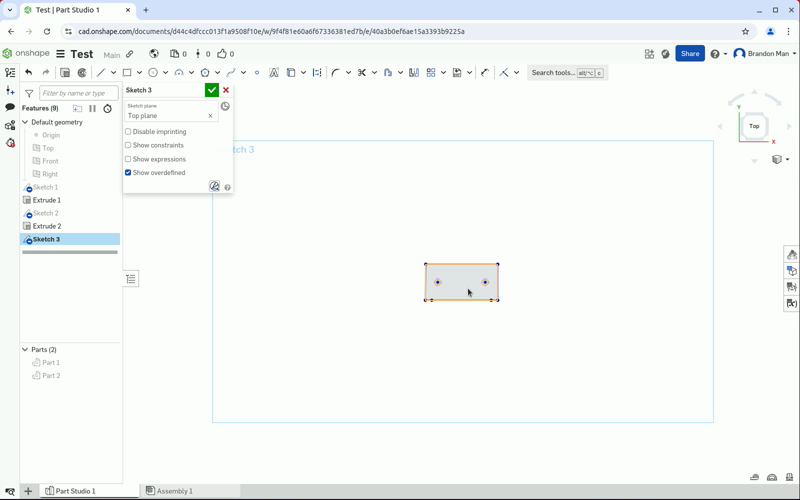
click(468, 288)
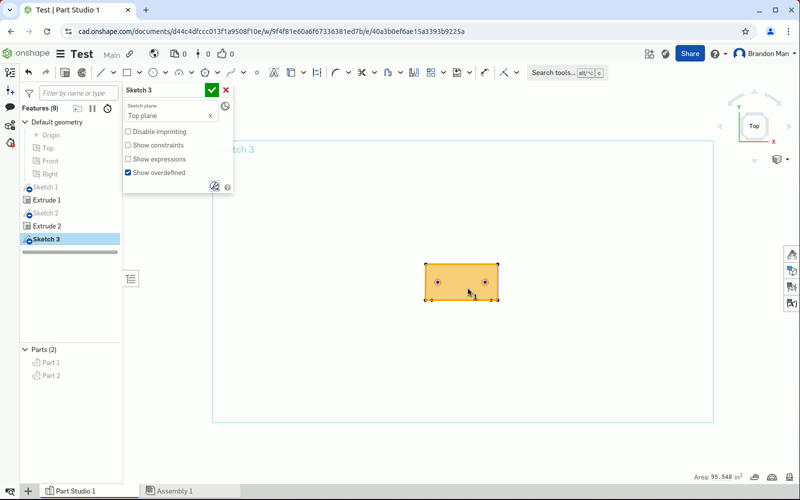
mouse_move(73, 352)
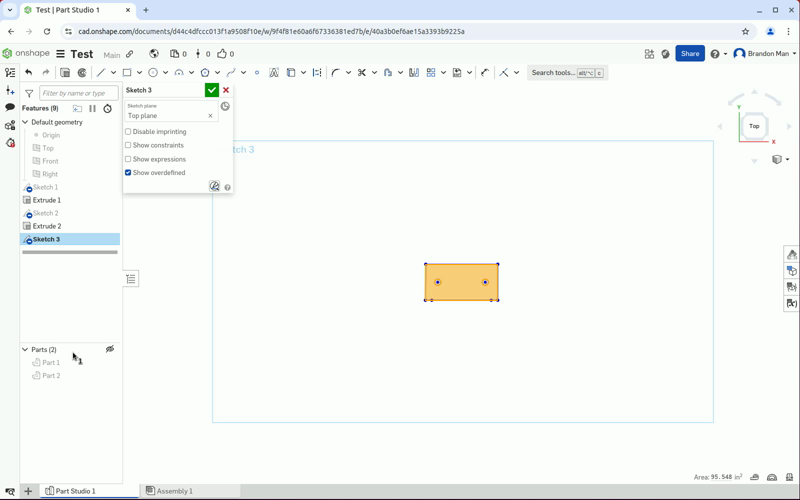
key(shift+y)
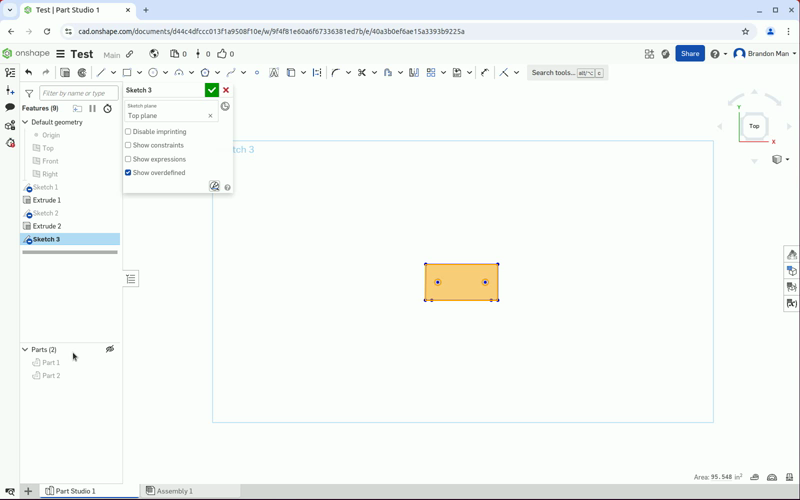
key(shift+e)
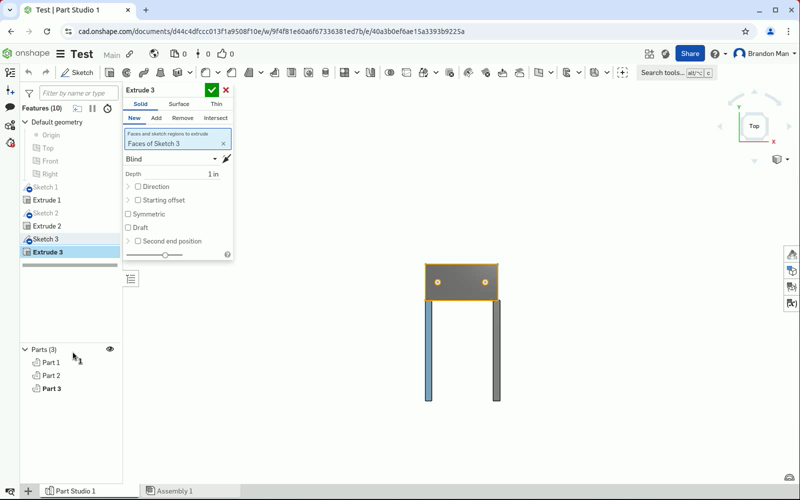
mouse_move(143, 106)
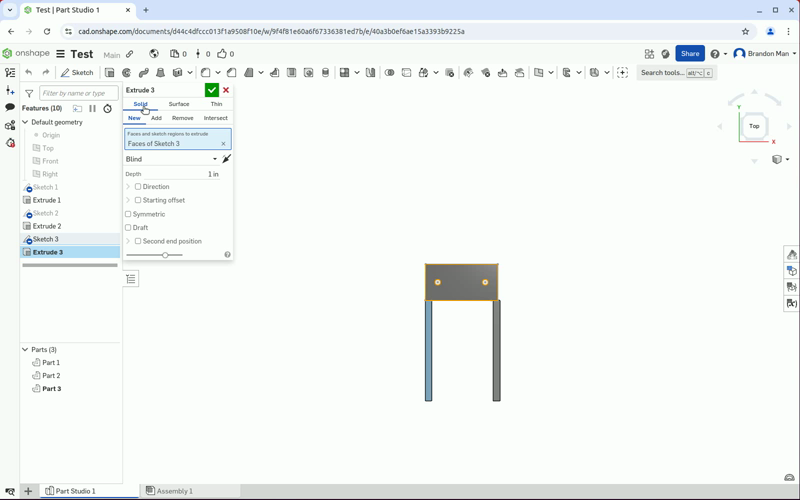
click(143, 106)
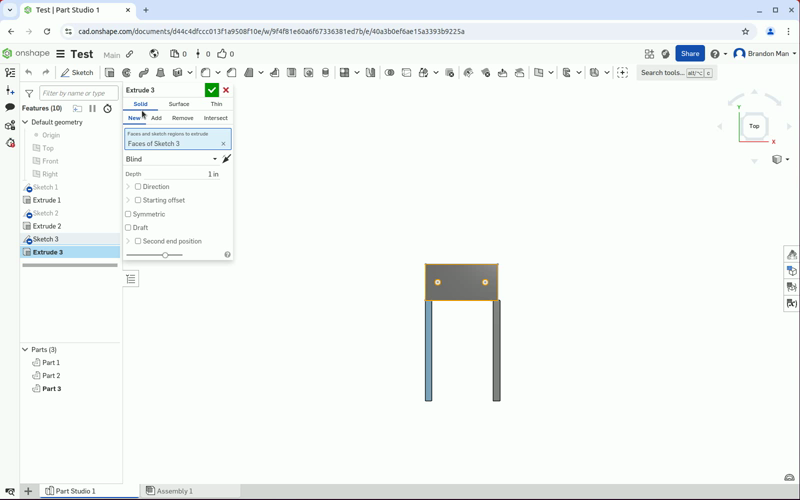
mouse_move(137, 120)
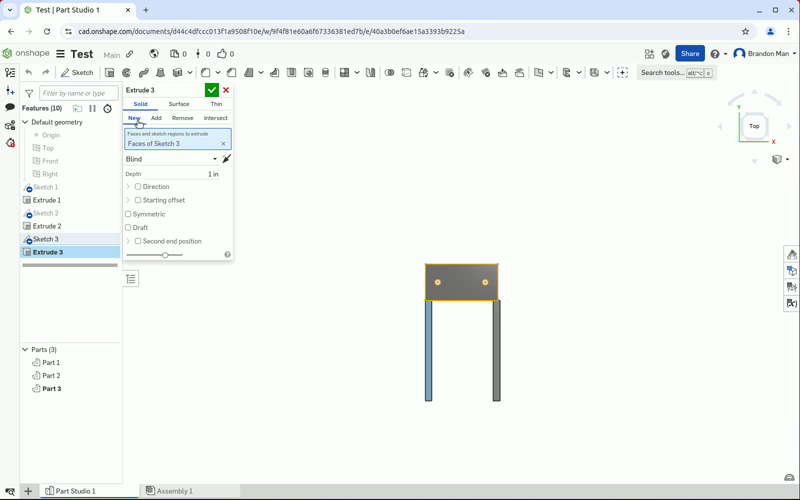
click(137, 120)
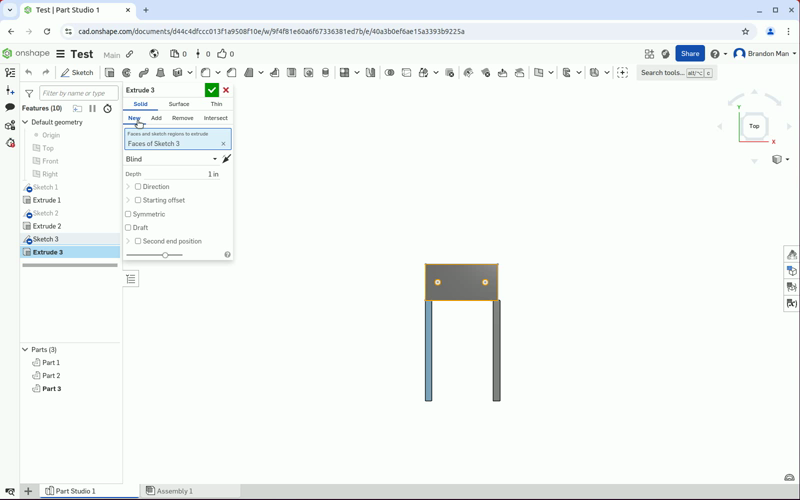
key(tab, 4)
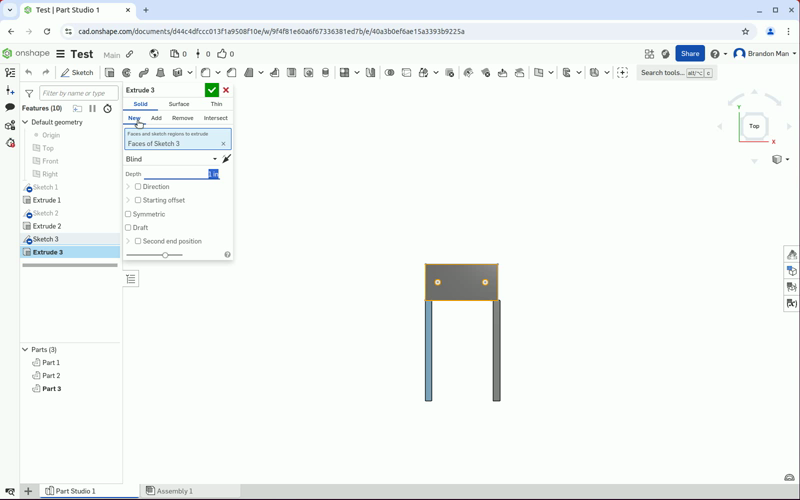
text(1.204)
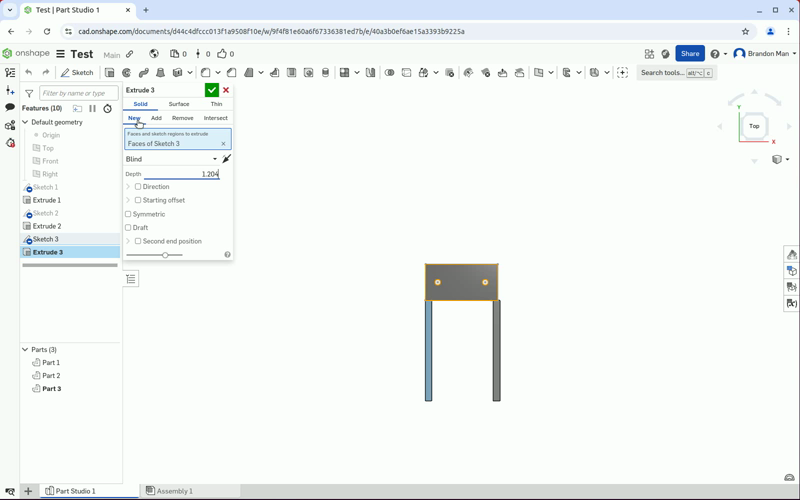
key(enter)
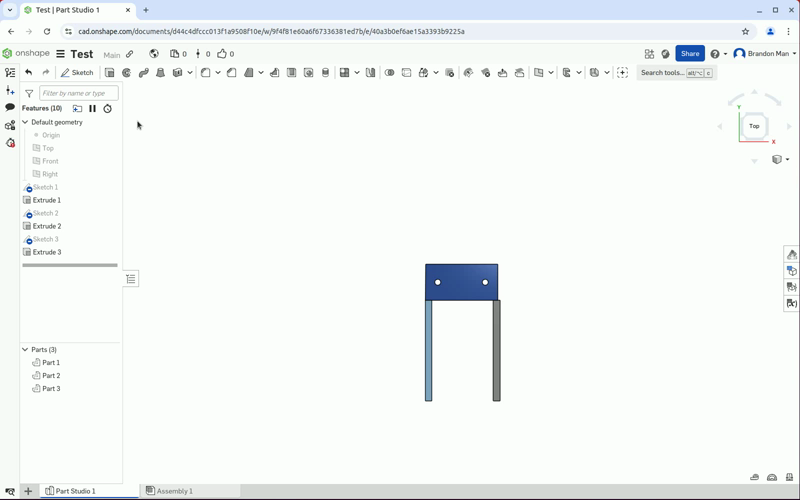
key(shift+h)
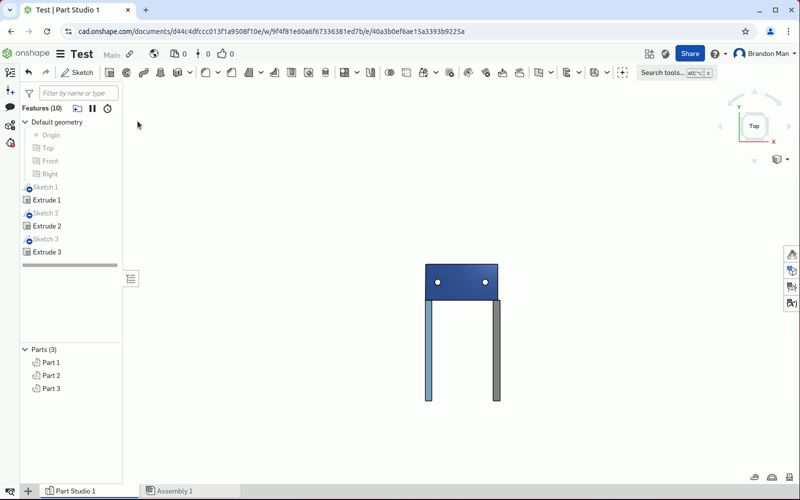
key(shift+h)
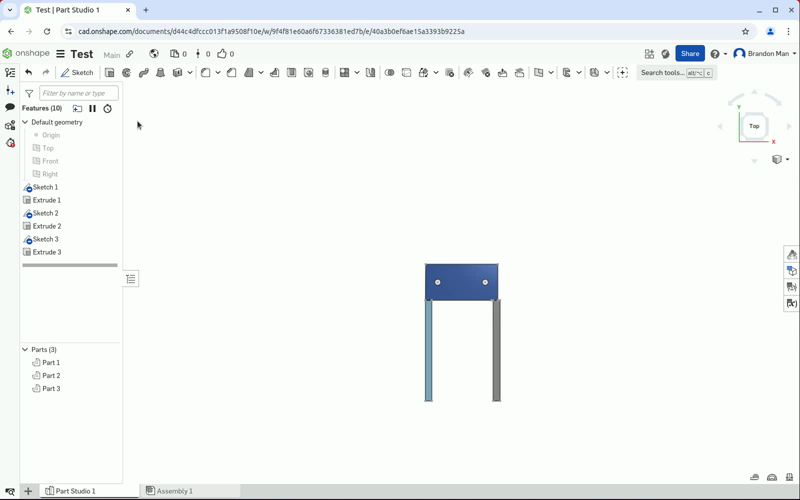
key(shift+7)
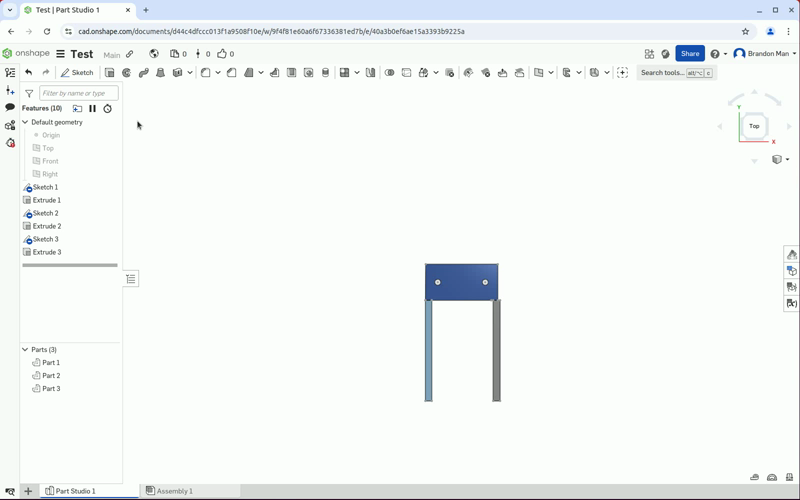
key(up, 3)
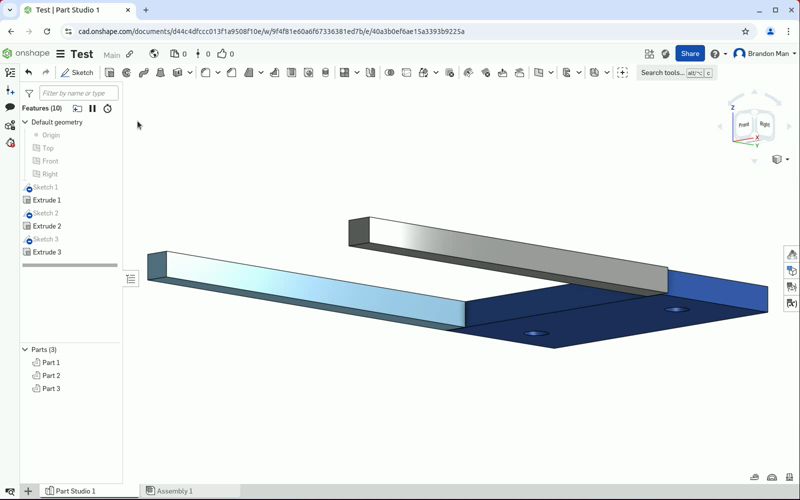
key(left, 3)
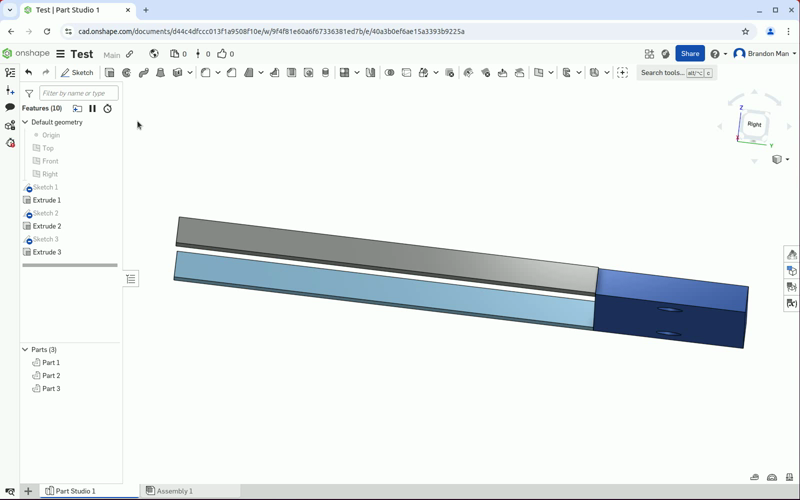
key(right, 3)
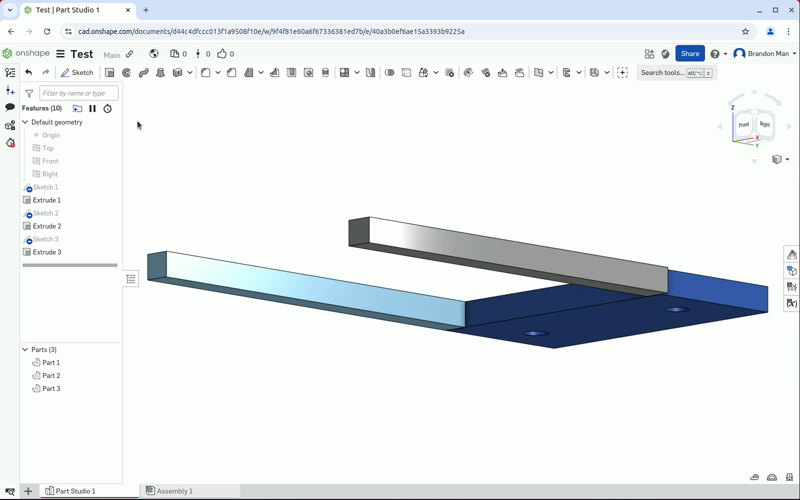
key(down, 3)
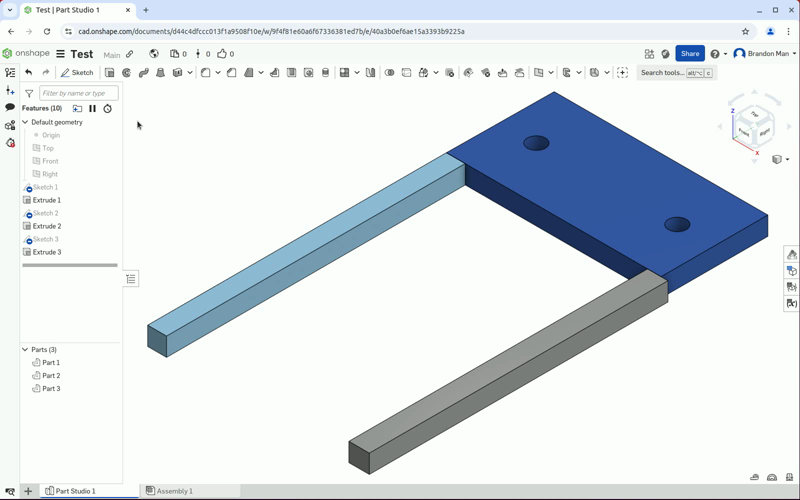
mouse_move(73, 189)
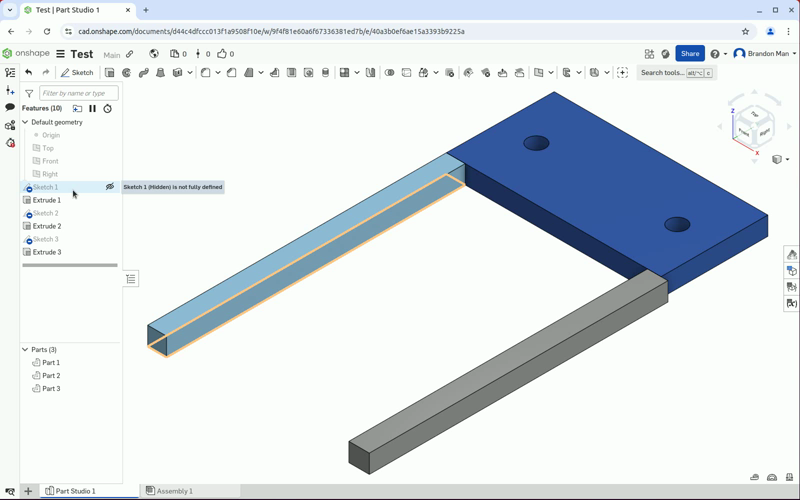
click(73, 189)